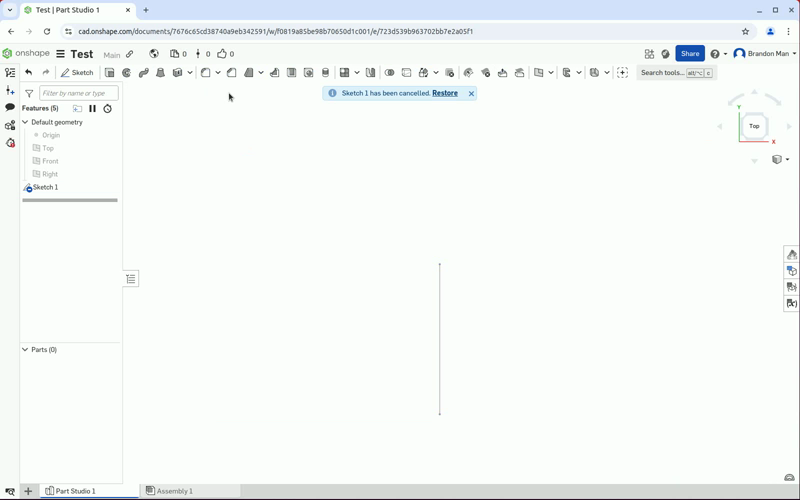
key(shift+h)
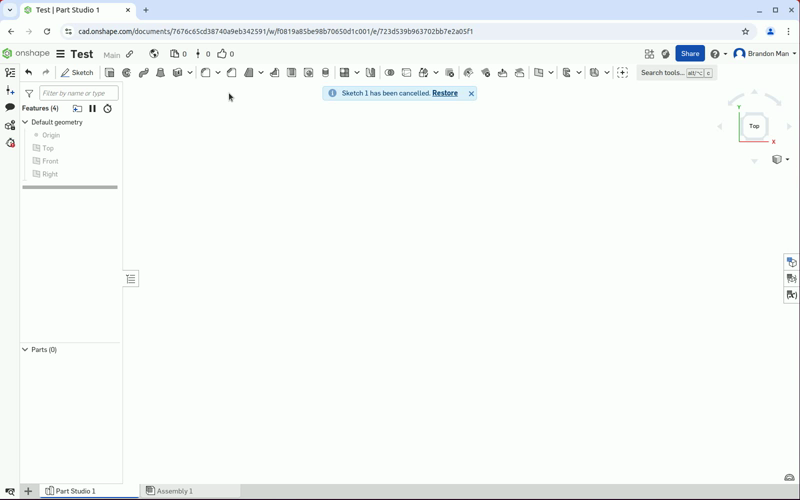
mouse_move(73, 352)
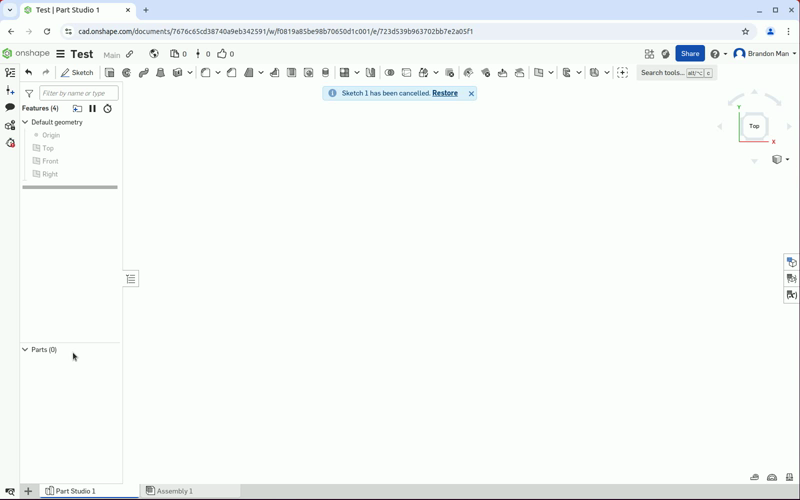
key(y)
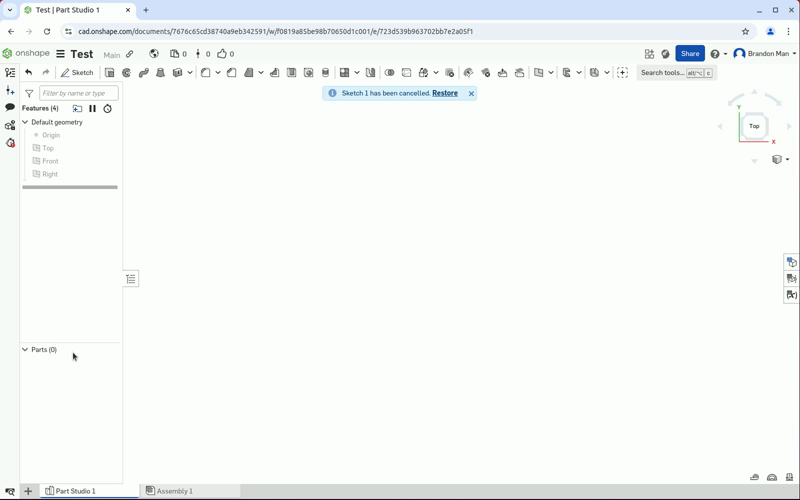
key(shift+p)
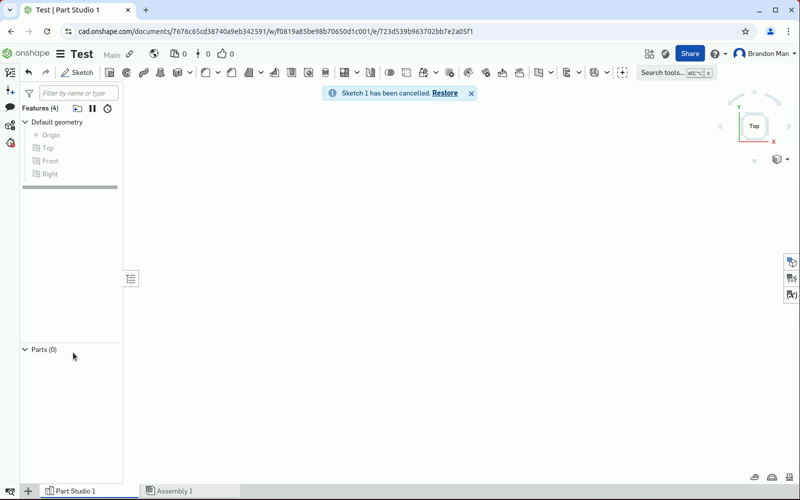
key(space)
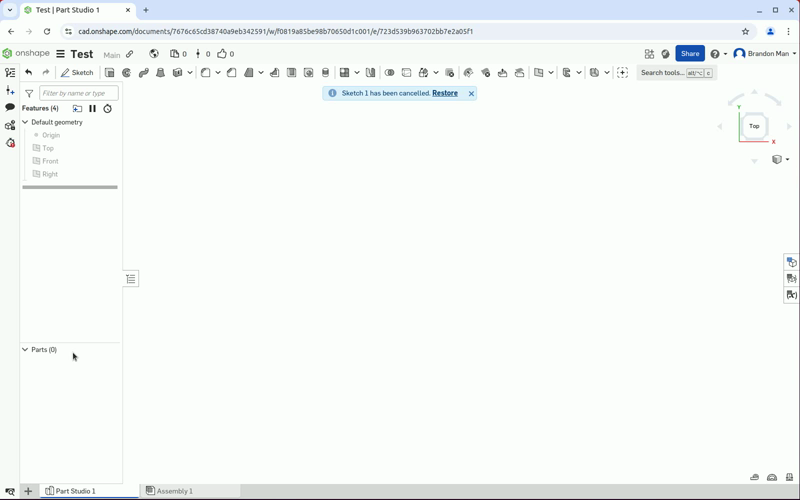
key_down(shift)
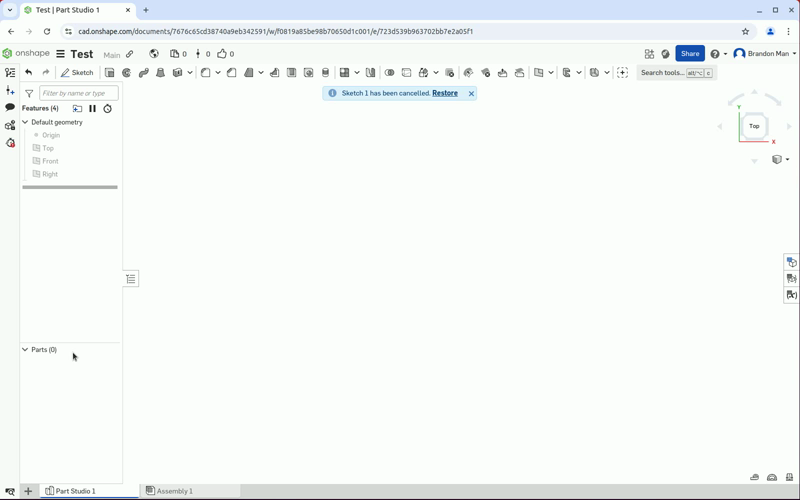
key(up)
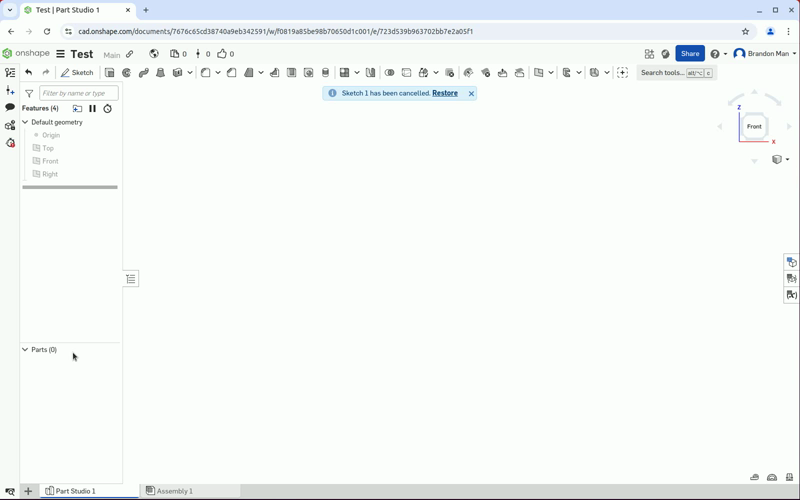
key_up(shift)
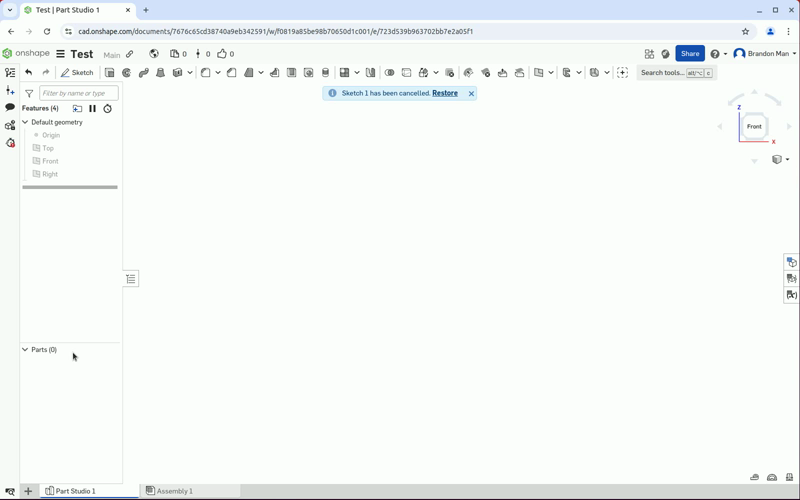
mouse_move(73, 352)
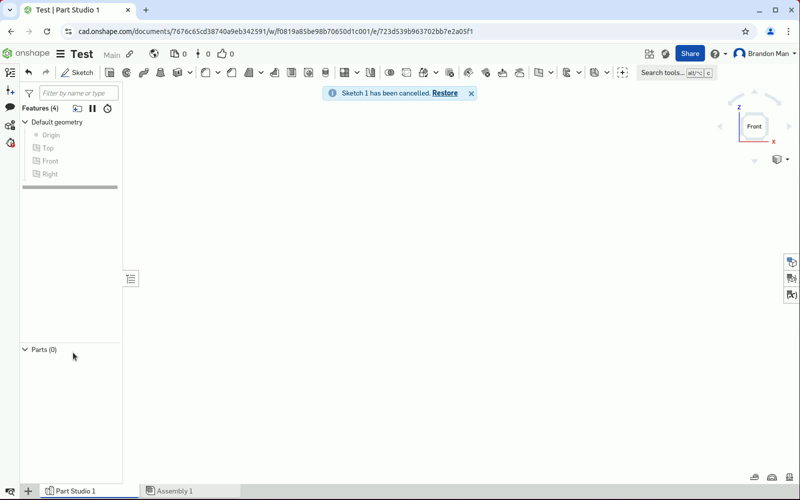
key(shift+y)
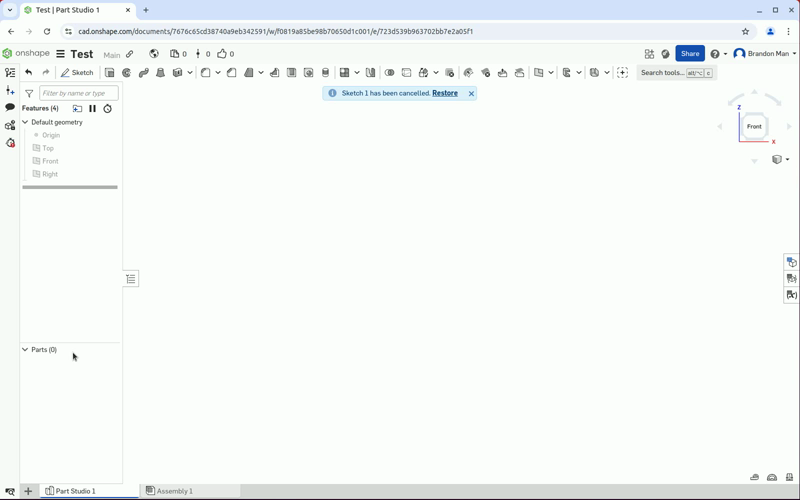
key(shift+s)
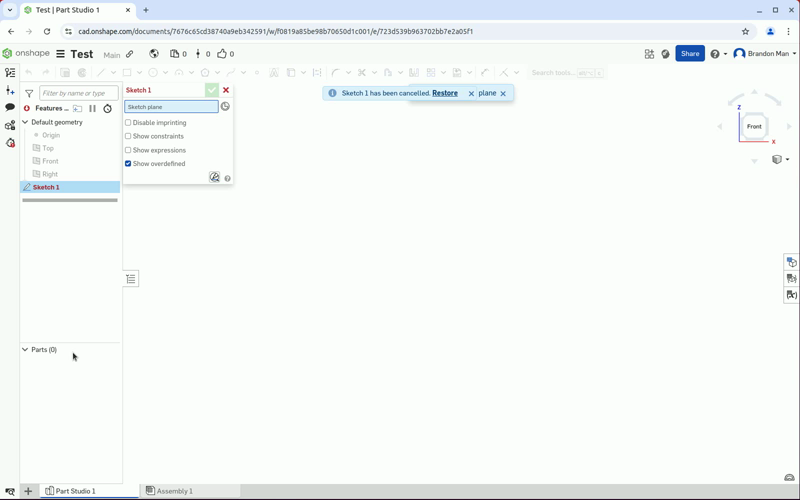
mouse_move(73, 163)
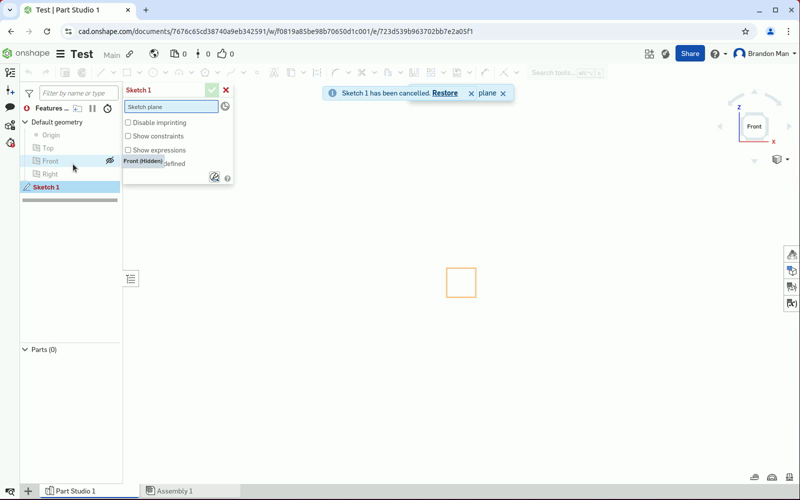
click(73, 163)
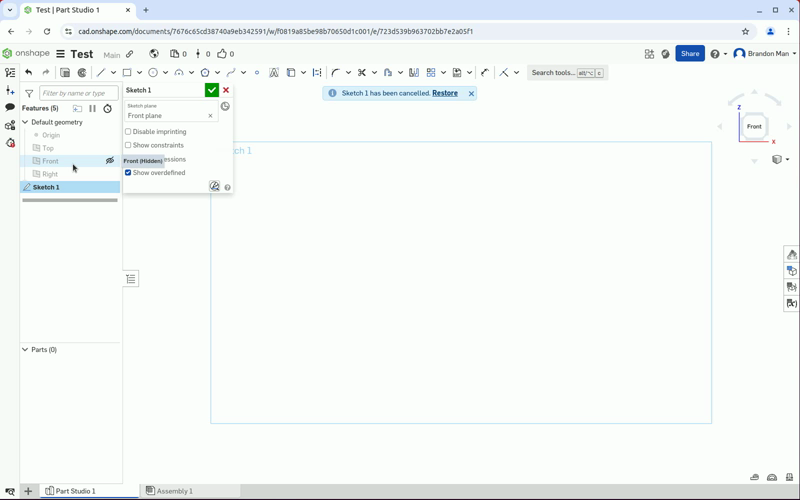
mouse_move(73, 352)
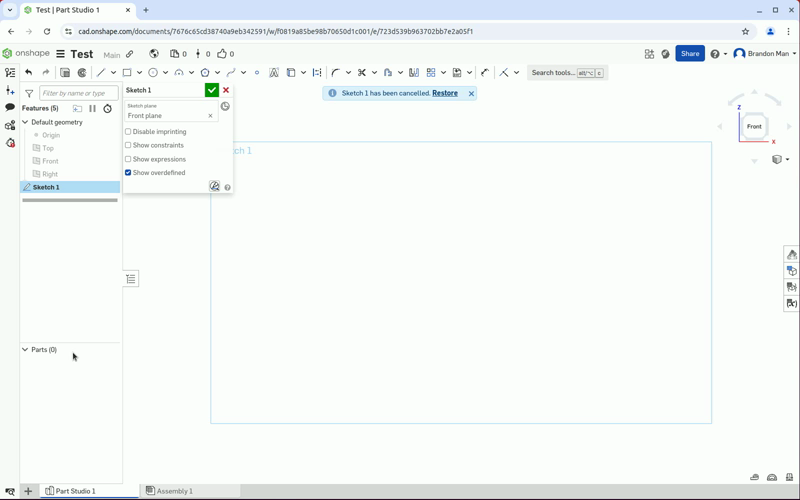
key(y)
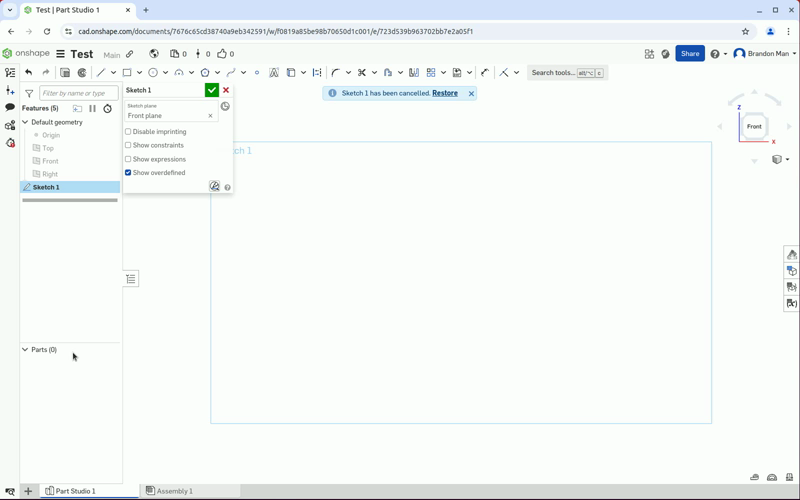
key(c)
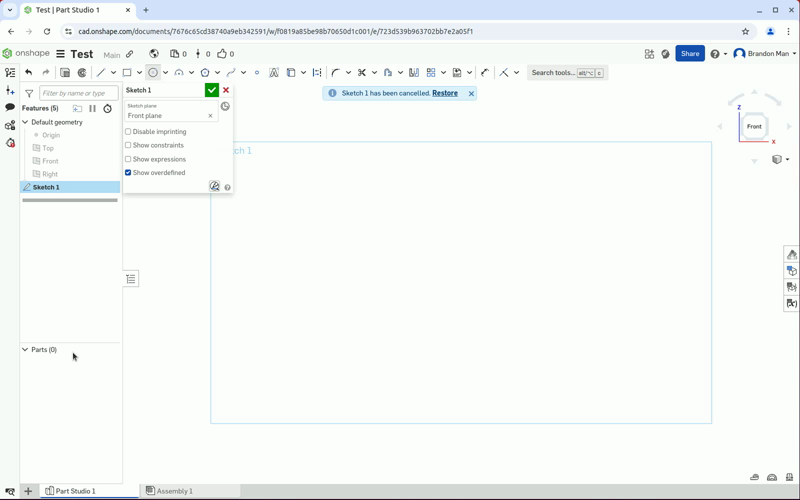
key_down(shift)
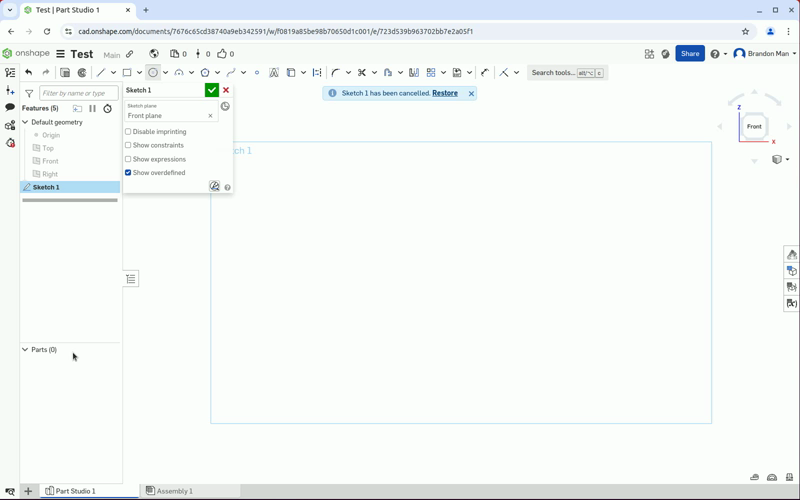
mouse_move(382, 253)
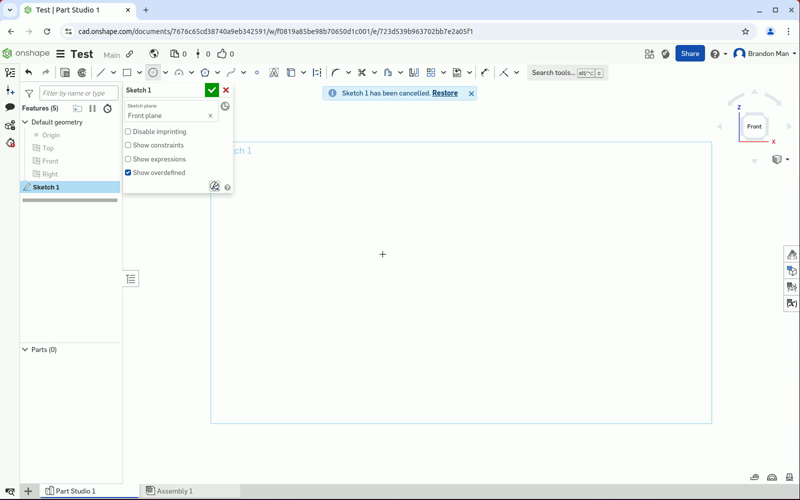
click(382, 253)
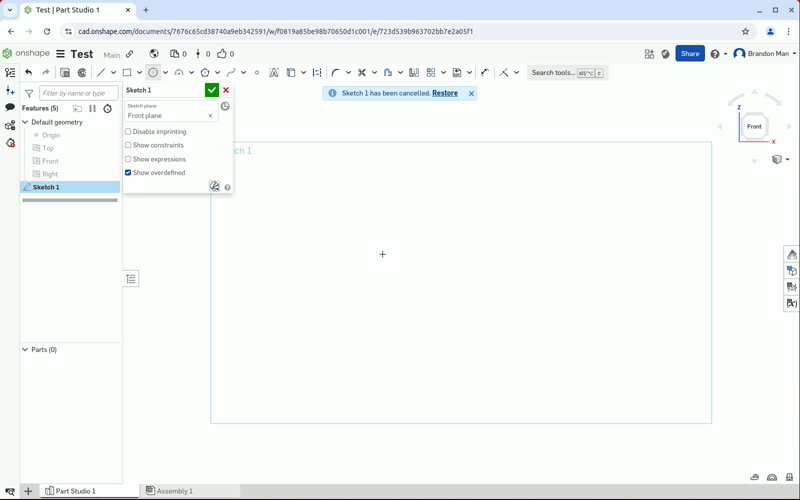
key_up(shift)
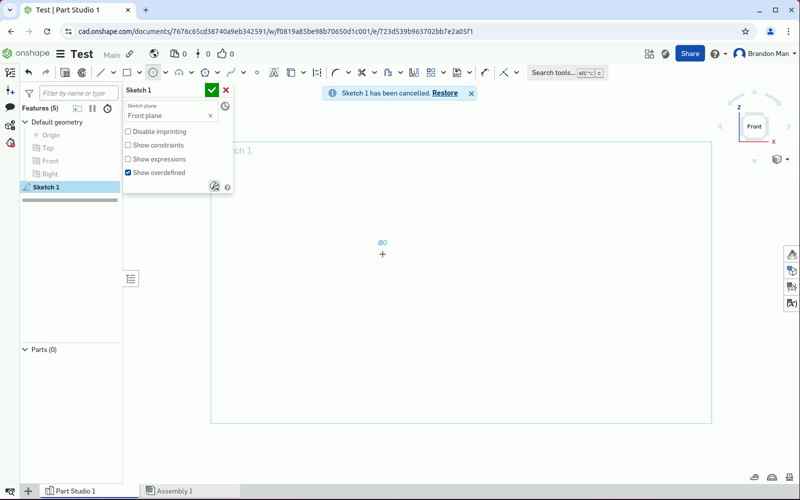
mouse_move(417, 253)
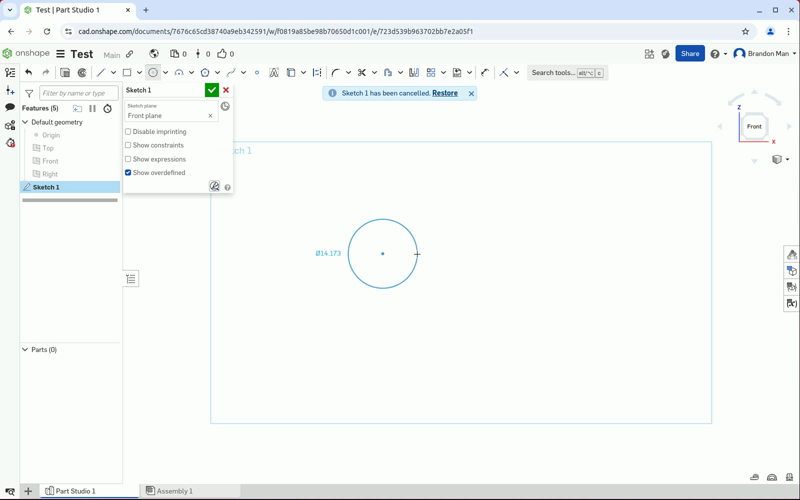
click(417, 253)
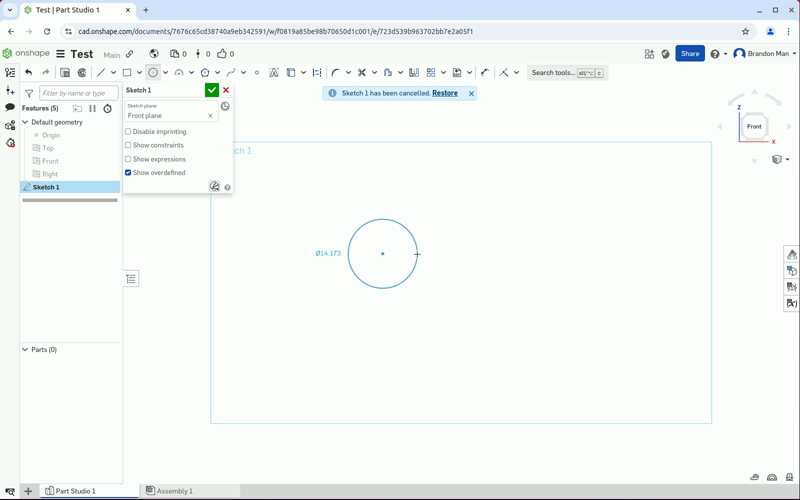
key(esc)
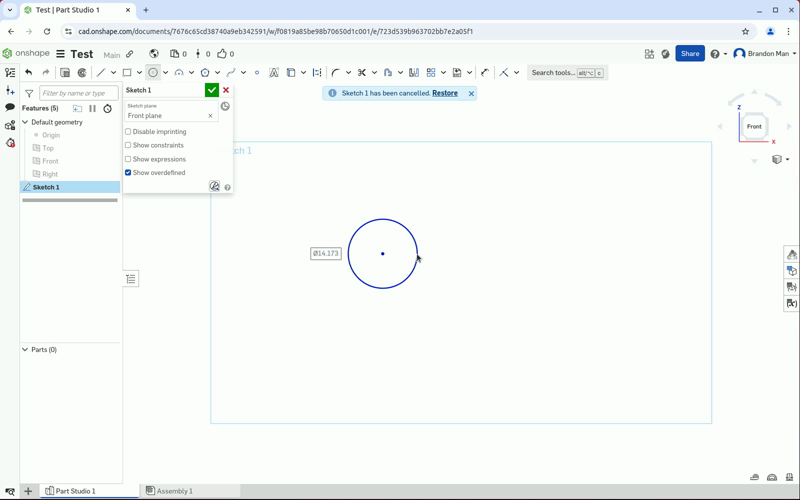
mouse_move(396, 252)
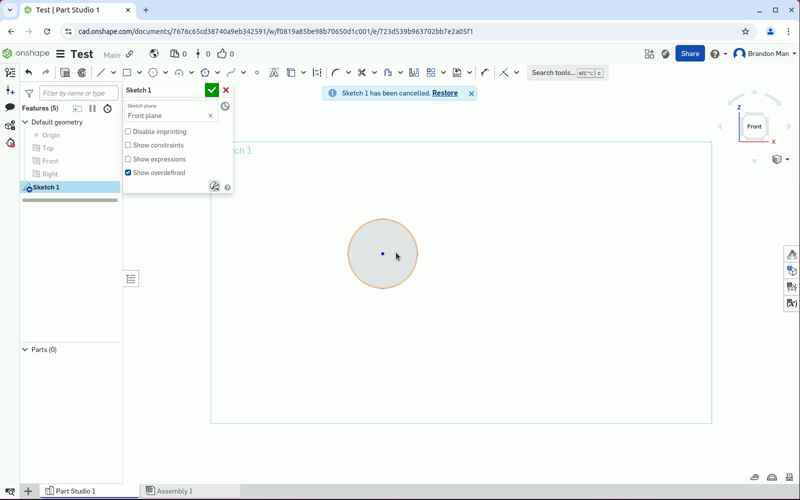
click(396, 252)
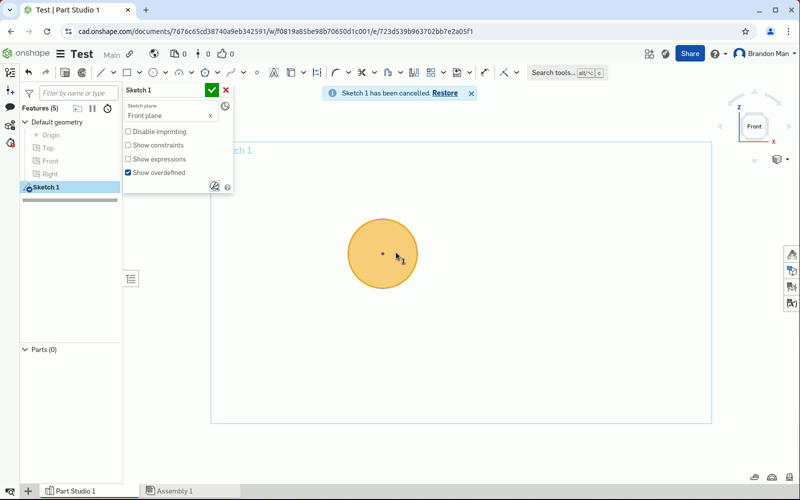
mouse_move(73, 352)
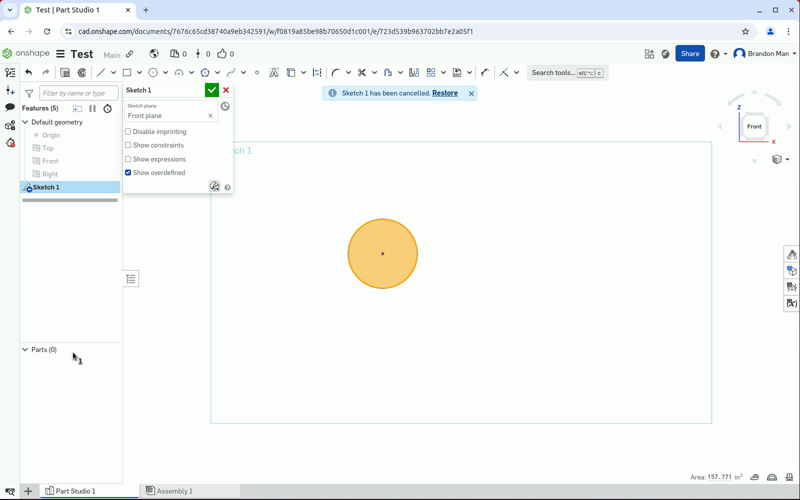
key(shift+y)
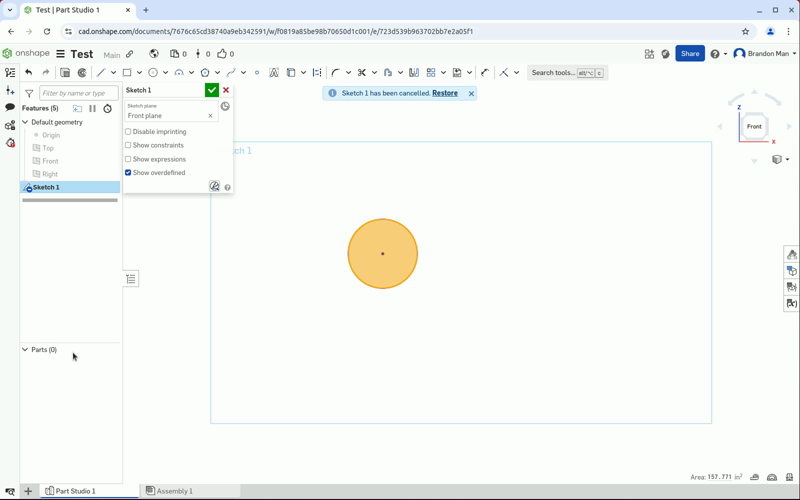
key(shift+e)
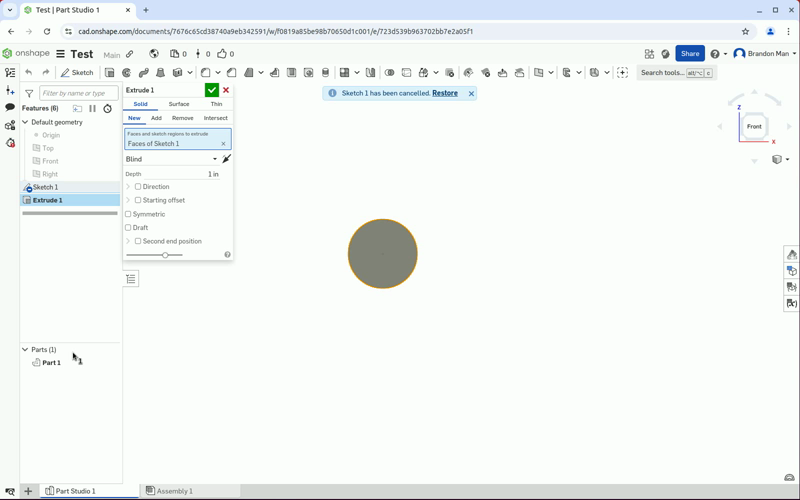
mouse_move(143, 106)
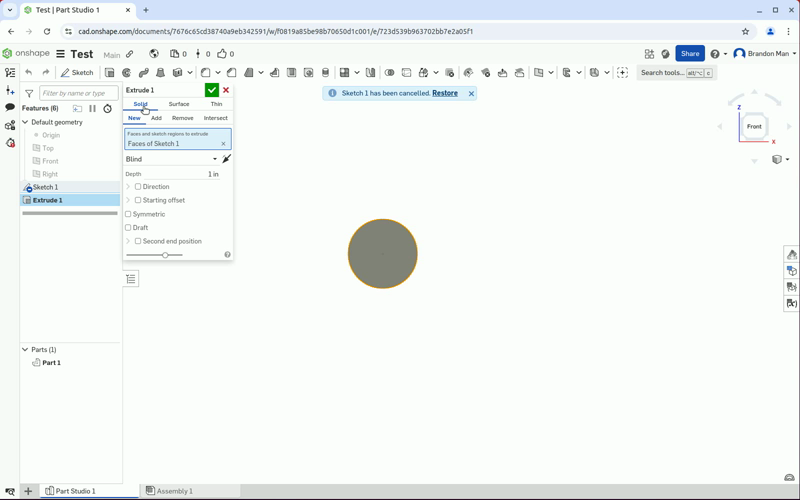
click(143, 106)
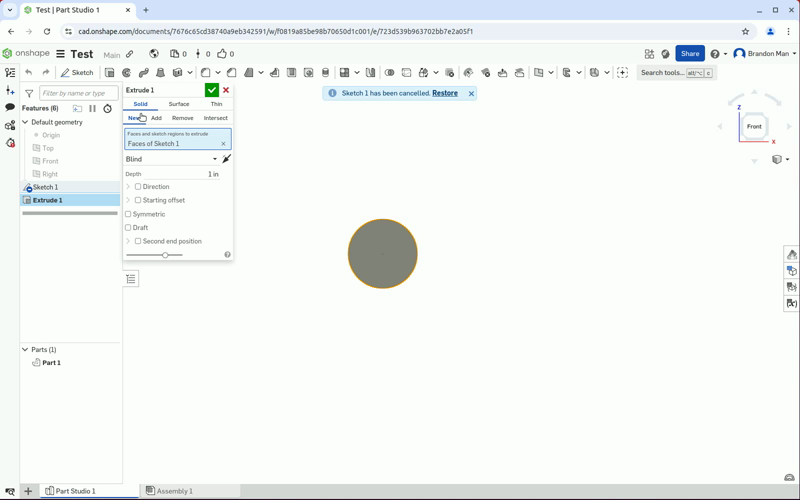
mouse_move(137, 120)
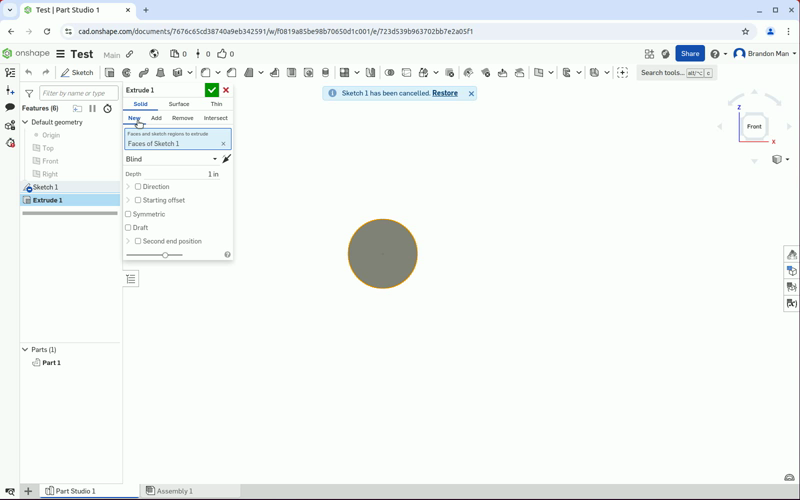
click(137, 120)
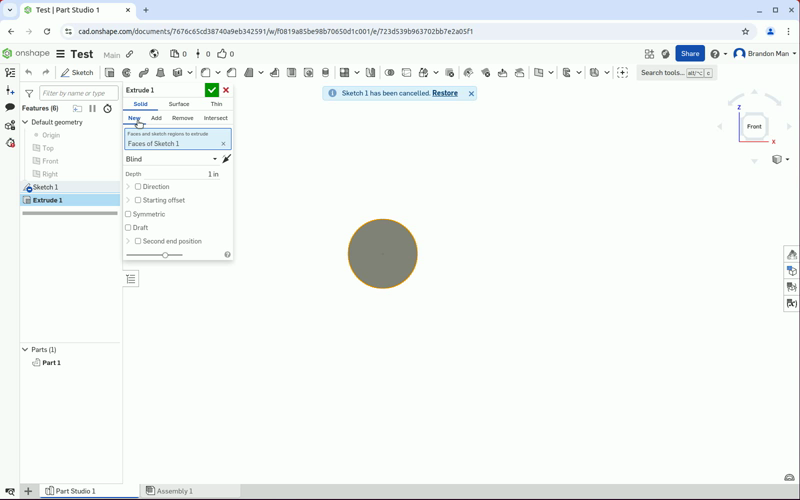
key(tab, 4)
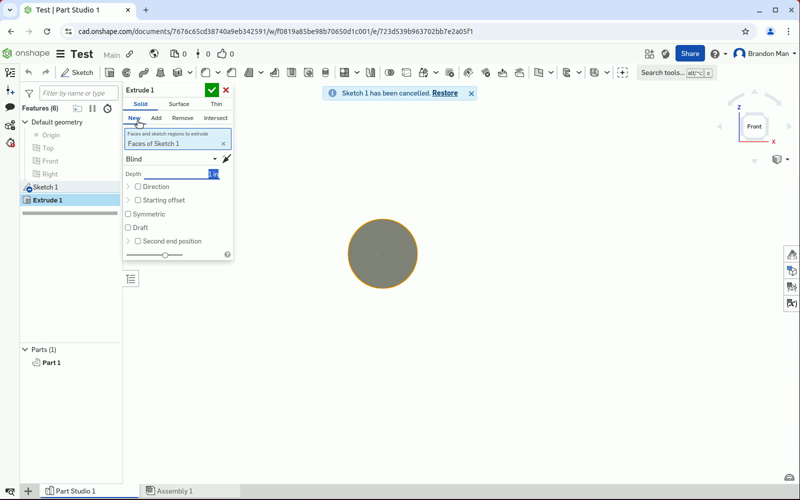
text(7.943)
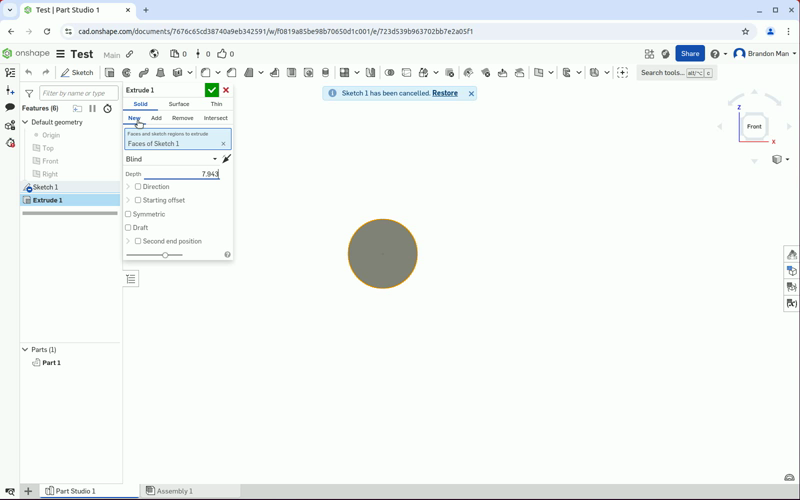
key(enter)
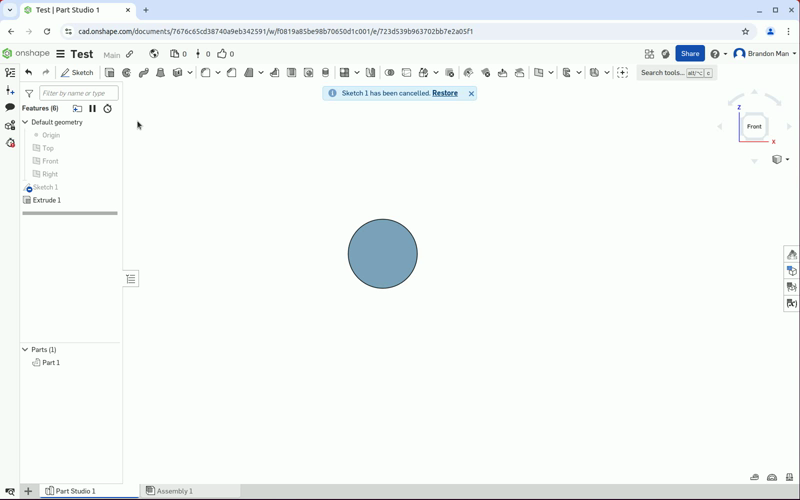
key(shift+h)
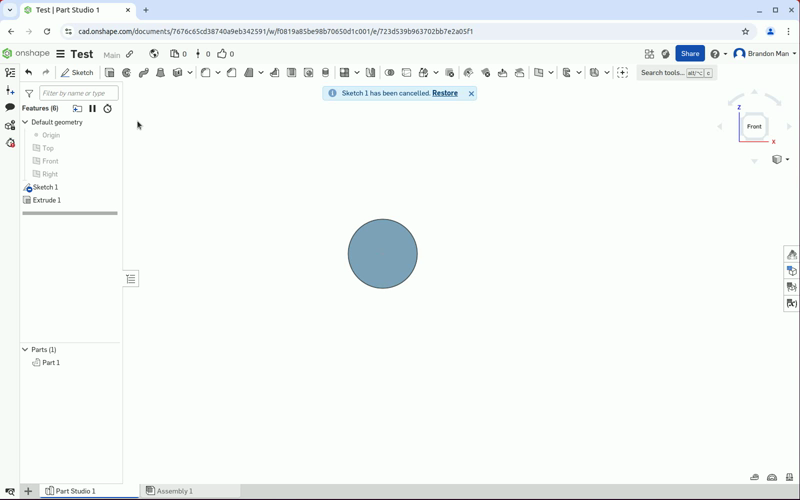
key(shift+h)
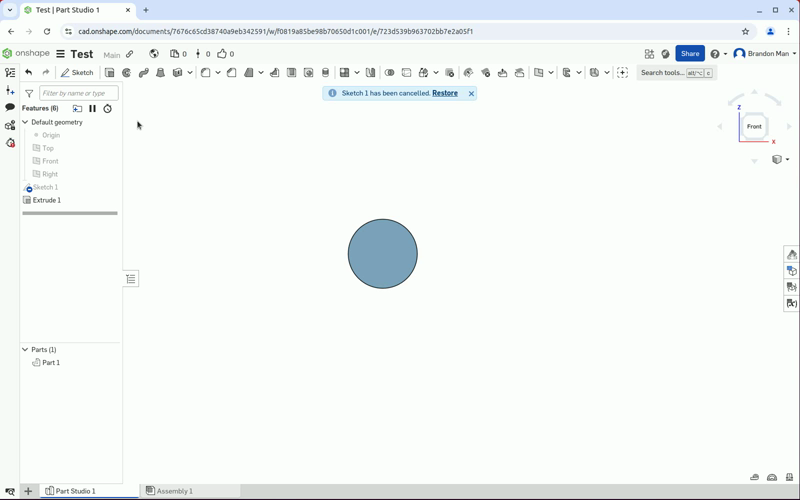
mouse_move(73, 189)
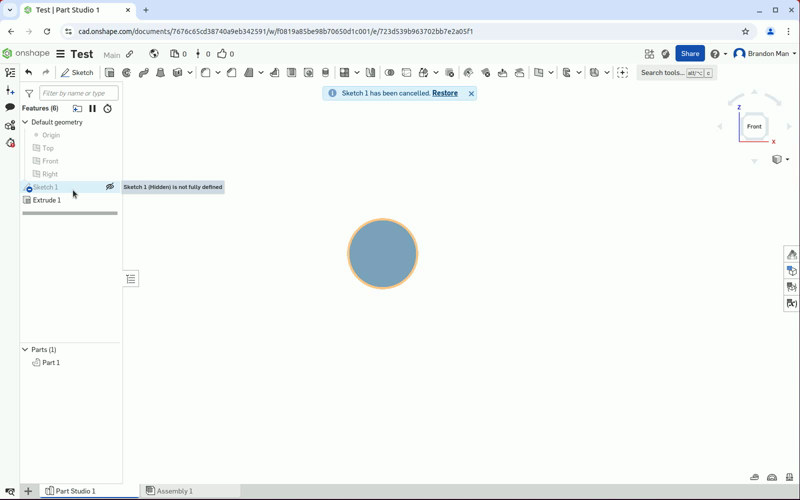
click(73, 189)
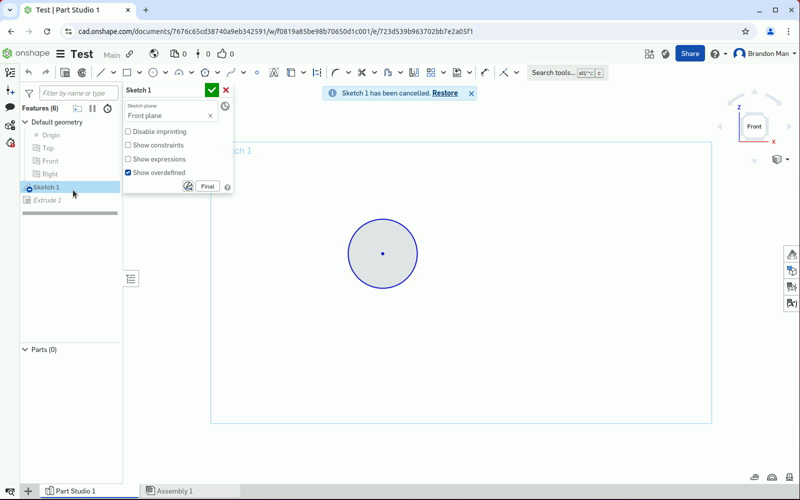
mouse_move(229, 92)
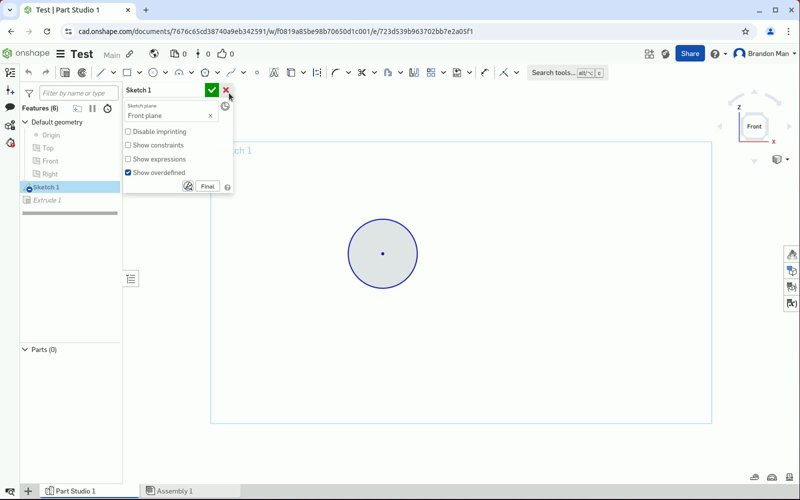
click(229, 92)
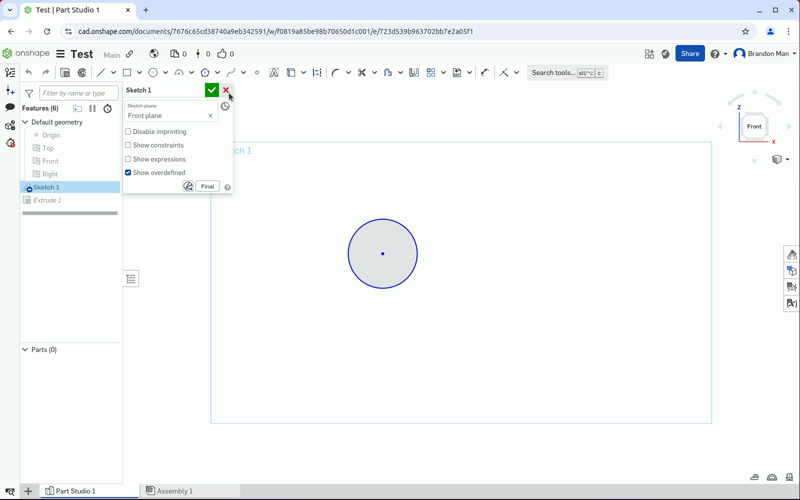
key(shift+s)
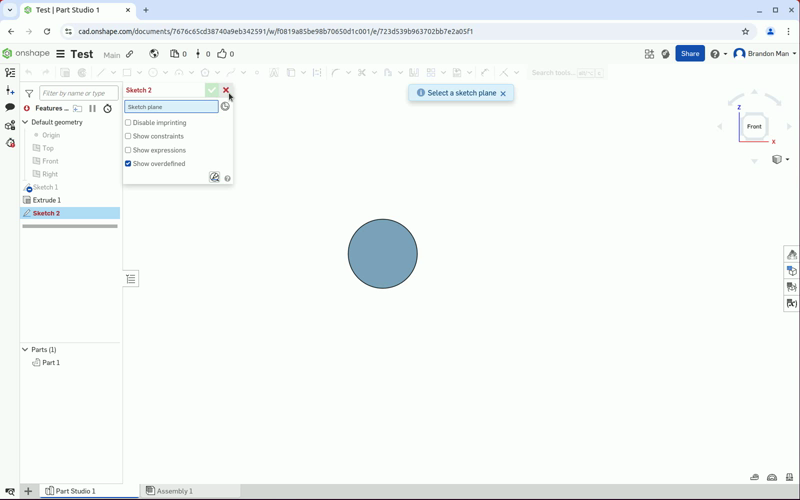
mouse_move(73, 163)
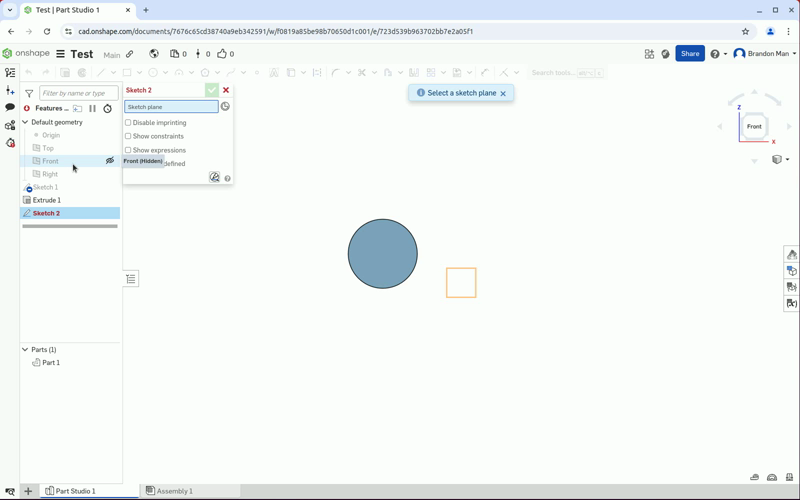
click(73, 163)
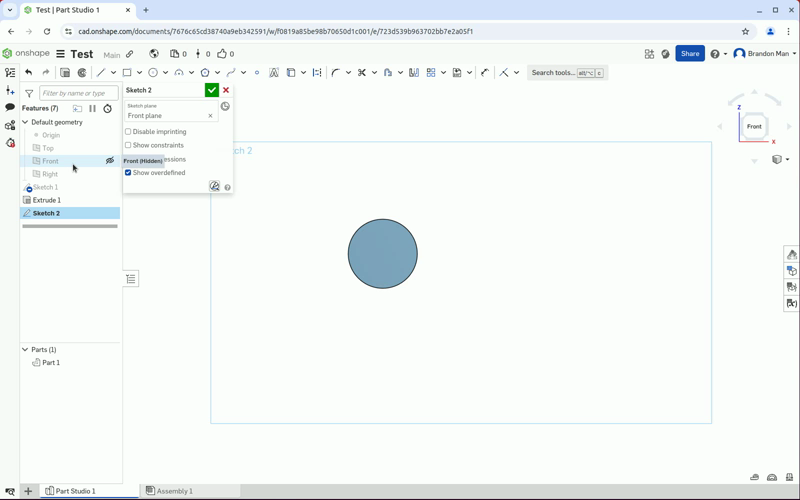
mouse_move(73, 352)
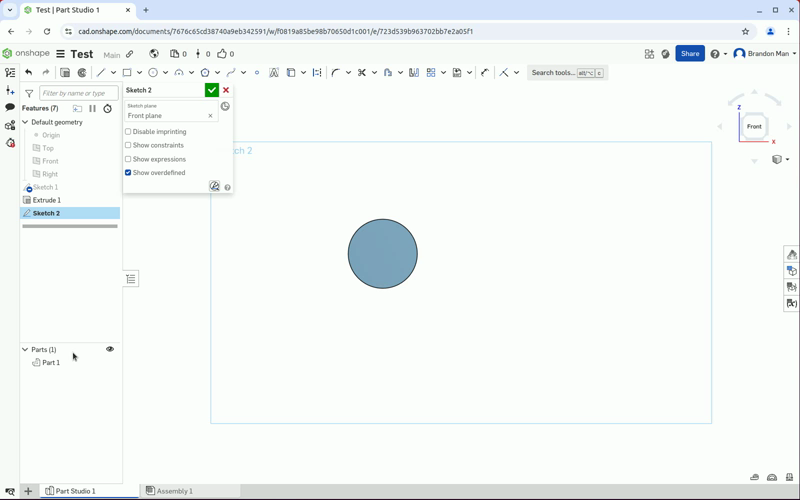
key(y)
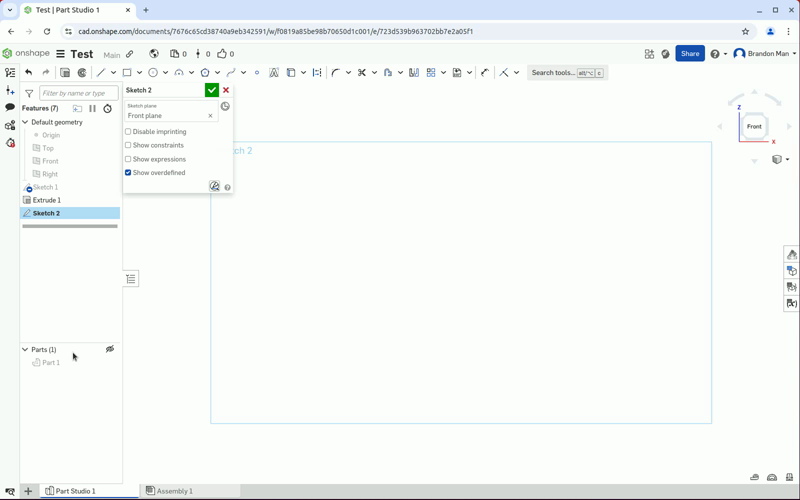
key(a)
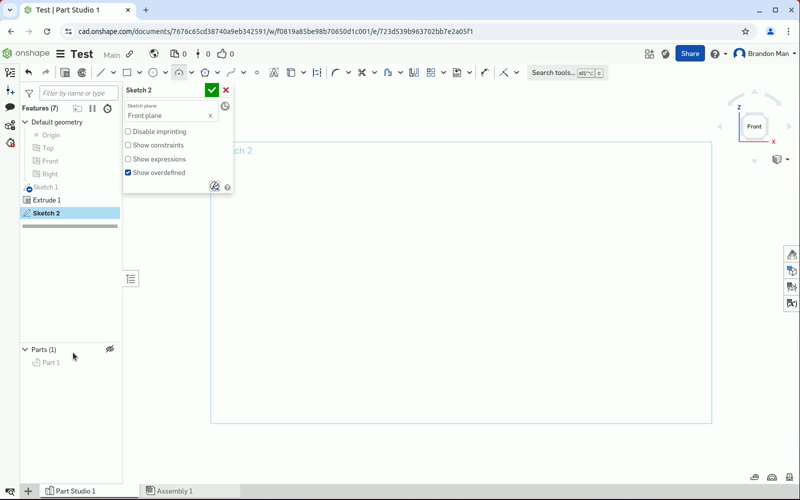
key_down(shift)
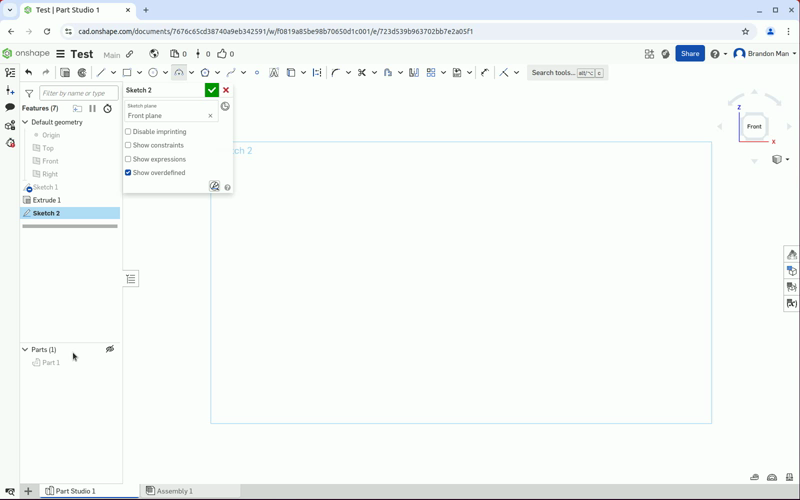
mouse_move(522, 307)
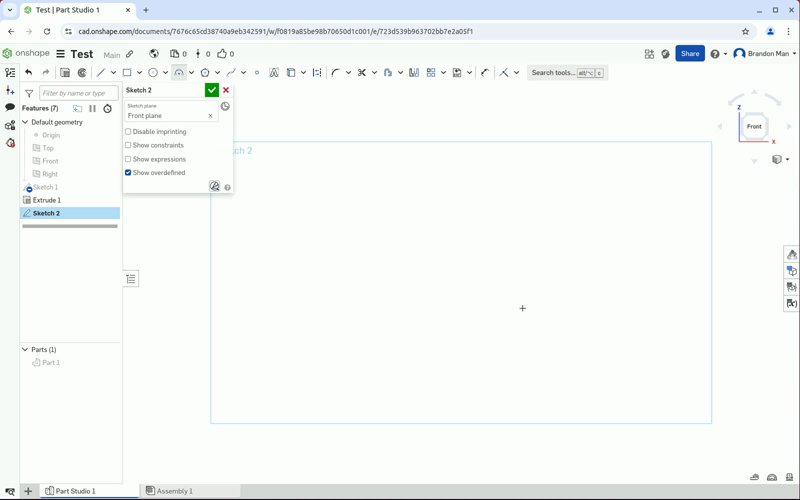
click(522, 307)
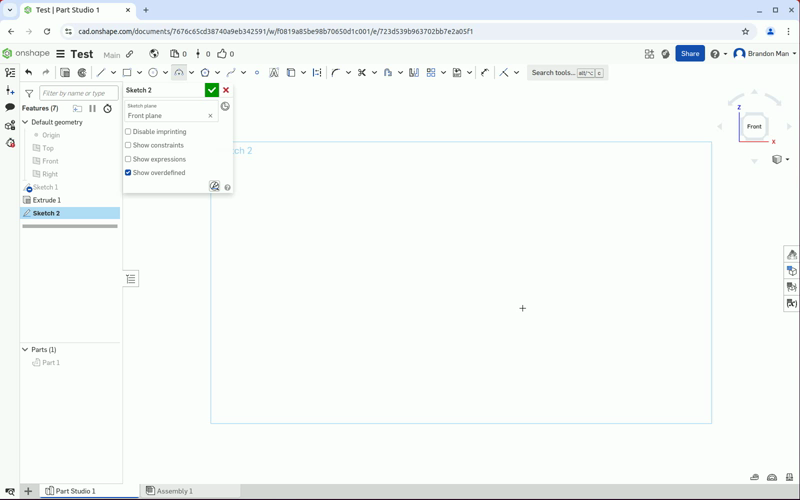
key_up(shift)
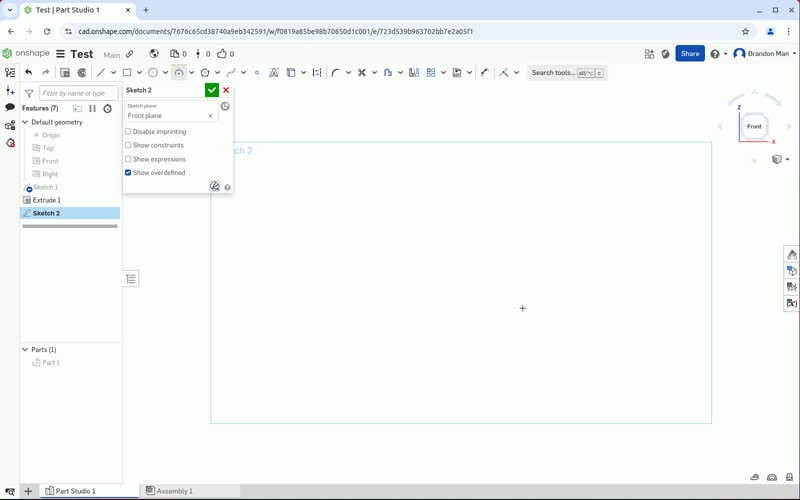
key_down(shift)
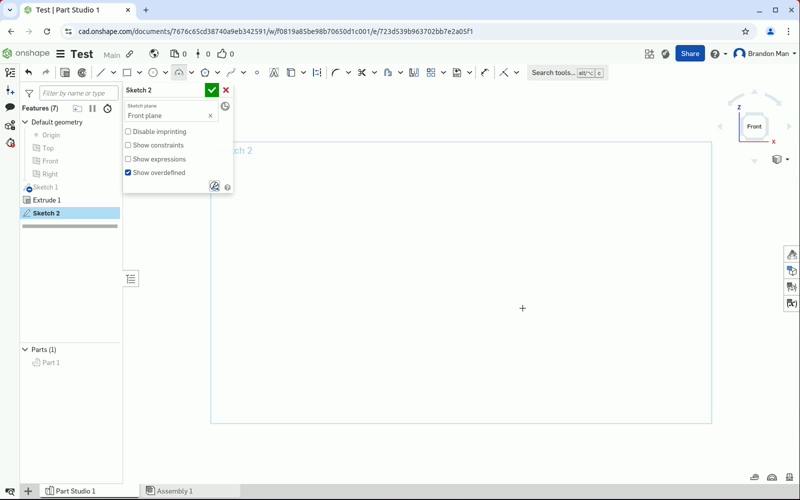
mouse_move(526, 308)
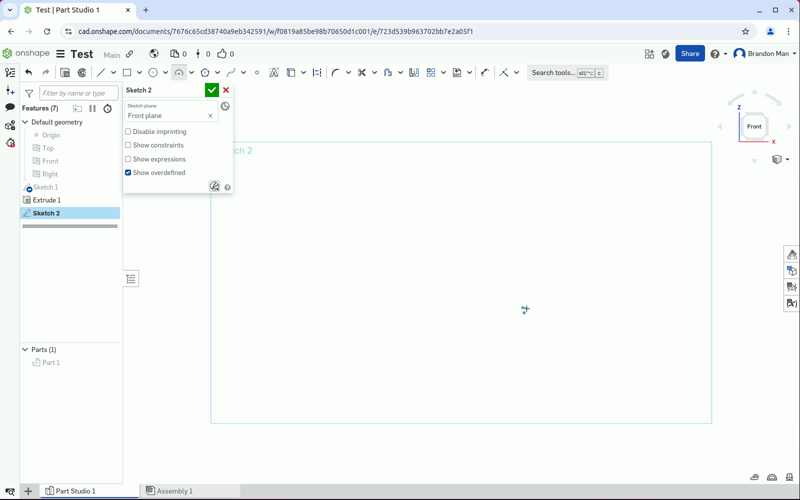
scroll(6)
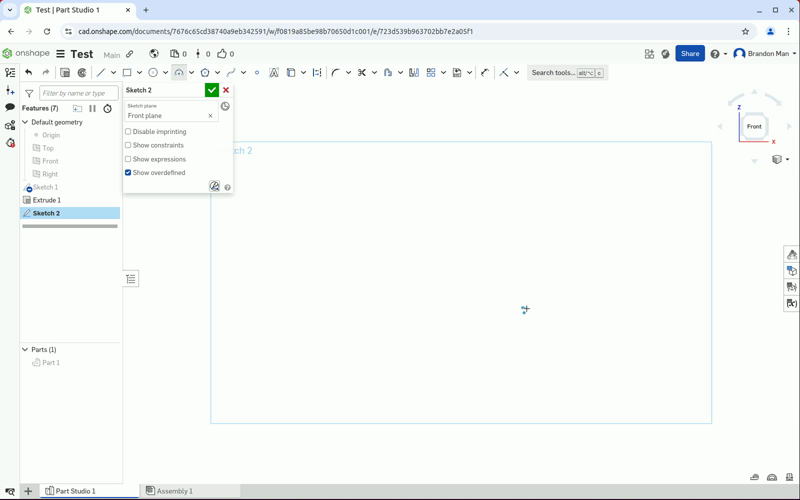
scroll(6)
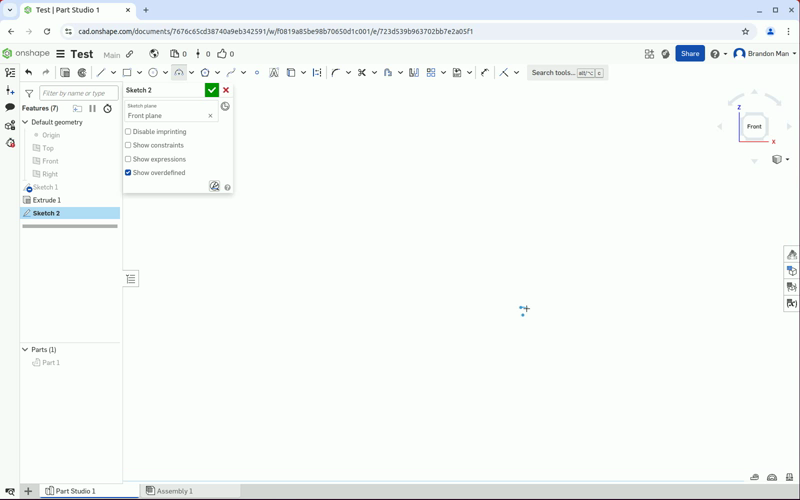
scroll(6)
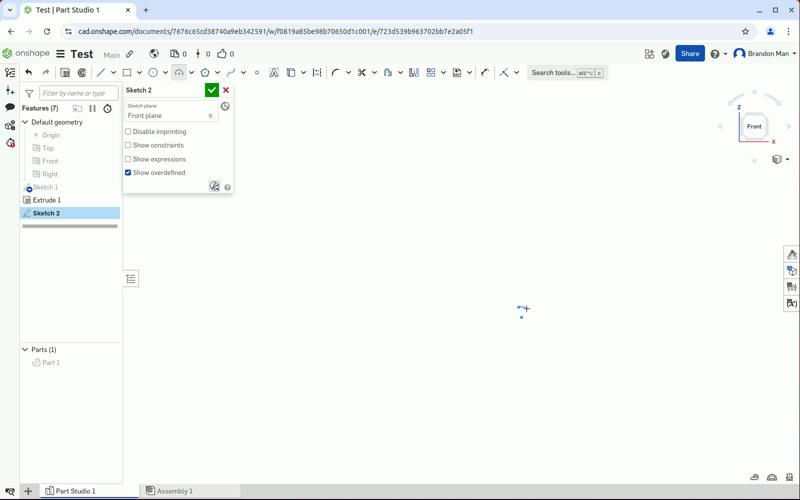
scroll(6)
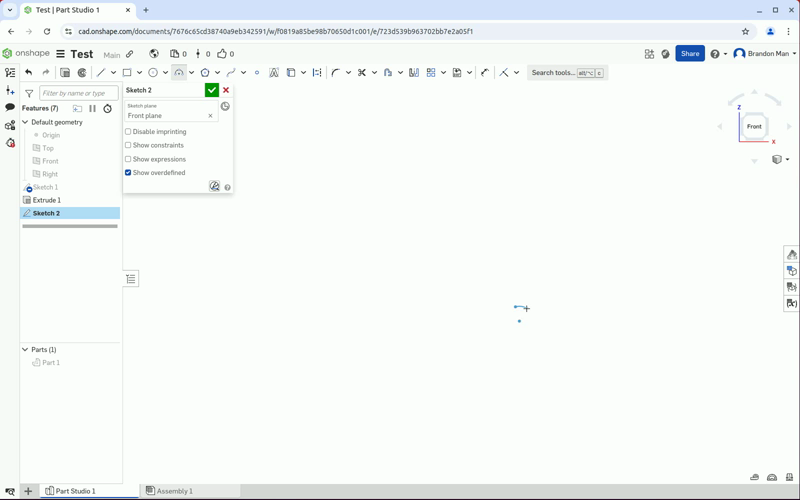
scroll(6)
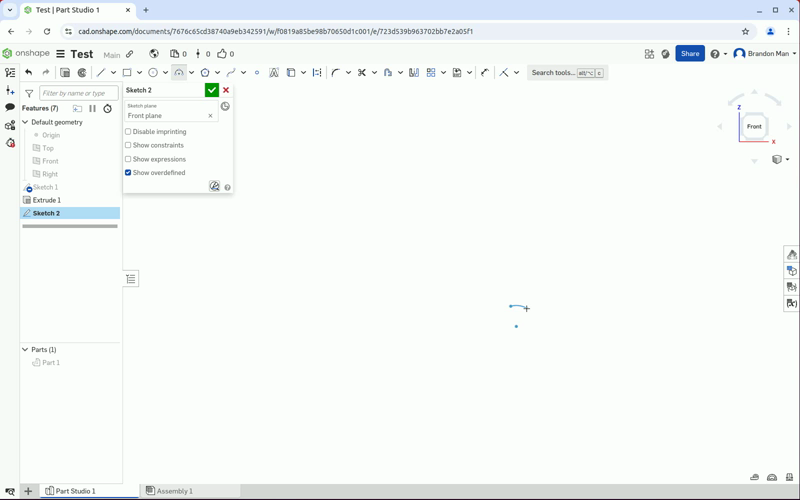
scroll(6)
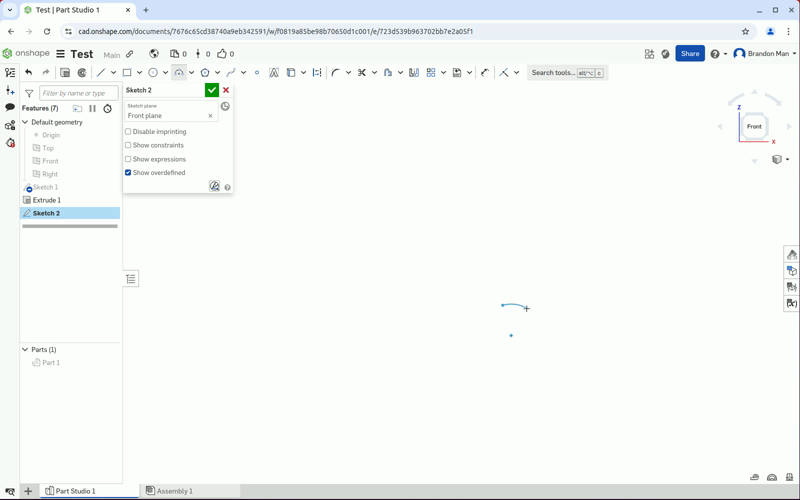
scroll(6)
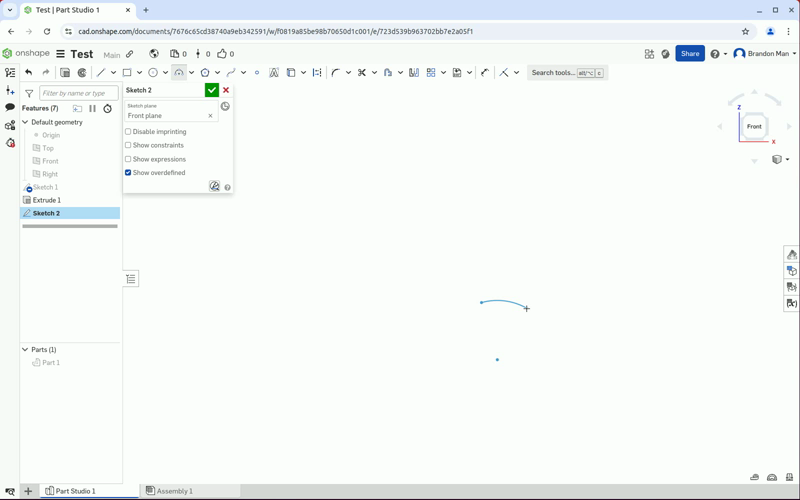
click(526, 308)
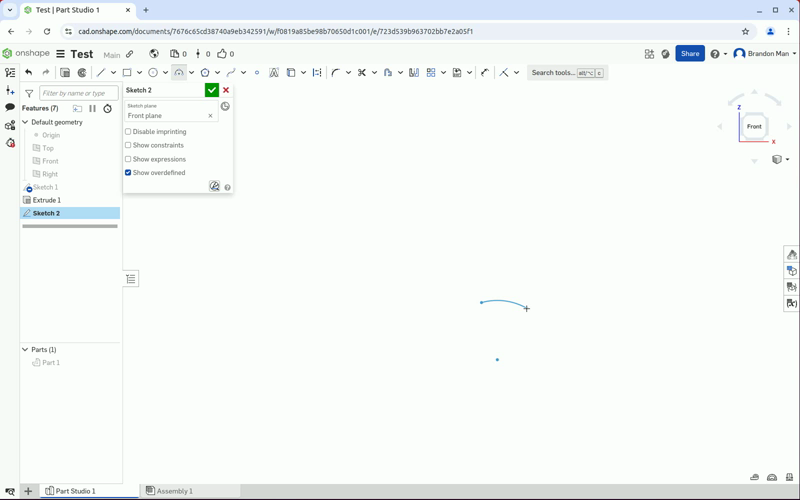
scroll(-6)
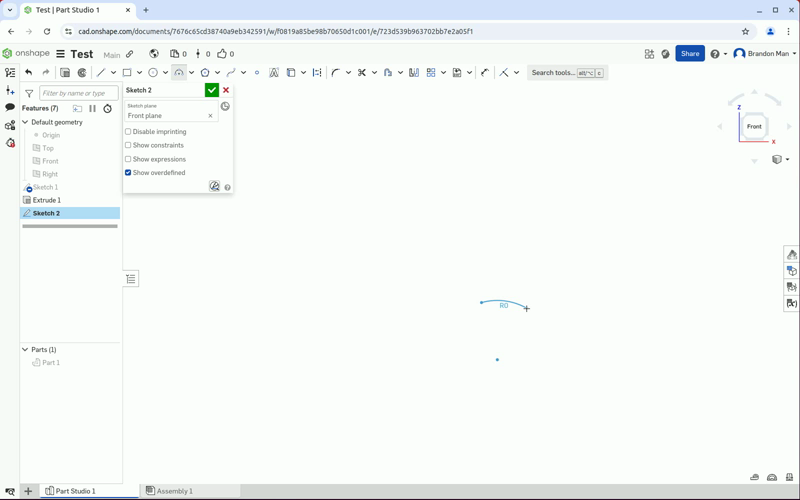
scroll(-6)
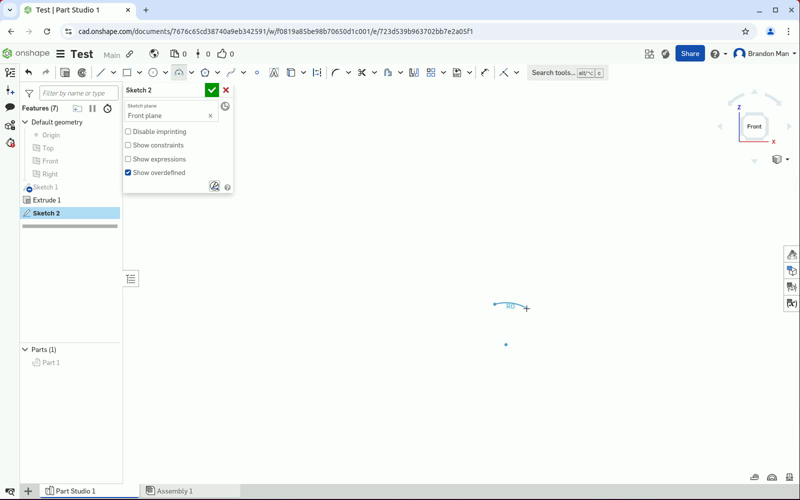
scroll(-6)
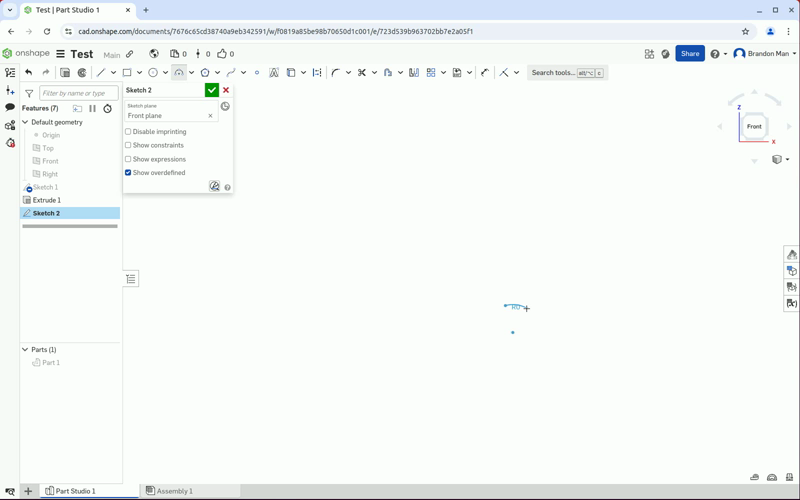
scroll(-6)
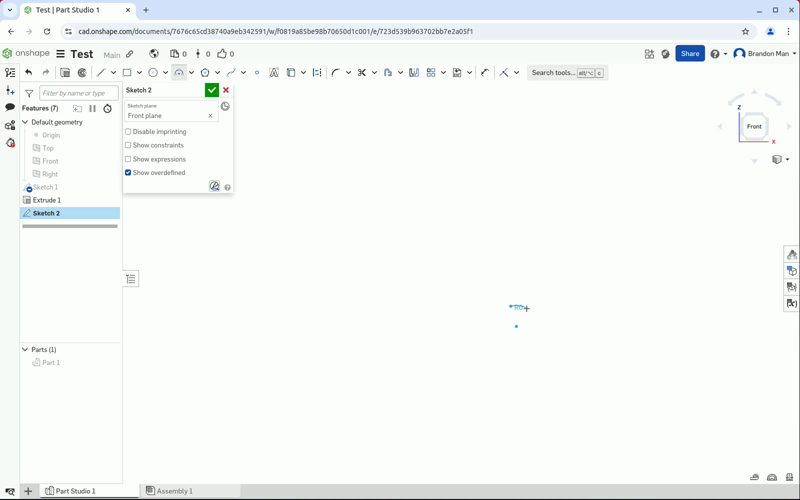
scroll(-6)
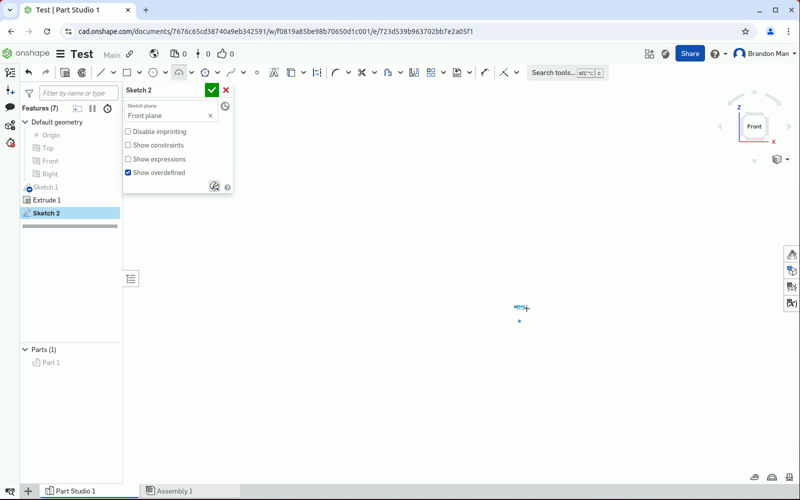
scroll(-6)
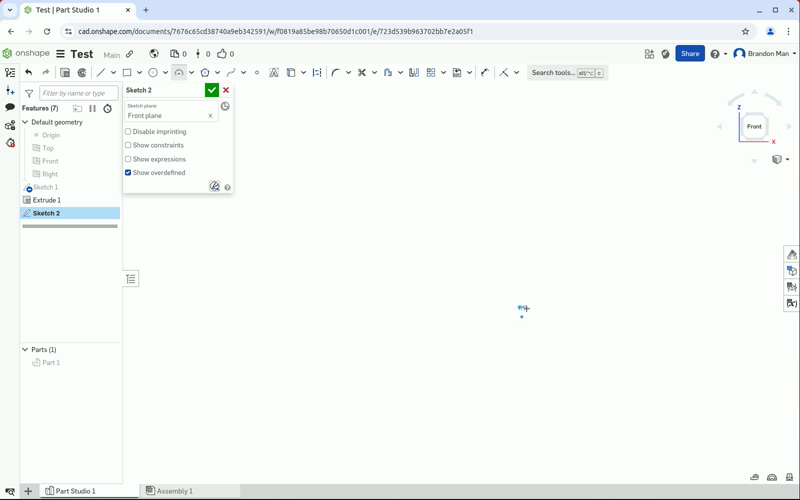
scroll(-6)
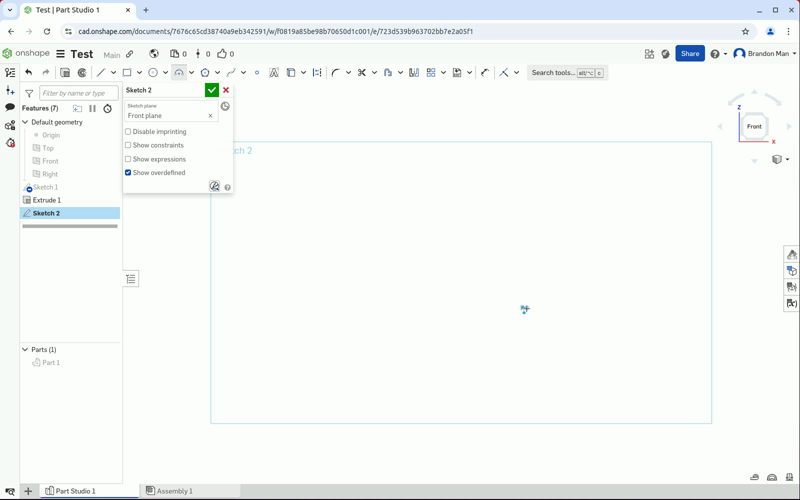
mouse_move(524, 308)
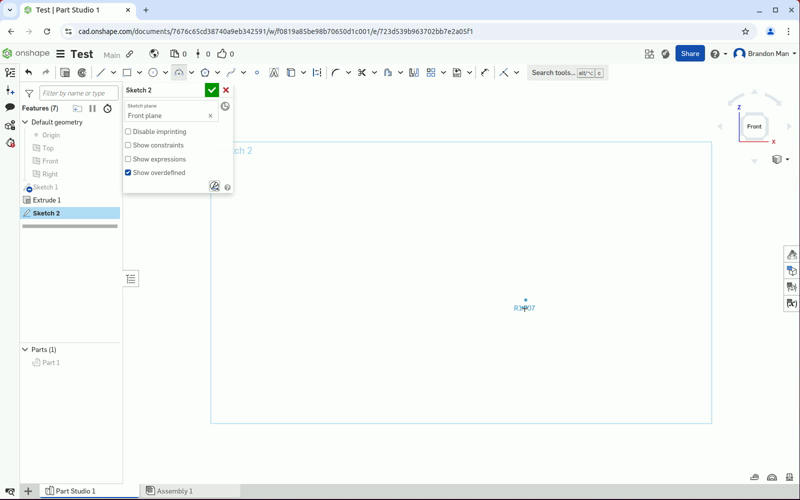
scroll(6)
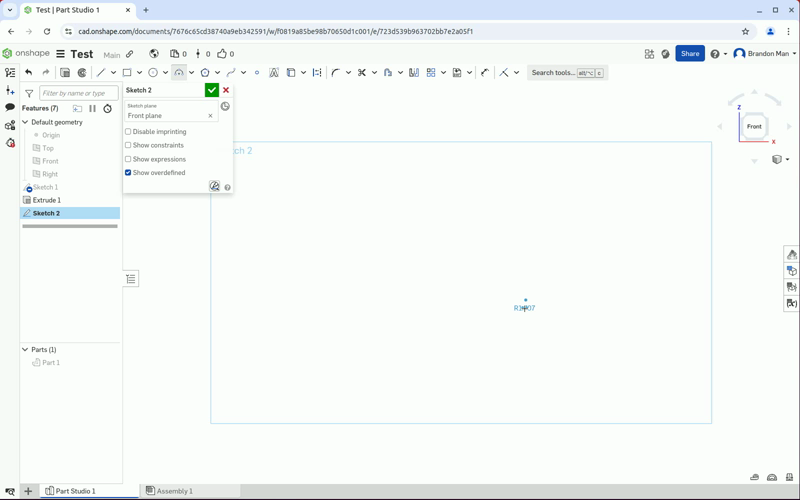
scroll(6)
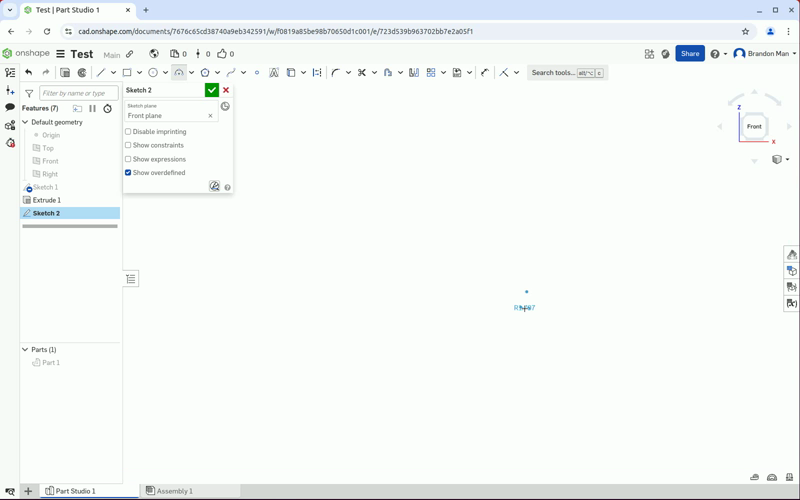
scroll(6)
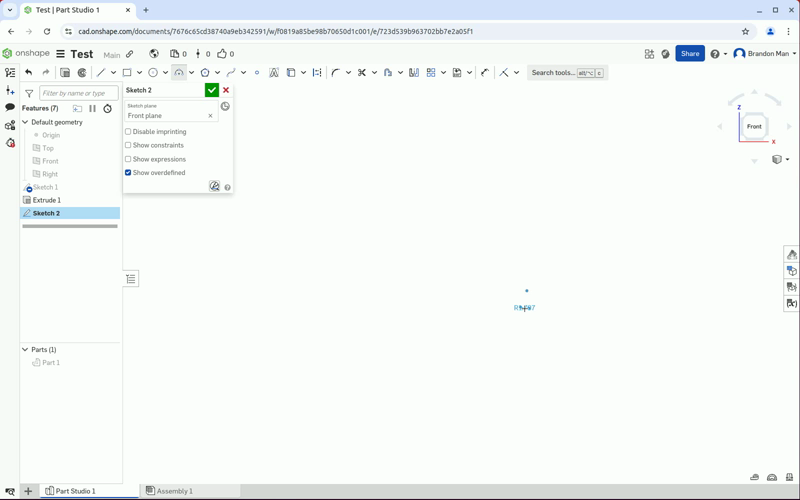
scroll(6)
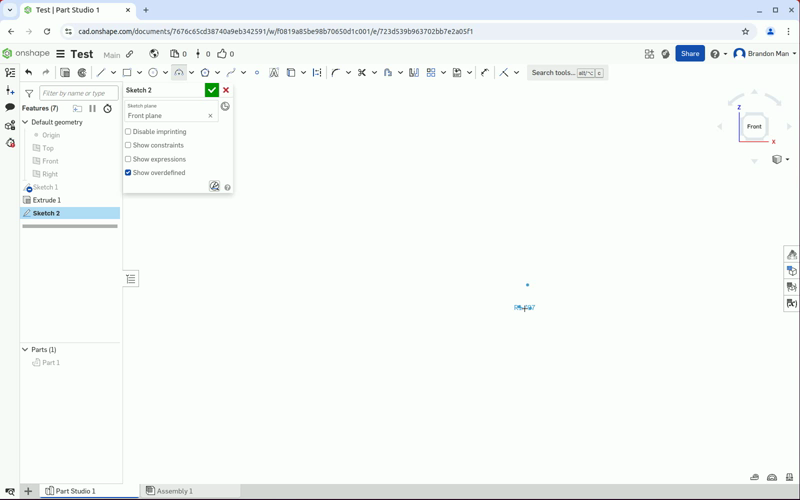
scroll(6)
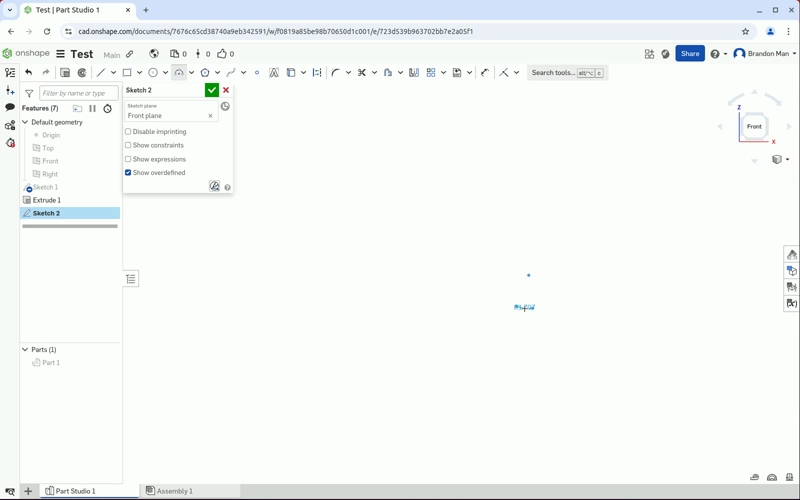
scroll(6)
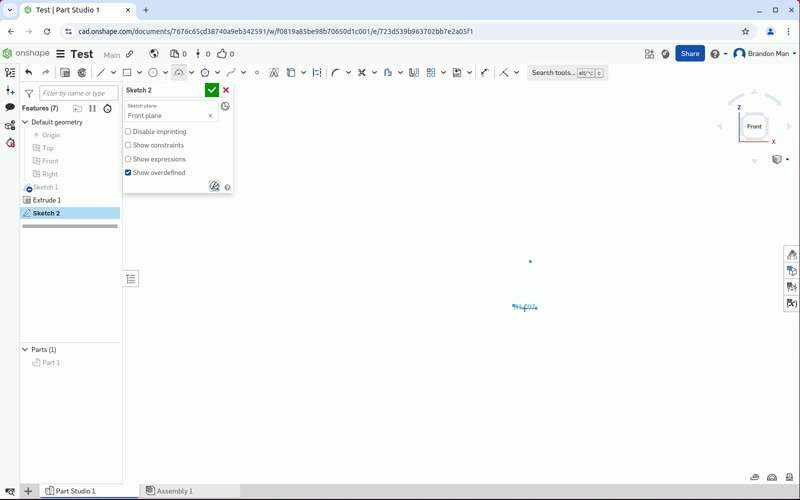
scroll(6)
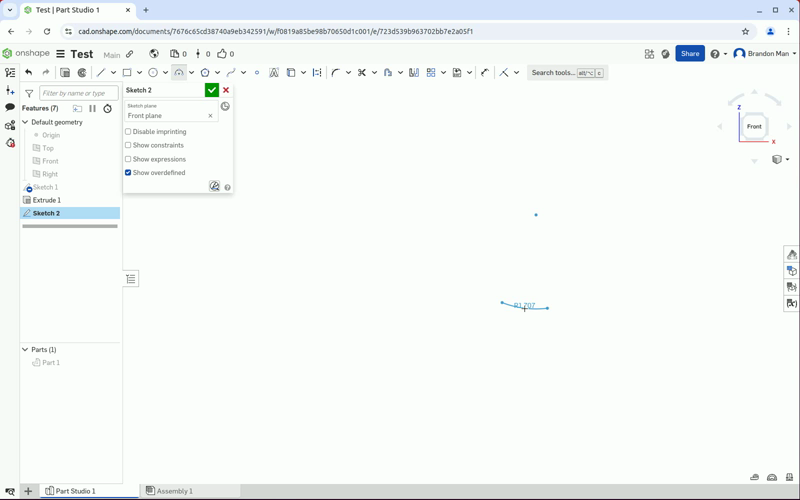
click(524, 308)
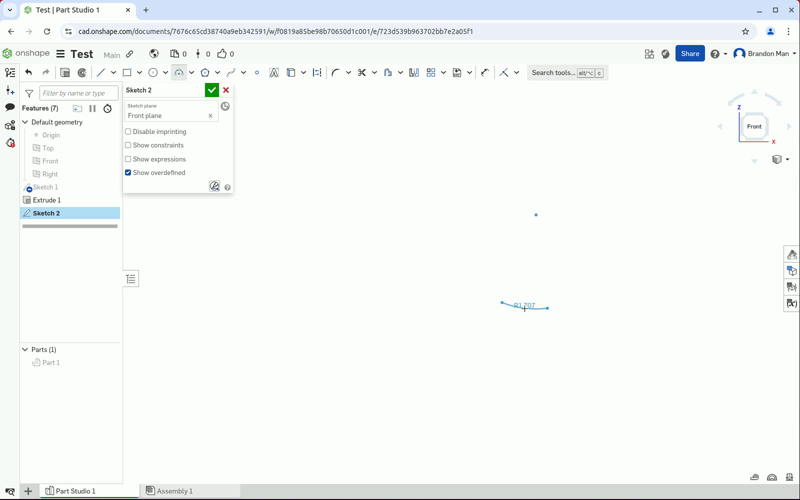
scroll(-6)
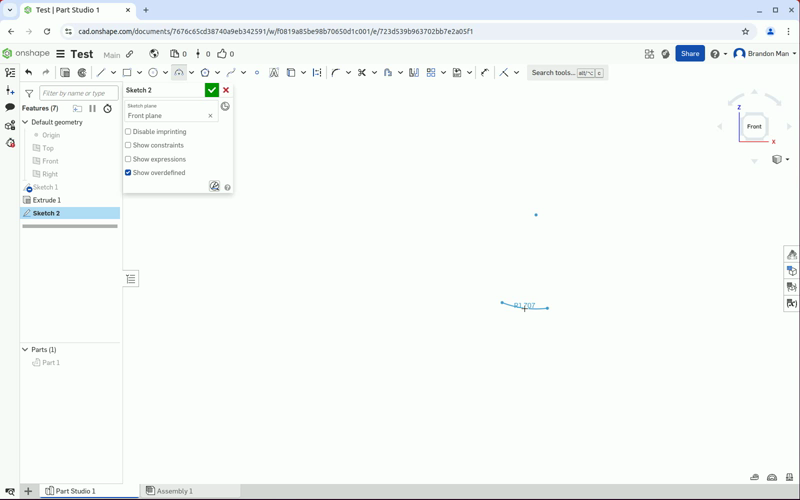
scroll(-6)
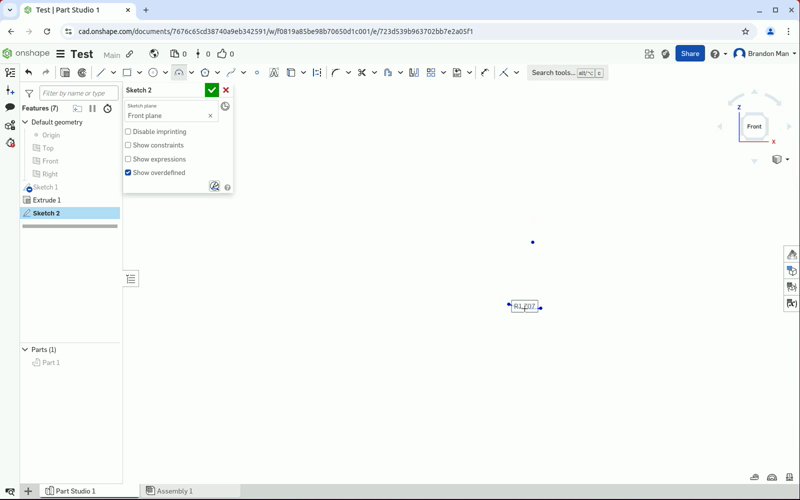
scroll(-6)
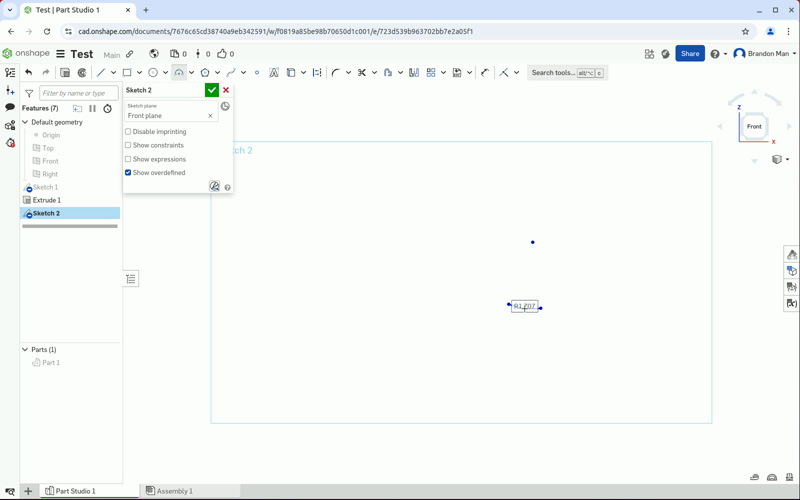
scroll(-6)
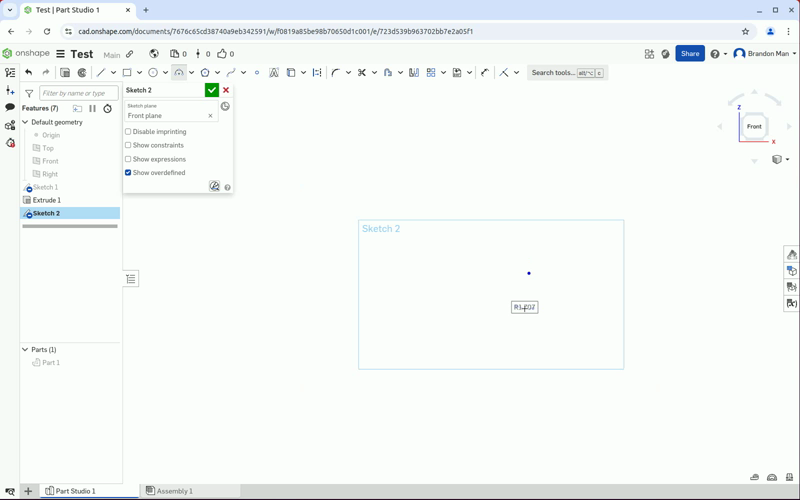
scroll(-6)
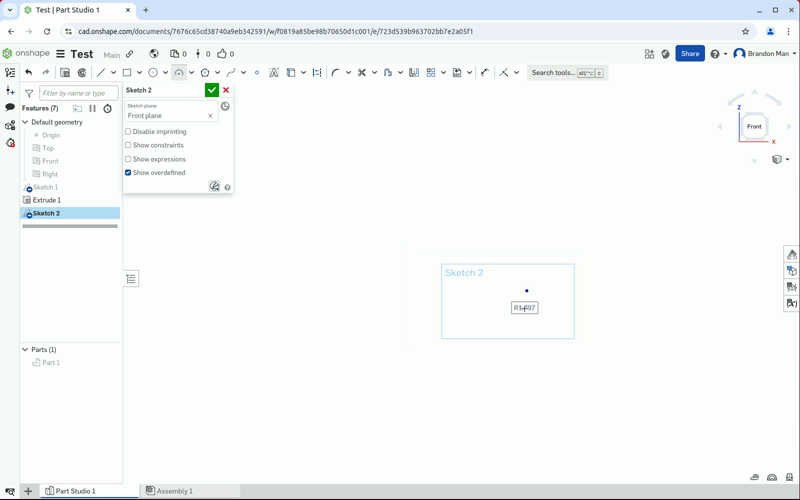
scroll(-6)
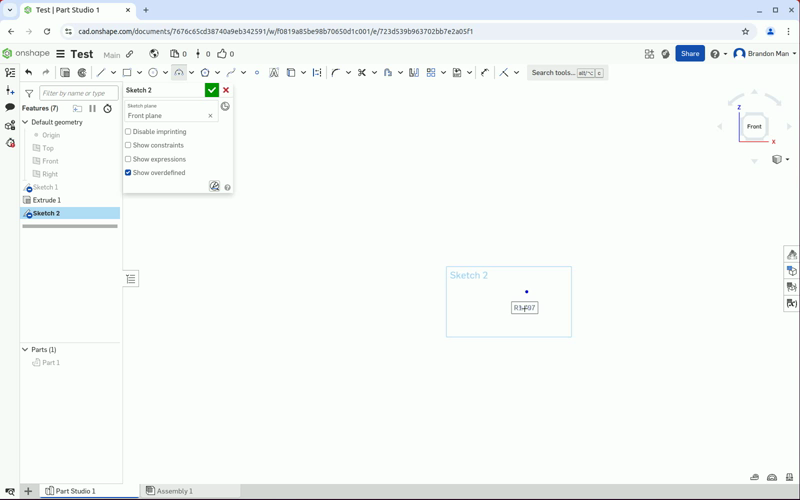
scroll(-6)
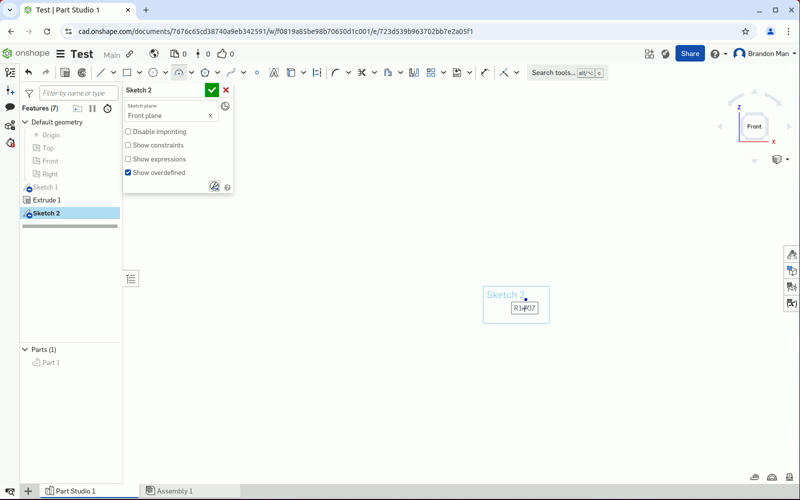
key_up(shift)
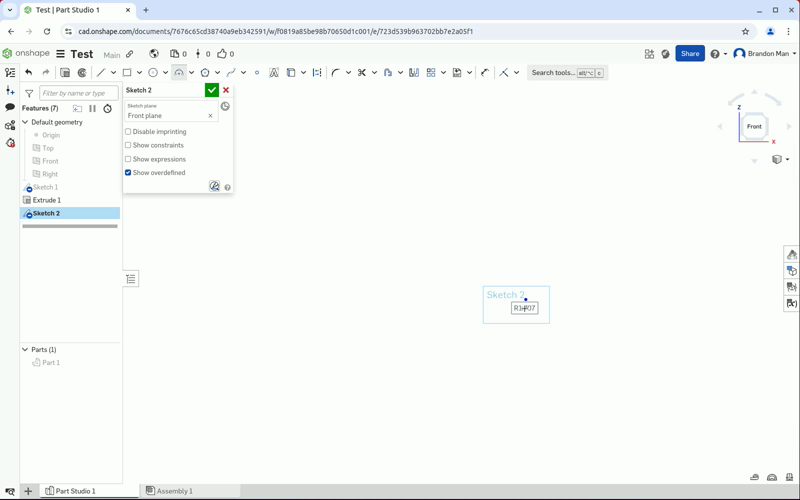
key(esc)
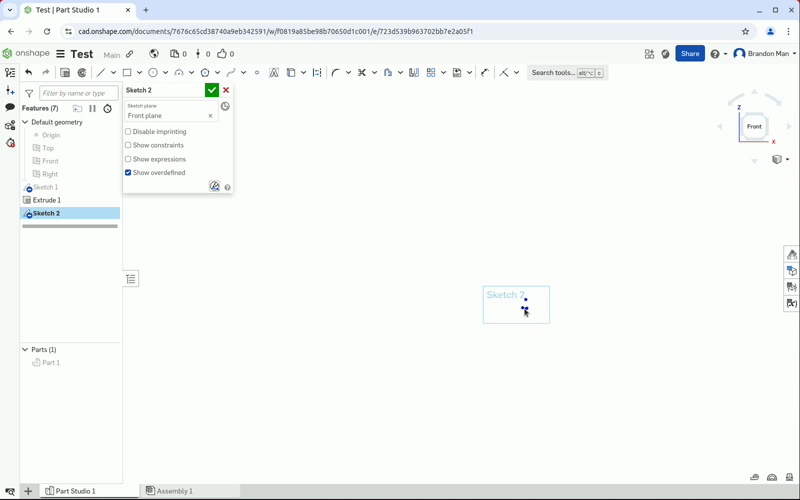
key(l)
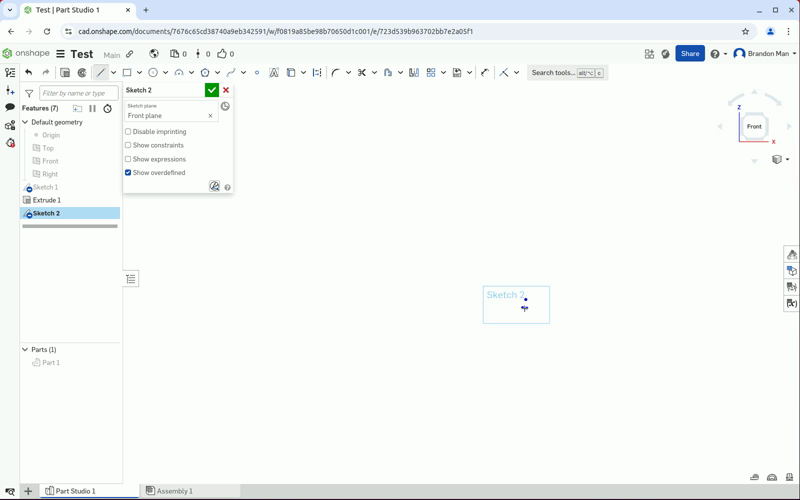
mouse_move(526, 308)
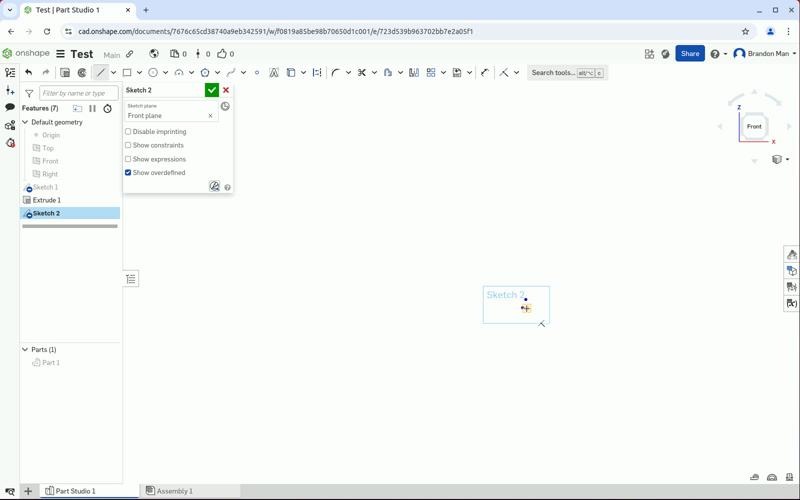
scroll(6)
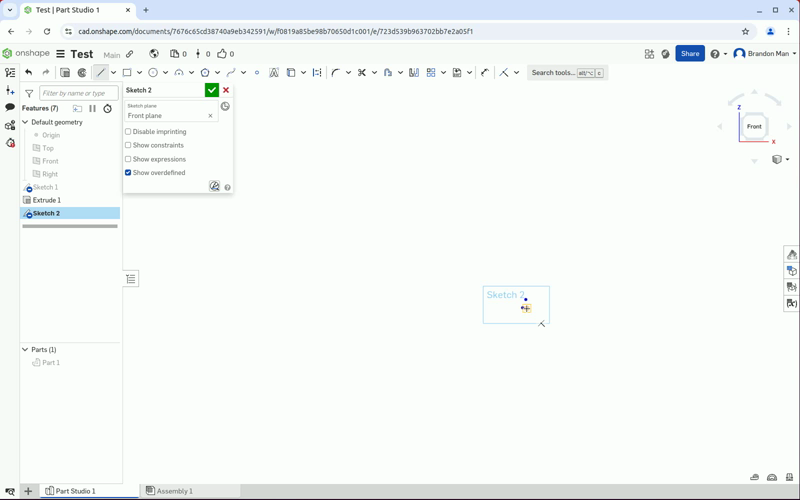
scroll(6)
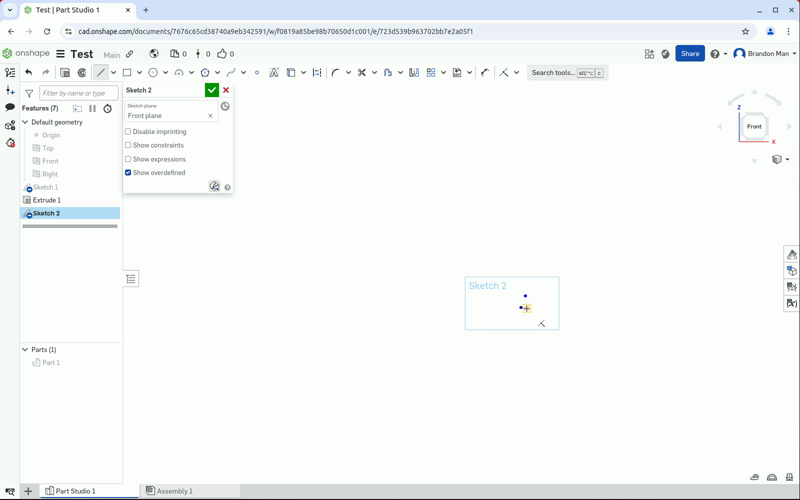
scroll(6)
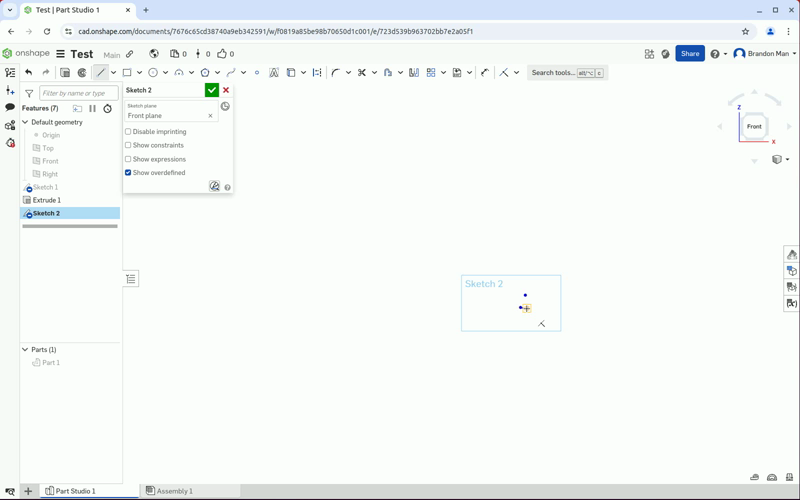
scroll(6)
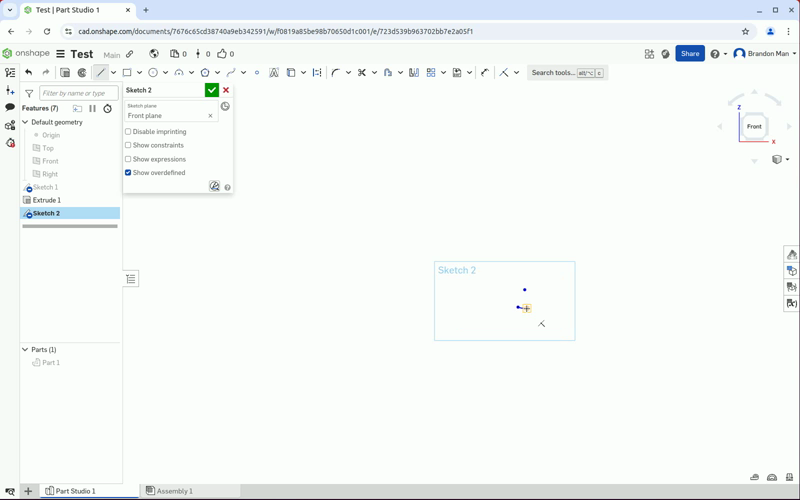
scroll(6)
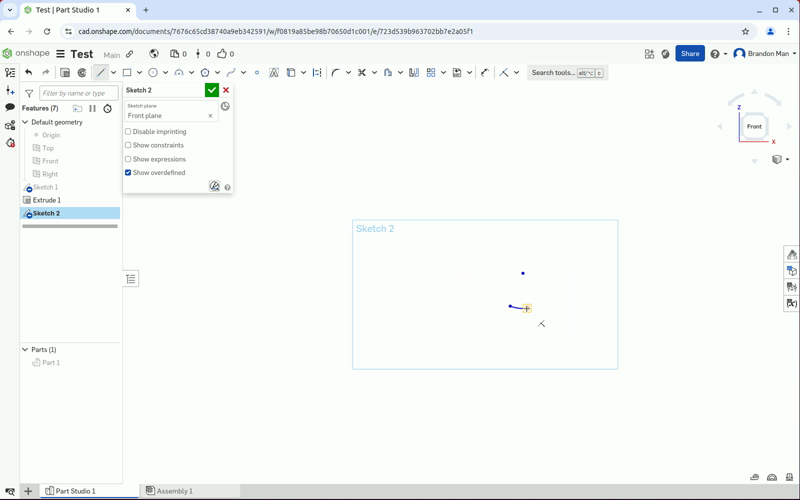
scroll(6)
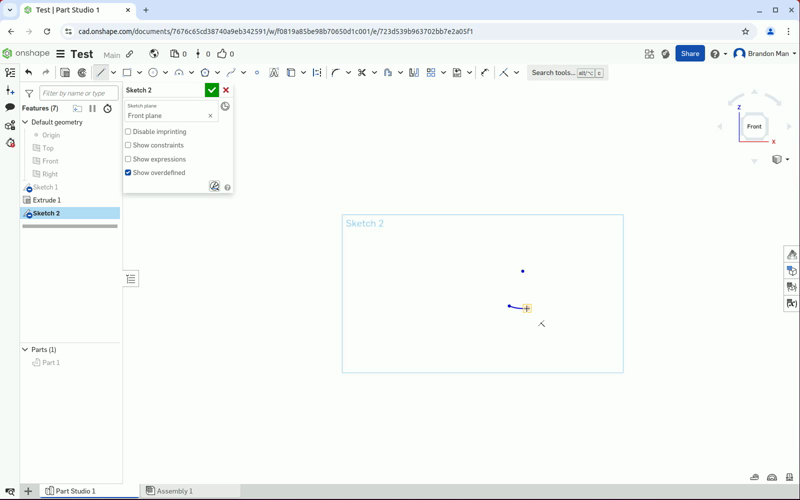
scroll(6)
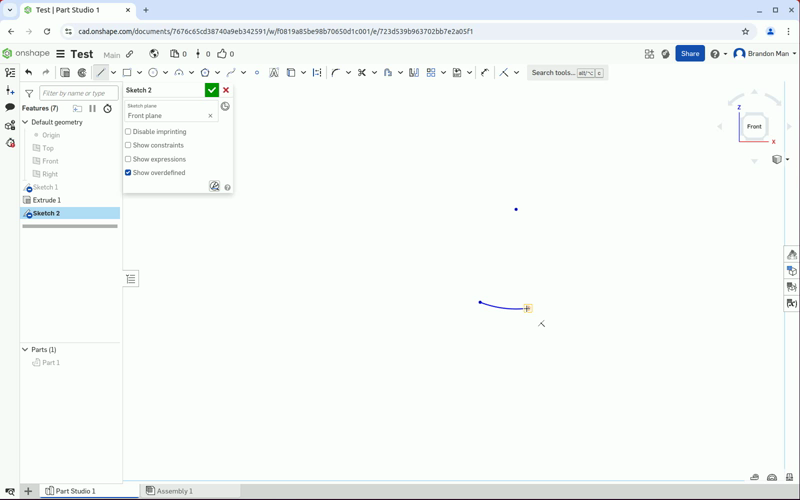
click(526, 308)
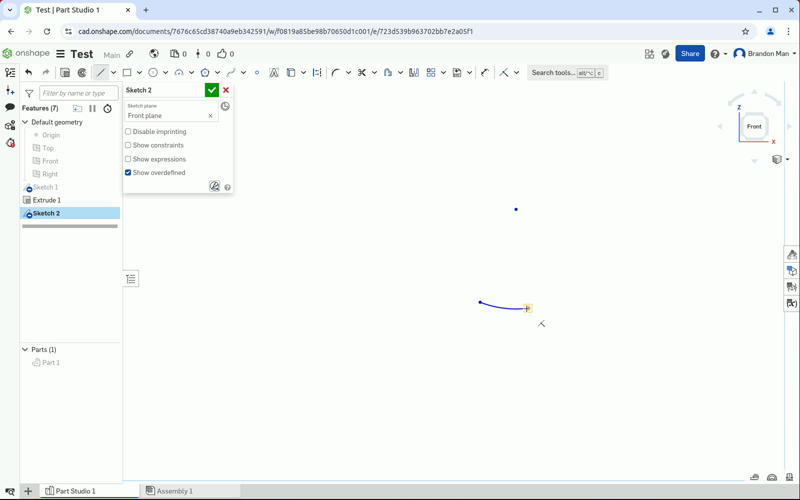
scroll(-6)
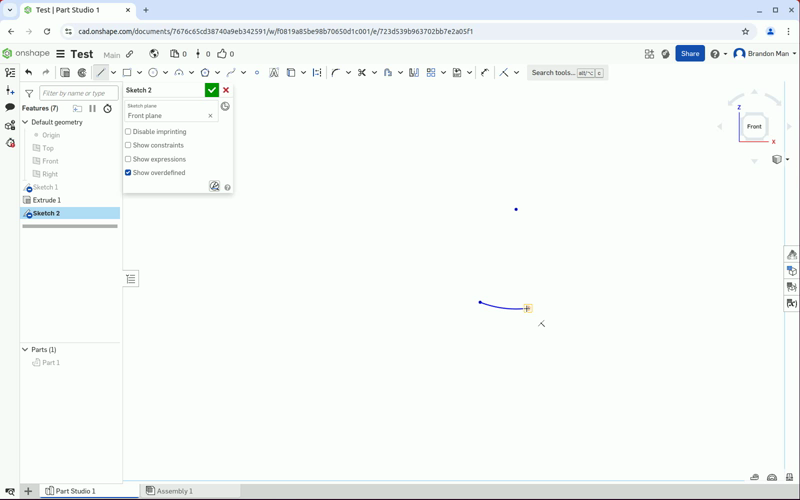
scroll(-6)
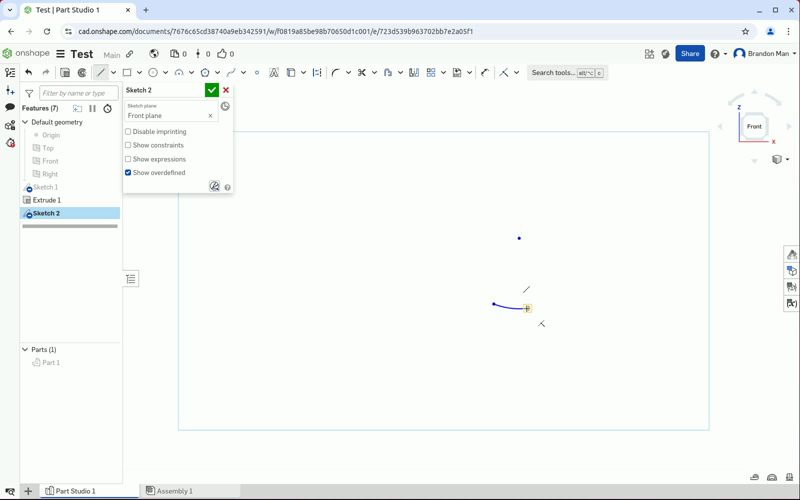
scroll(-6)
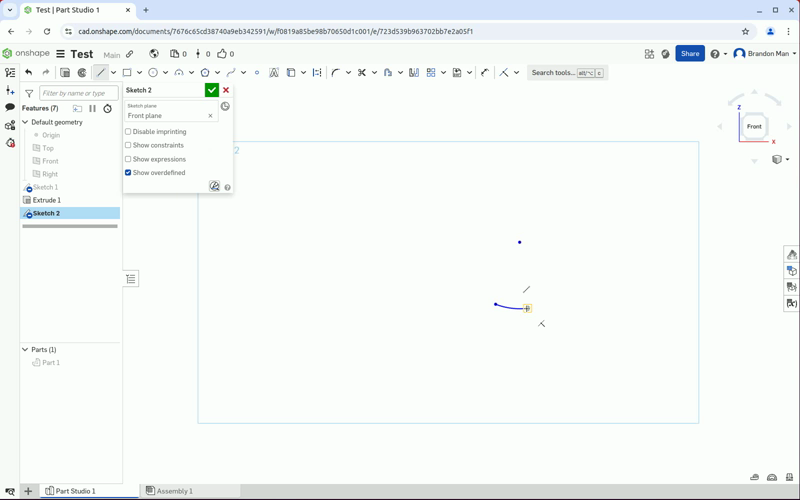
scroll(-6)
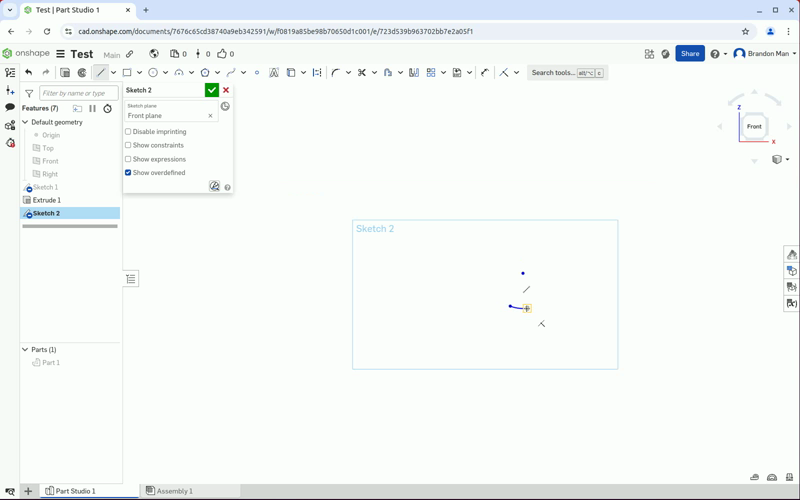
scroll(-6)
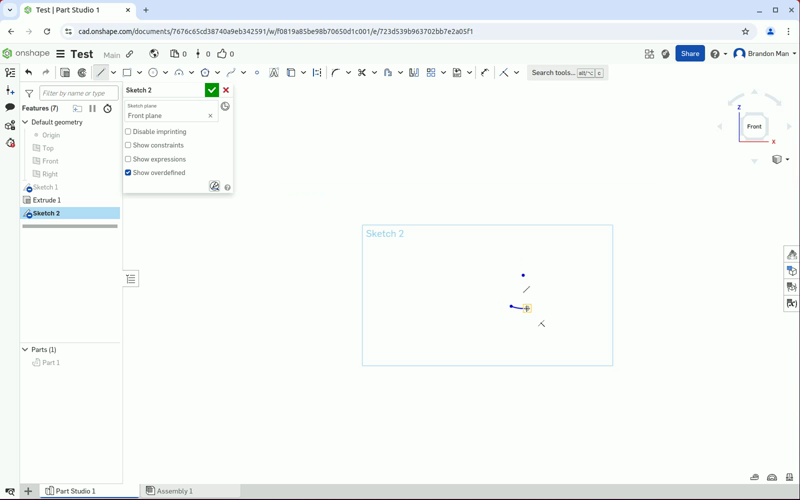
scroll(-6)
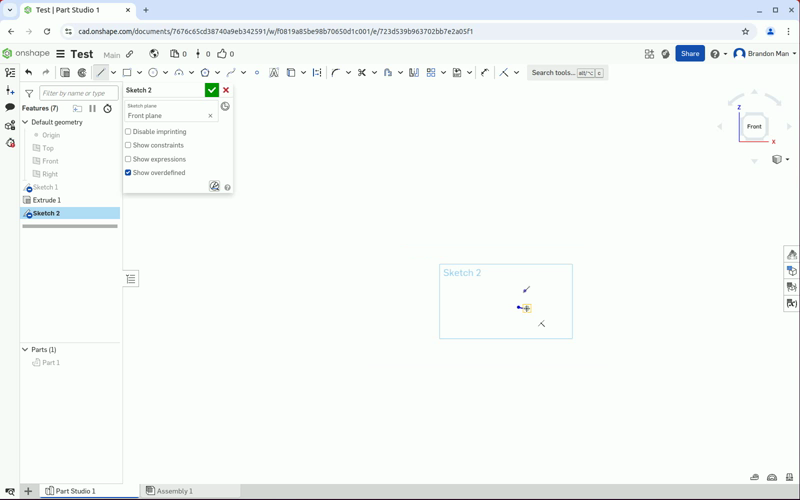
scroll(-6)
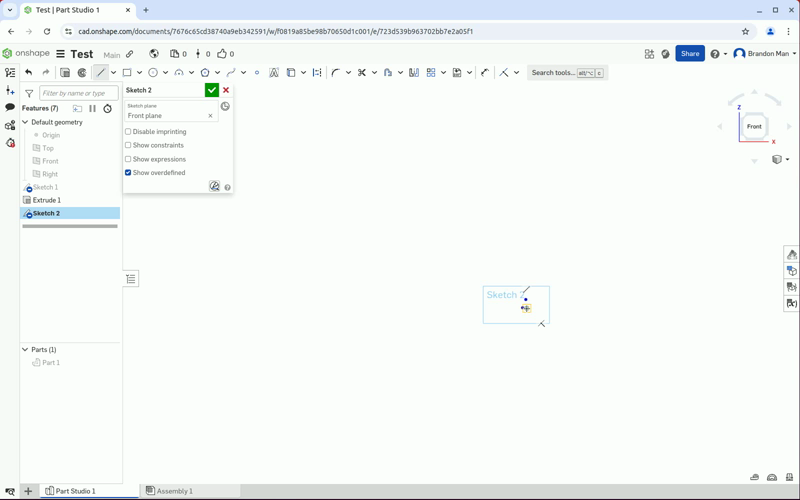
mouse_move(556, 308)
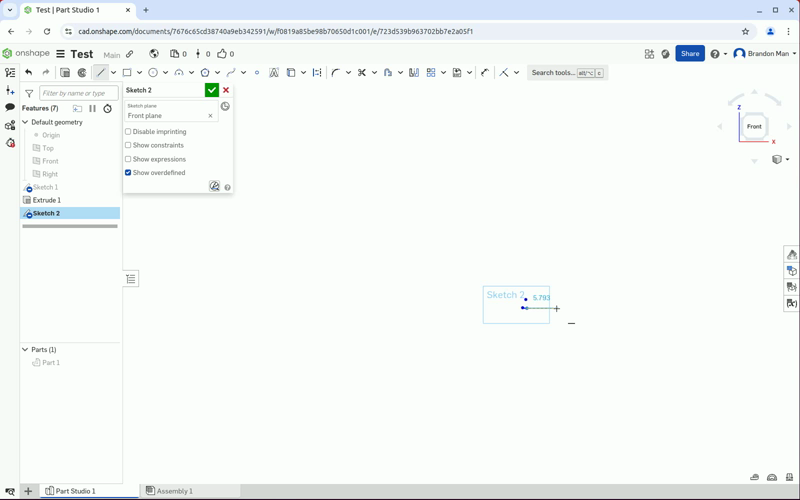
key_down(shift)
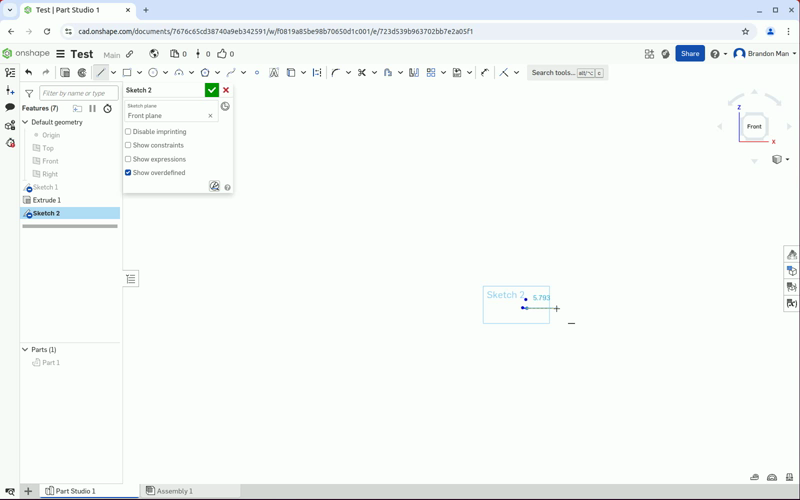
mouse_move(522, 307)
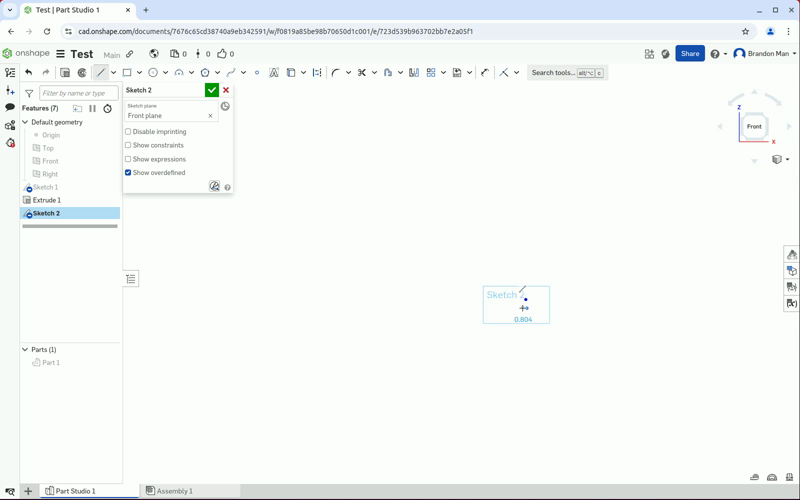
scroll(6)
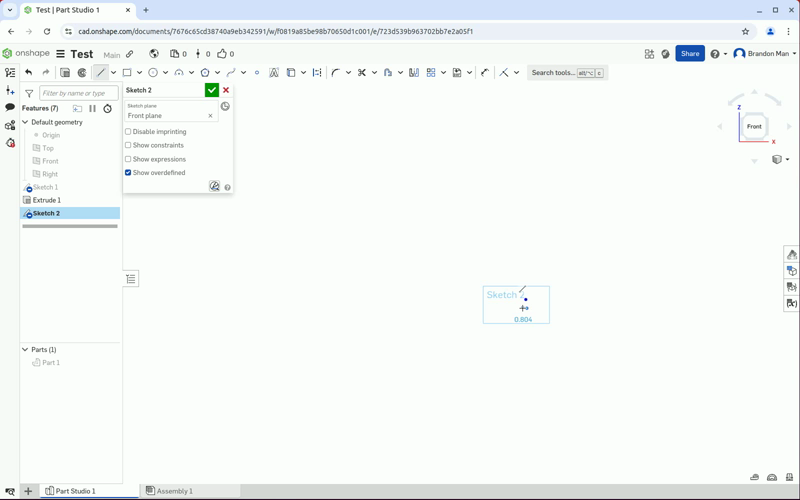
scroll(6)
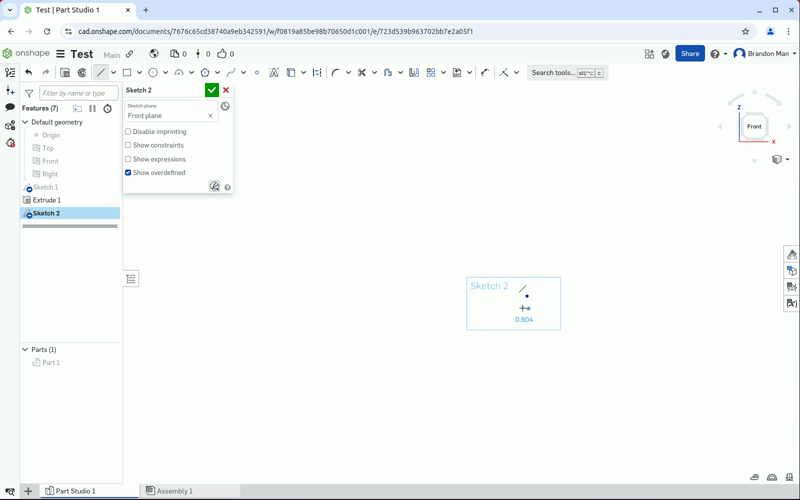
scroll(6)
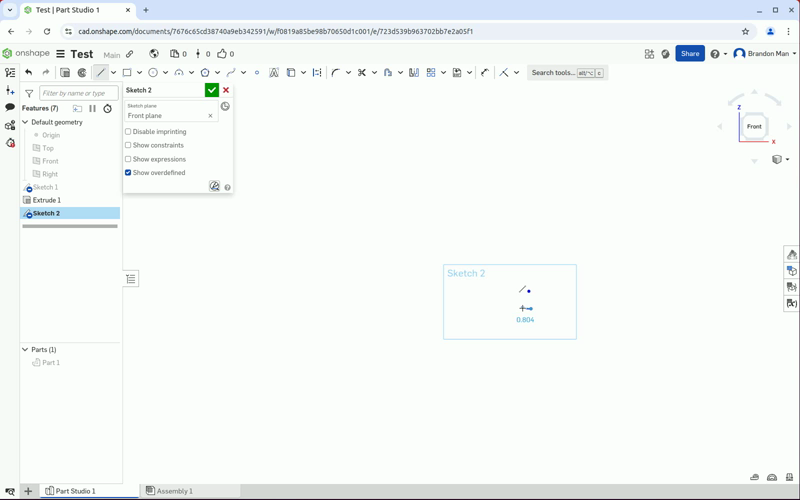
scroll(6)
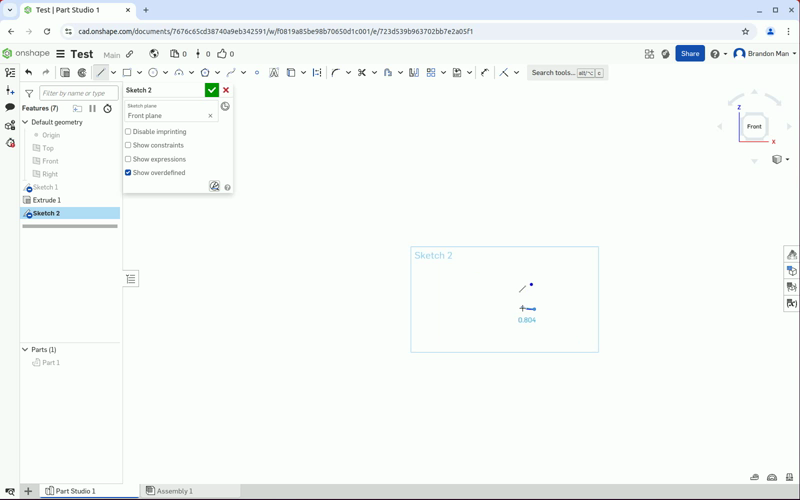
scroll(6)
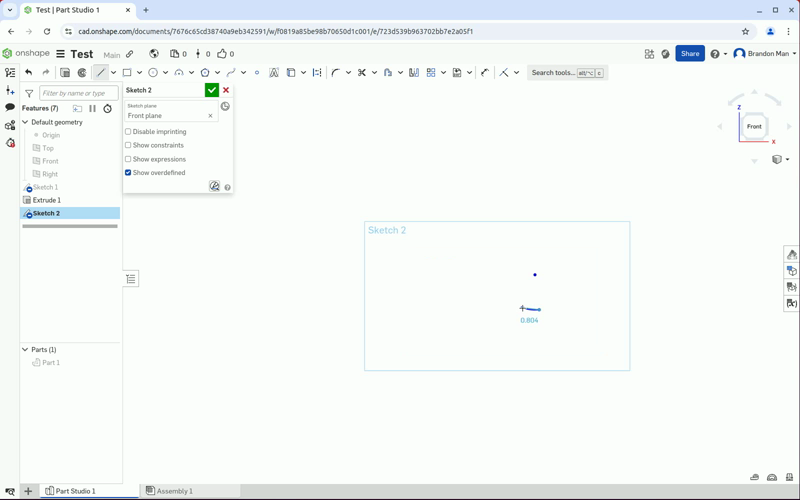
scroll(6)
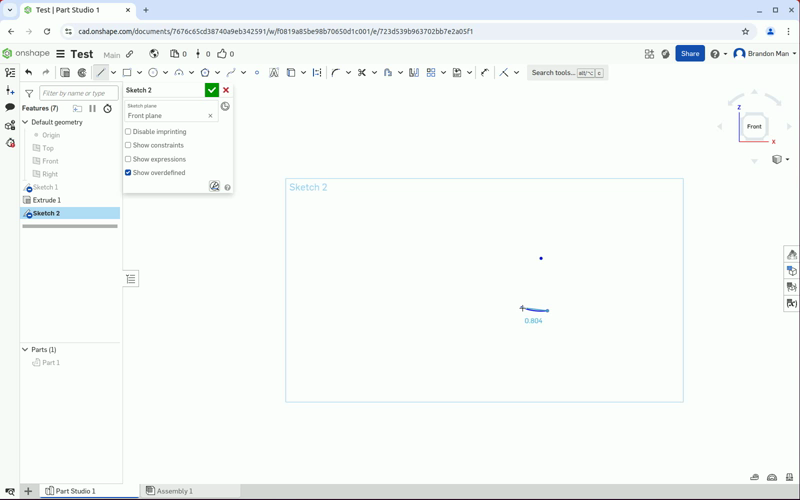
scroll(6)
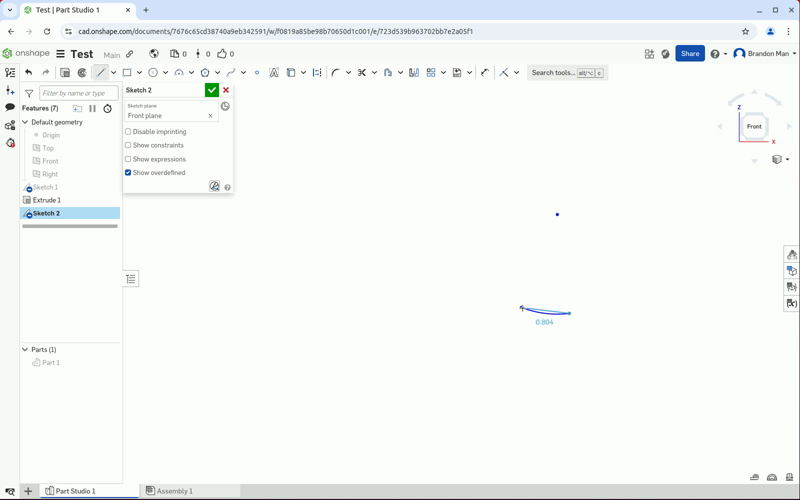
key_up(shift)
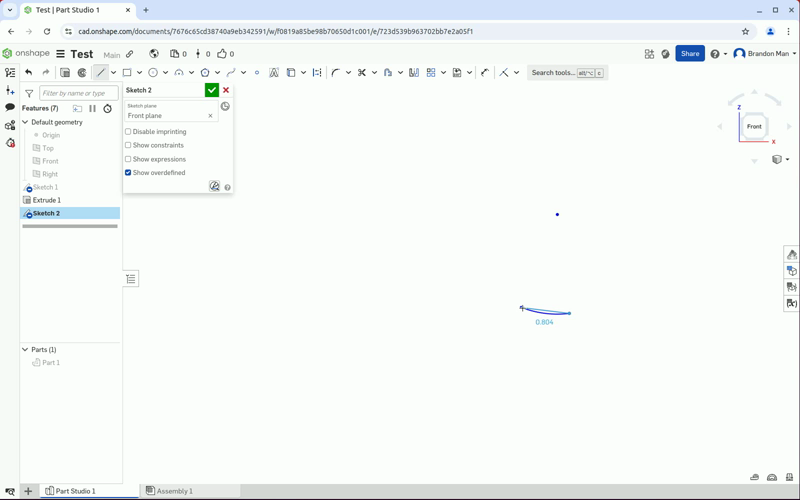
click(522, 307)
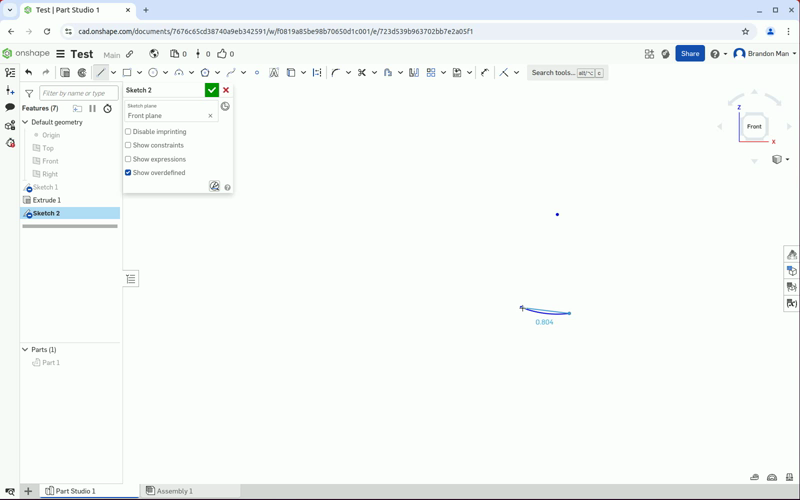
scroll(-6)
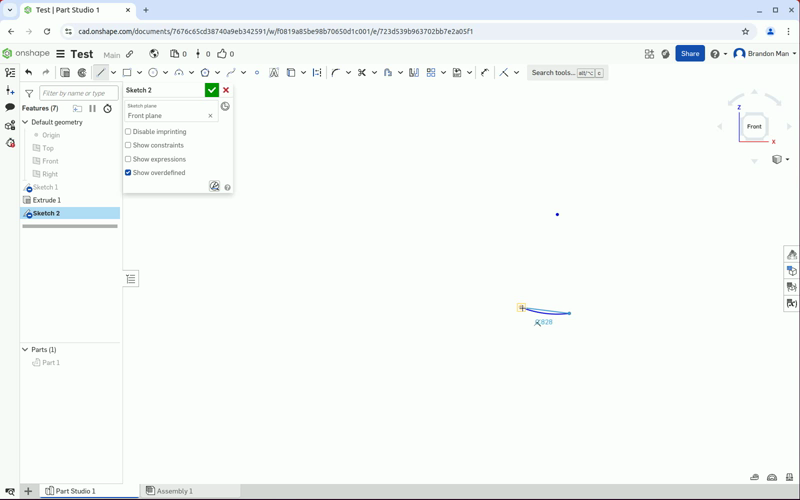
scroll(-6)
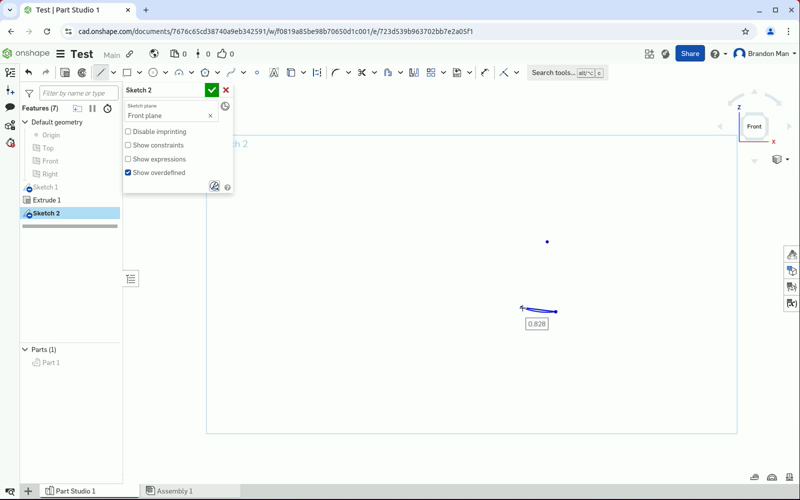
scroll(-6)
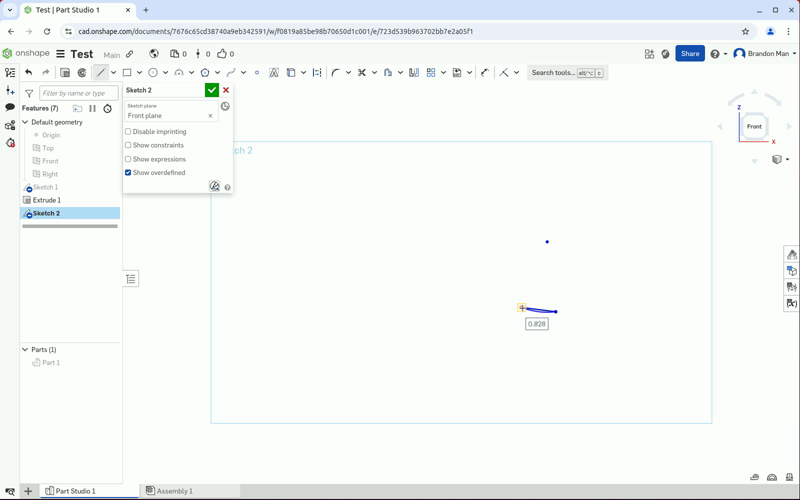
scroll(-6)
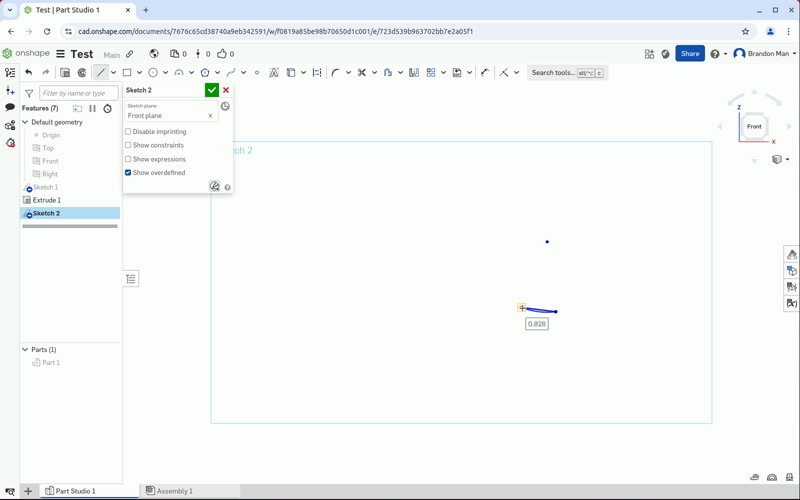
scroll(-6)
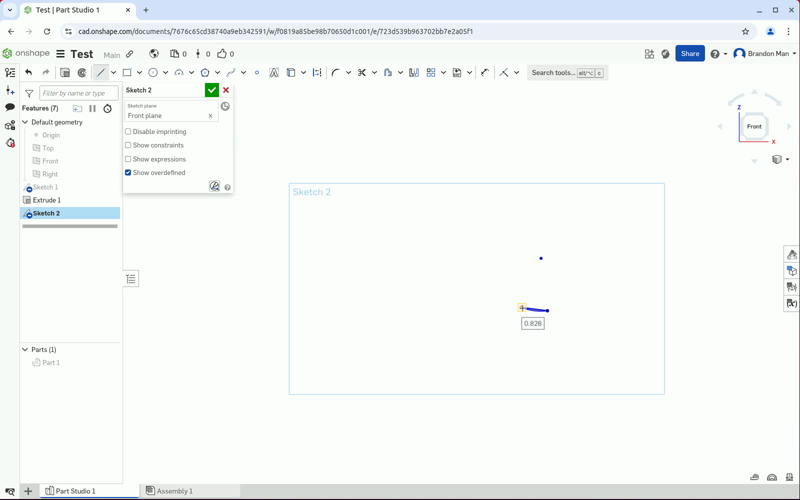
scroll(-6)
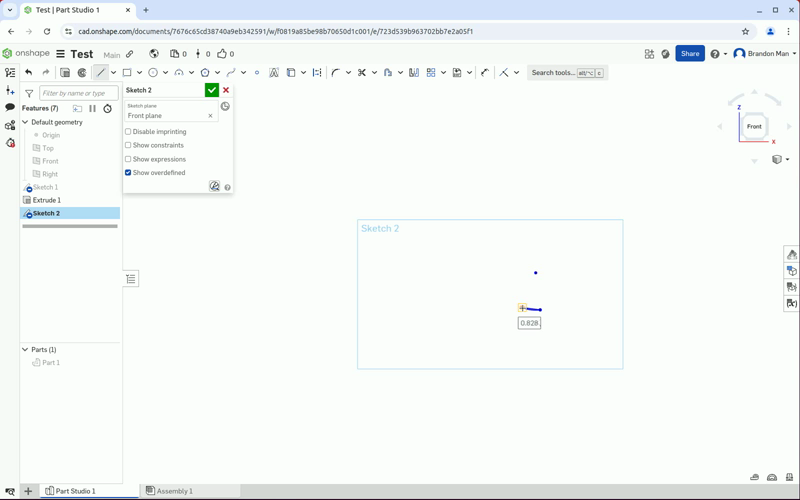
scroll(-6)
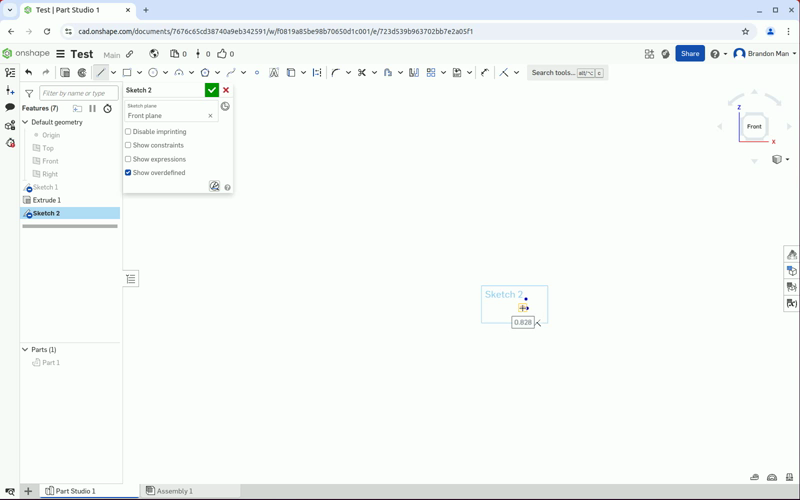
key(esc)
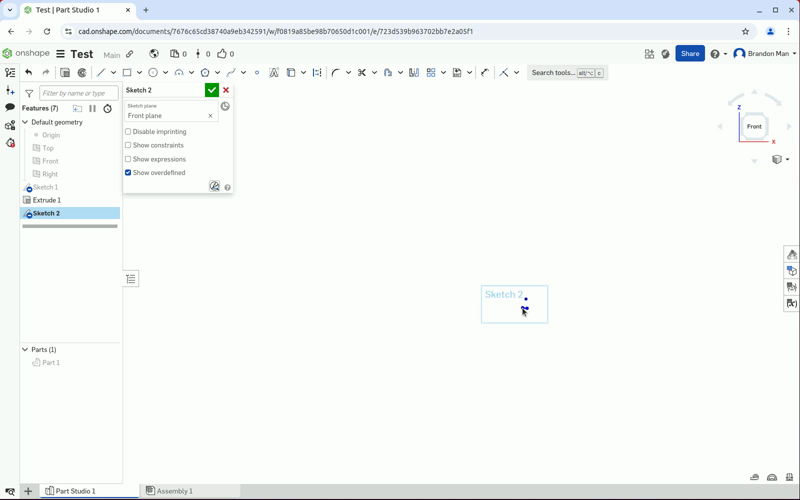
mouse_move(524, 307)
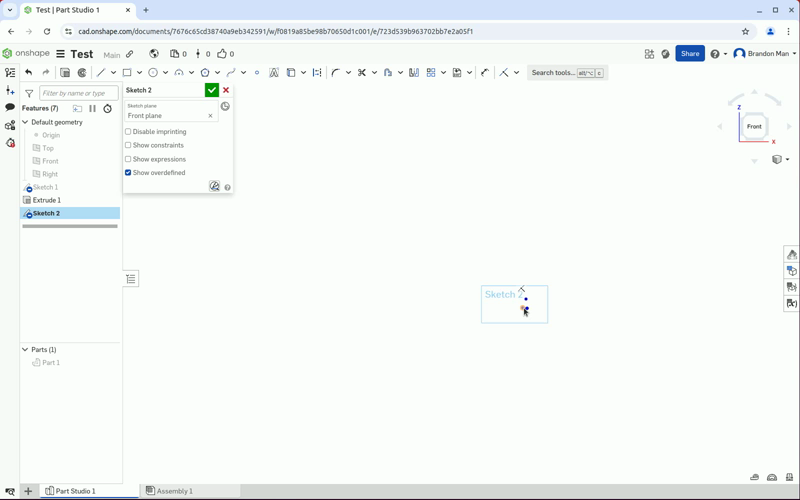
scroll(6)
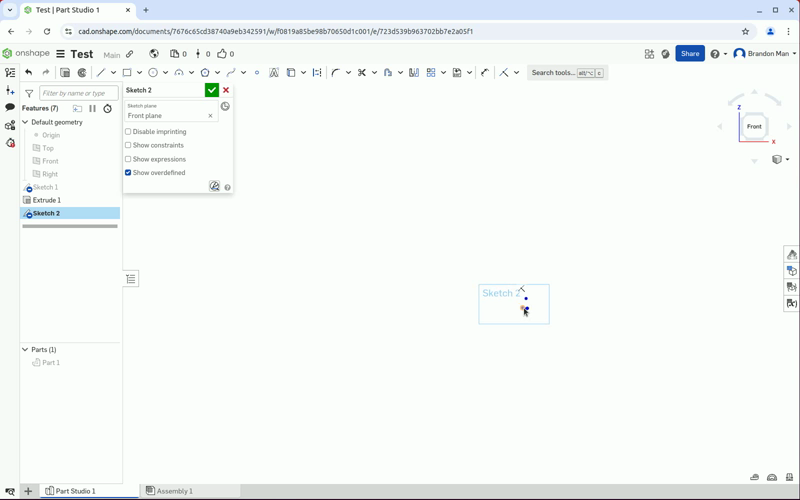
scroll(6)
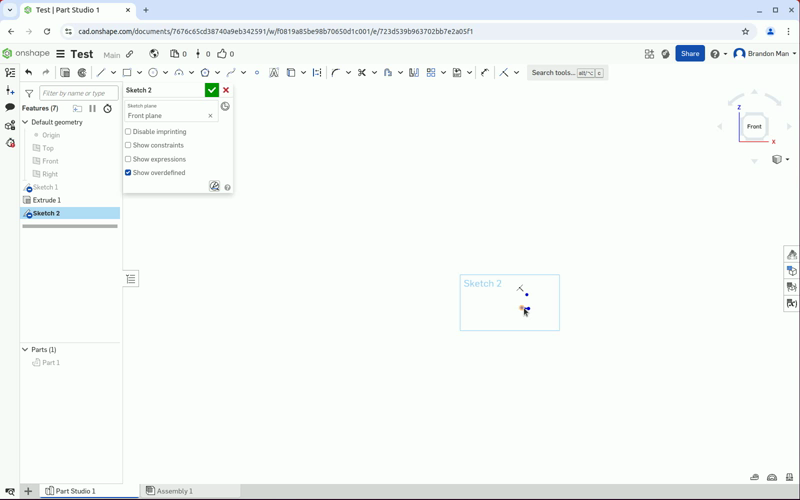
scroll(6)
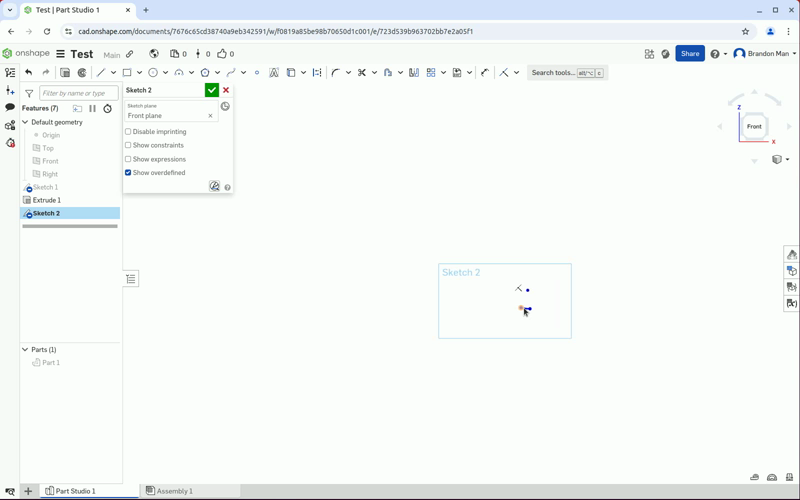
scroll(6)
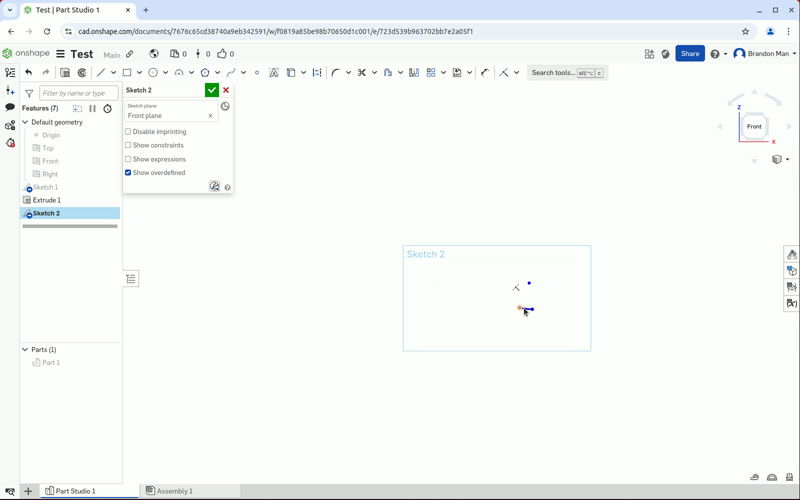
scroll(6)
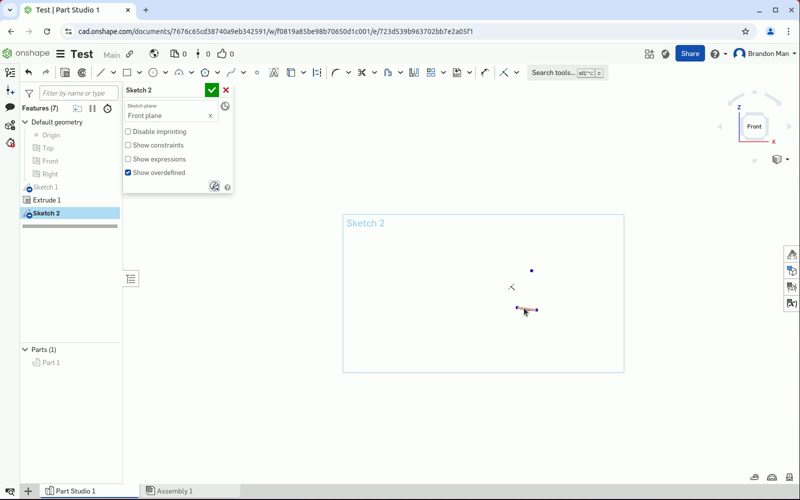
scroll(6)
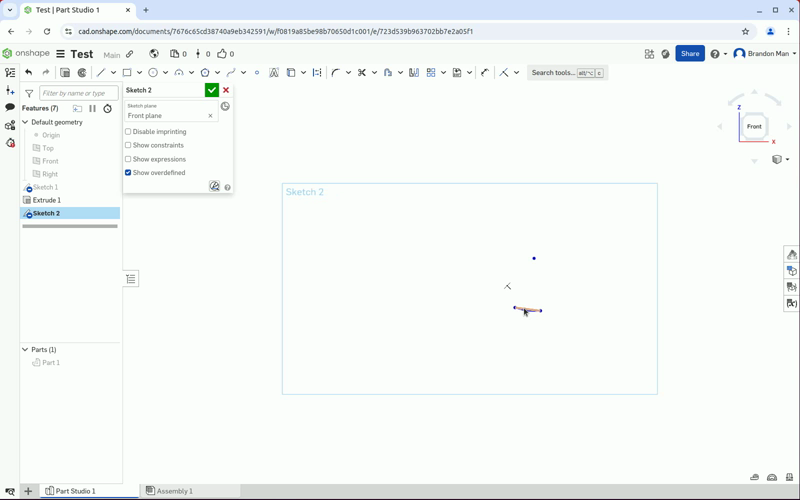
scroll(6)
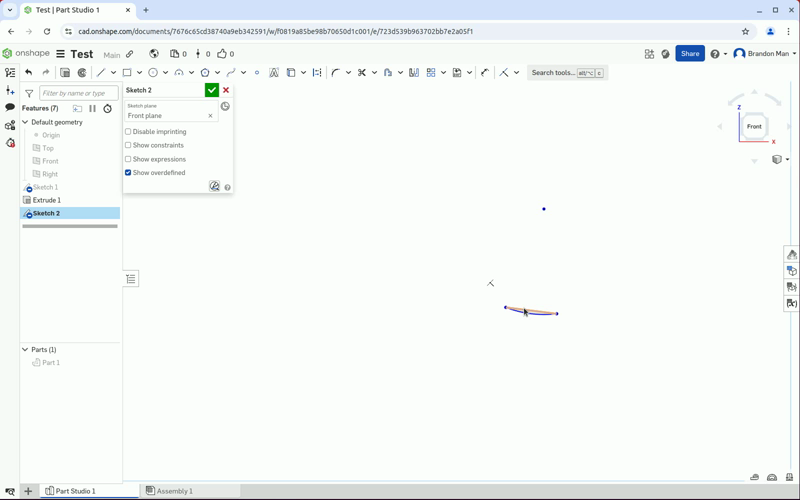
click(524, 307)
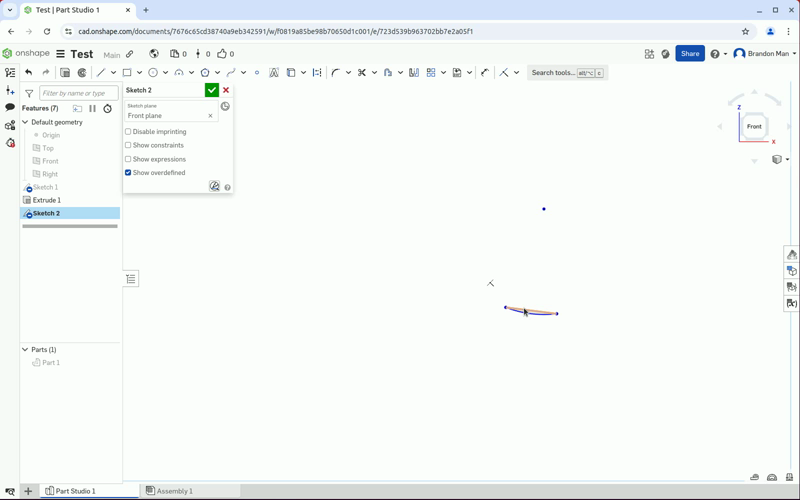
scroll(-6)
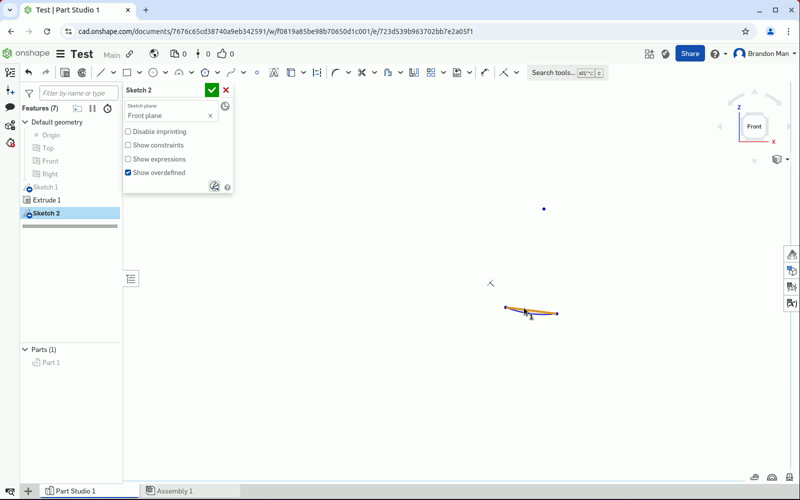
scroll(-6)
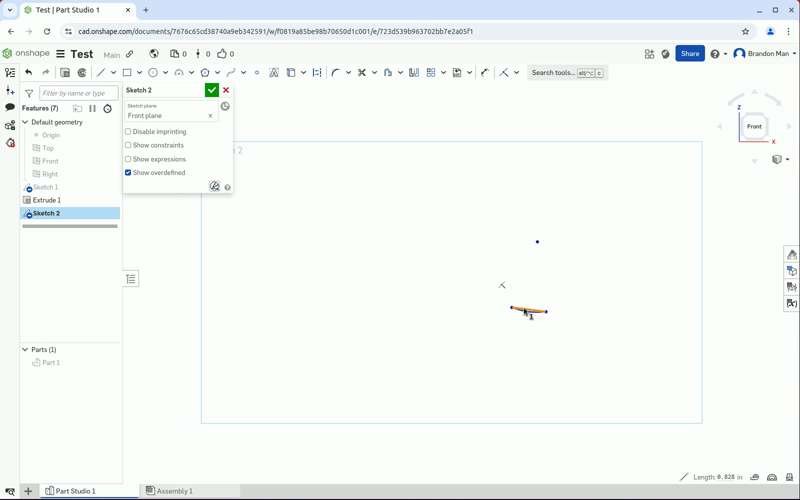
scroll(-6)
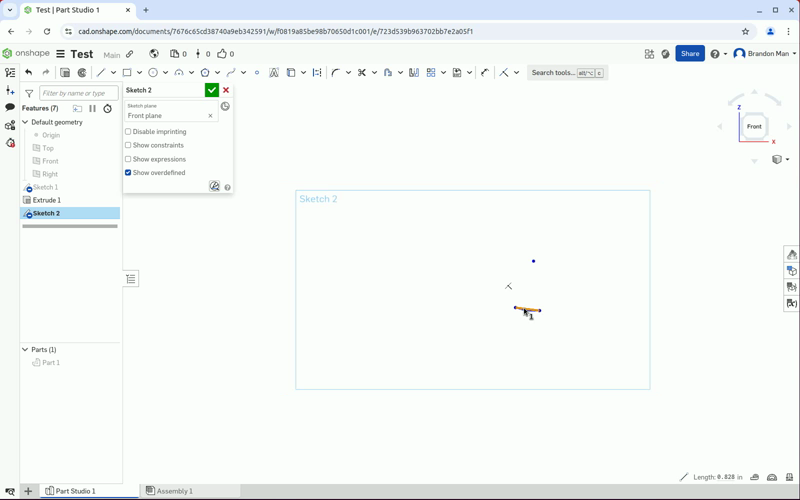
scroll(-6)
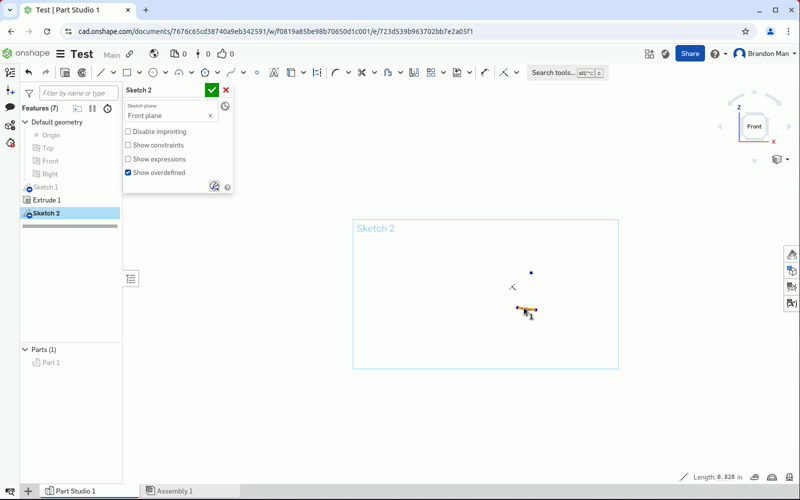
scroll(-6)
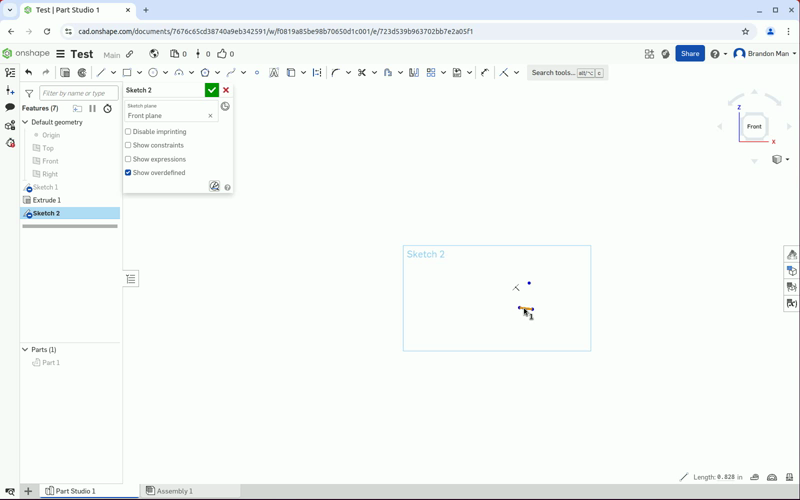
scroll(-6)
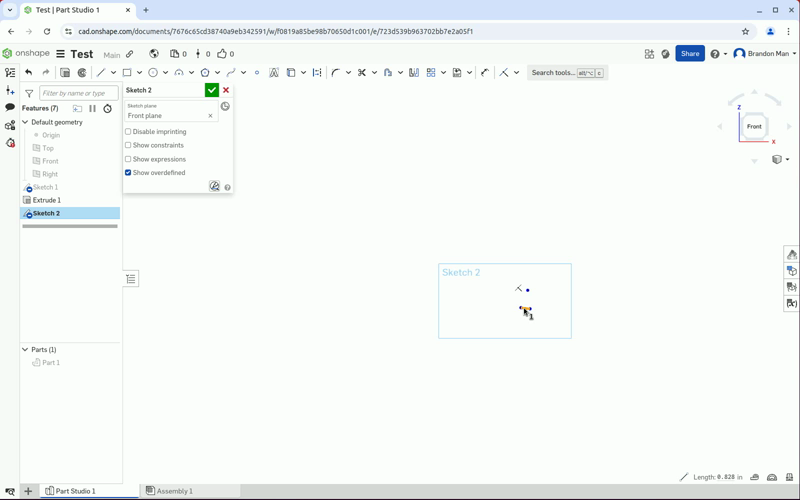
scroll(-6)
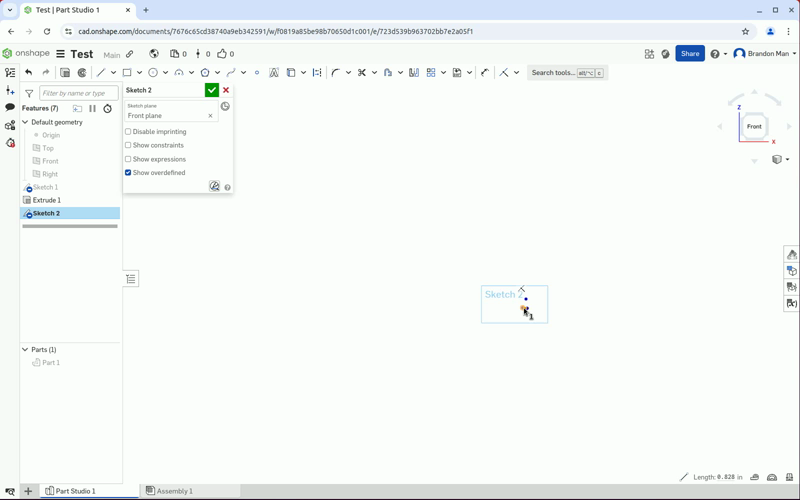
mouse_move(73, 352)
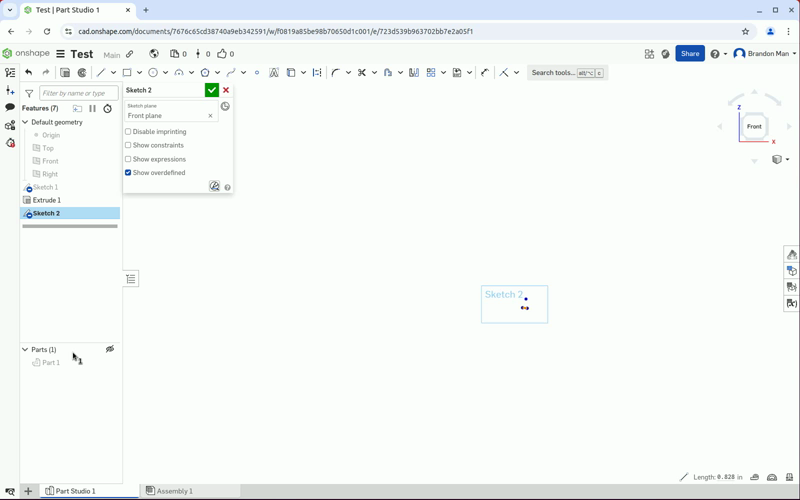
key(shift+y)
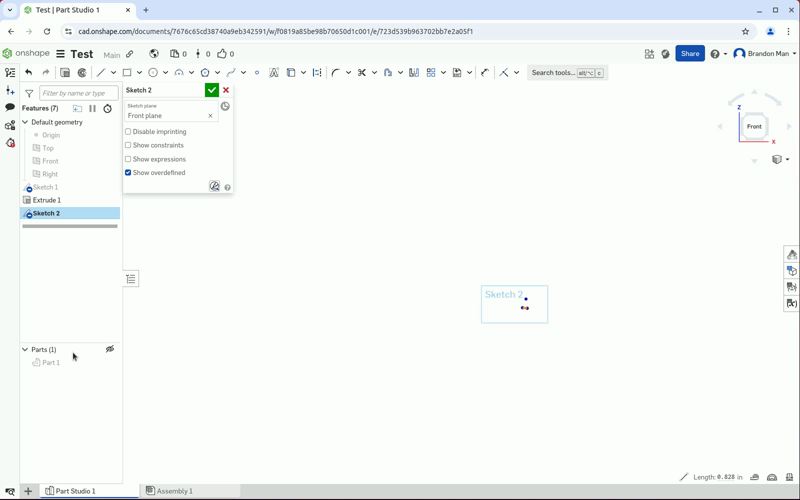
key(shift+e)
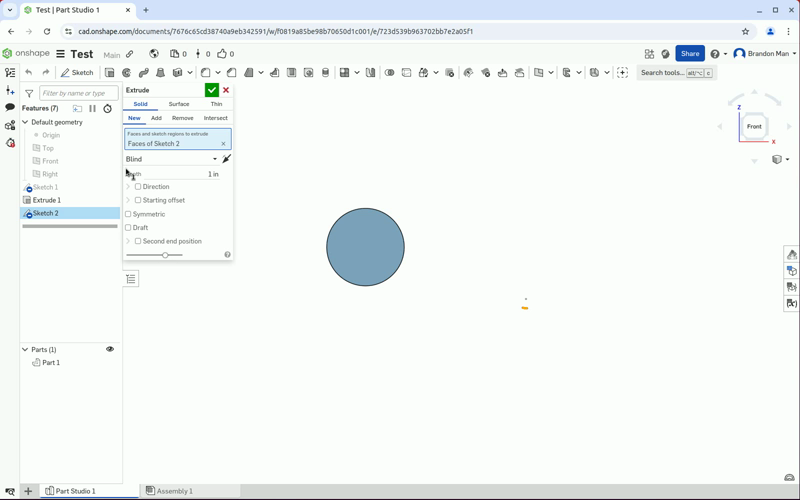
mouse_move(143, 106)
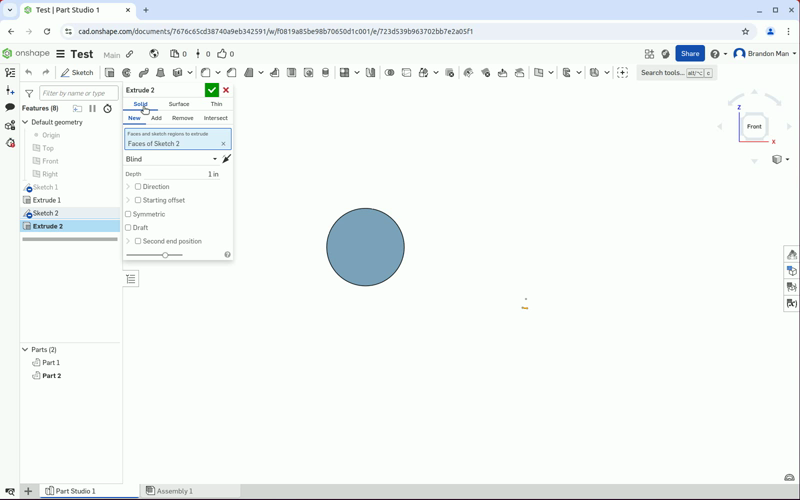
click(143, 106)
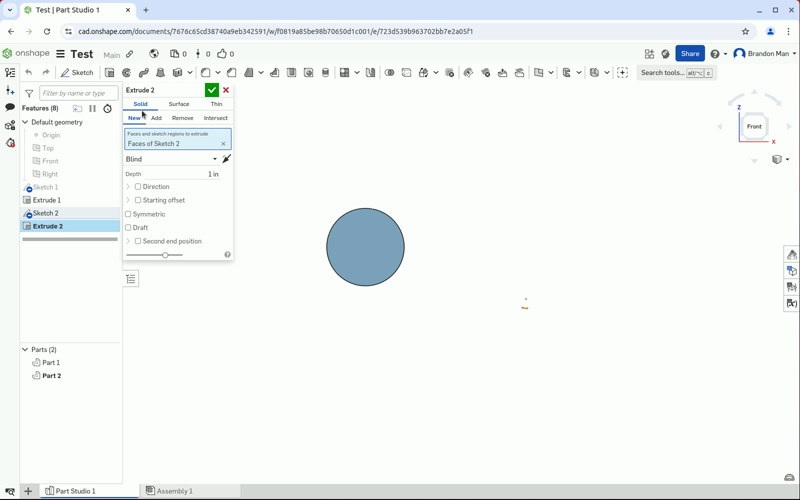
mouse_move(137, 120)
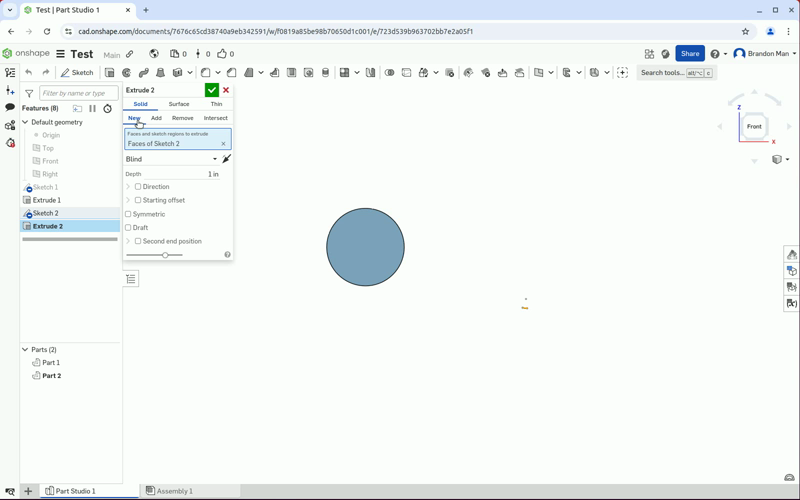
click(137, 120)
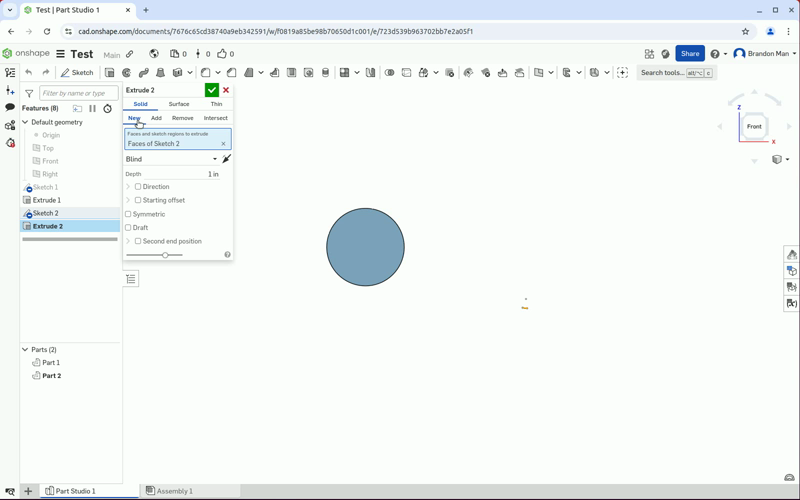
key(tab, 4)
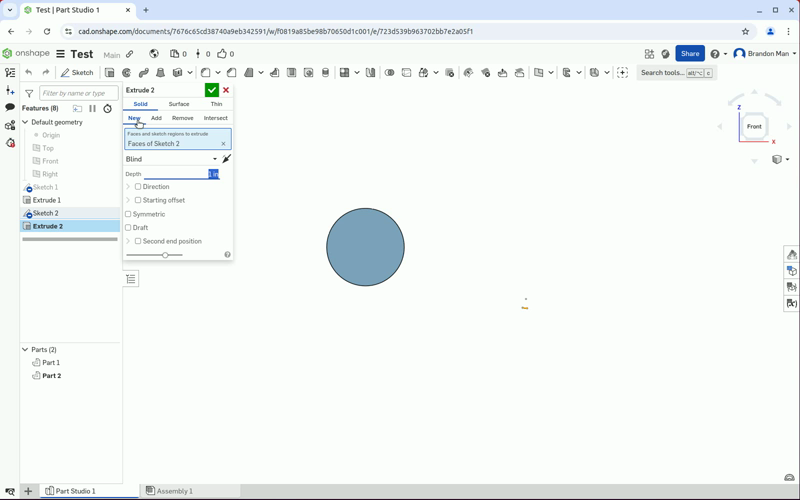
text(7.943)
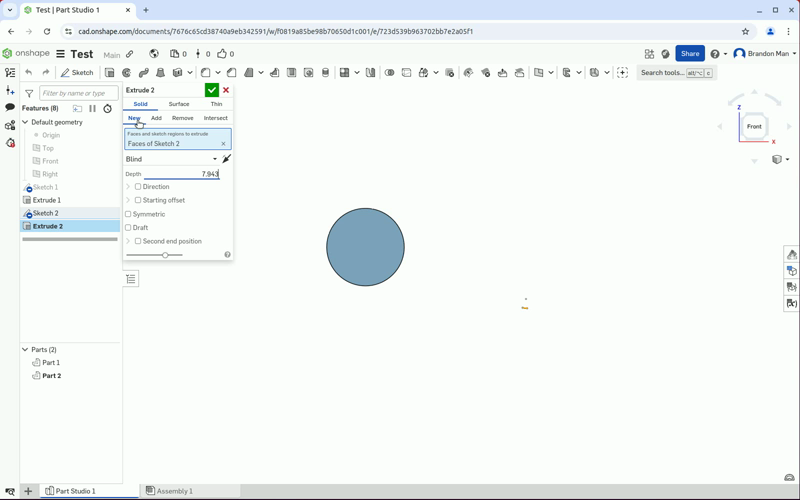
key(enter)
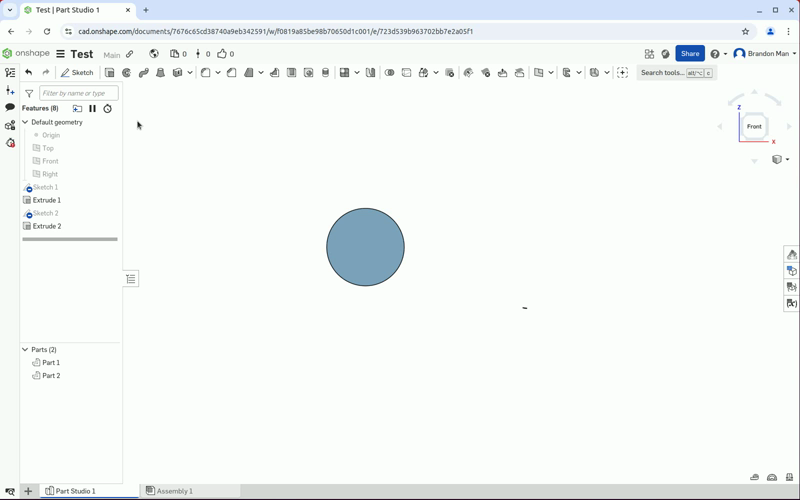
key(shift+h)
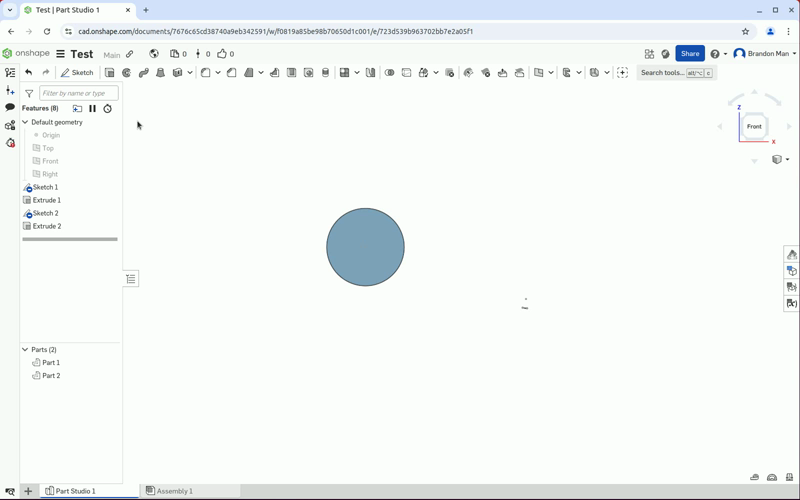
key(shift+h)
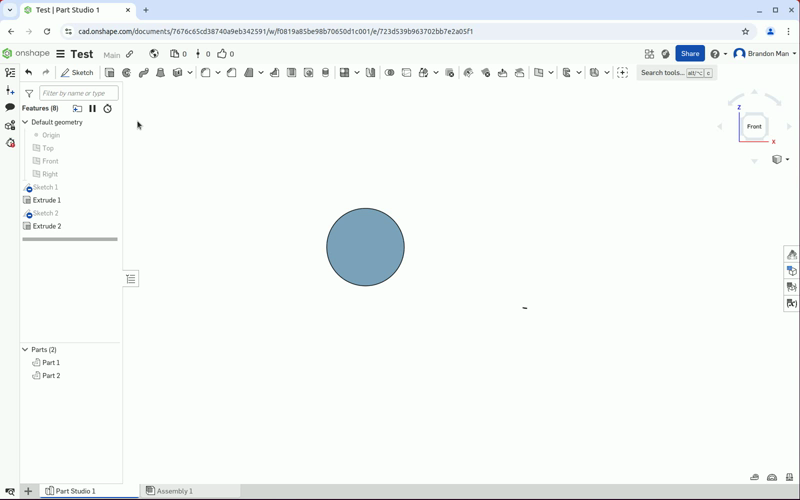
mouse_move(73, 189)
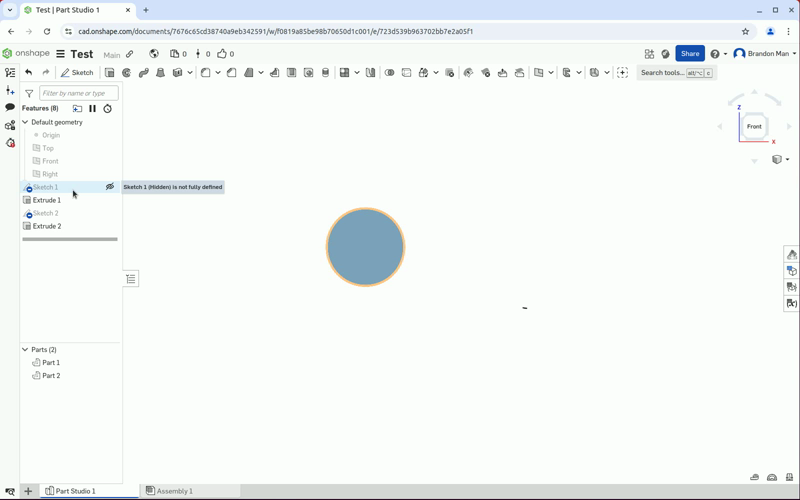
click(73, 189)
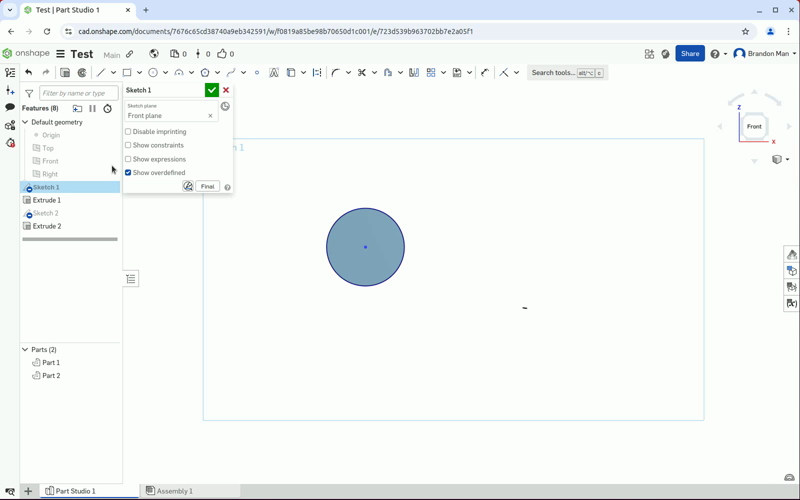
mouse_move(229, 92)
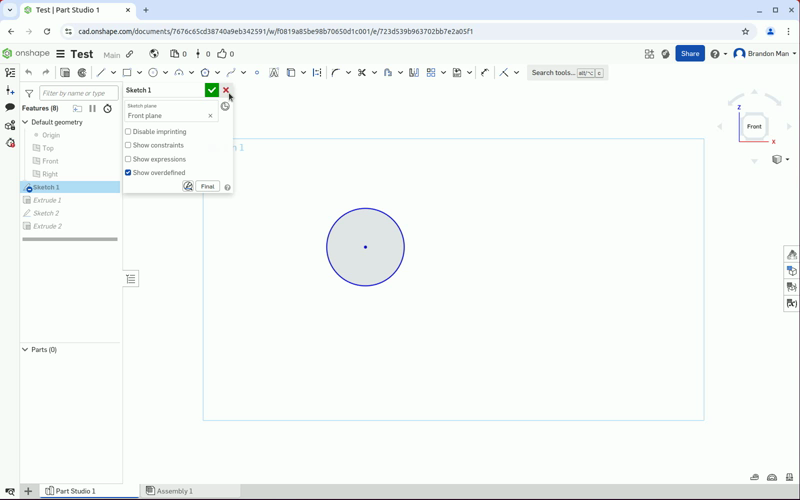
click(229, 92)
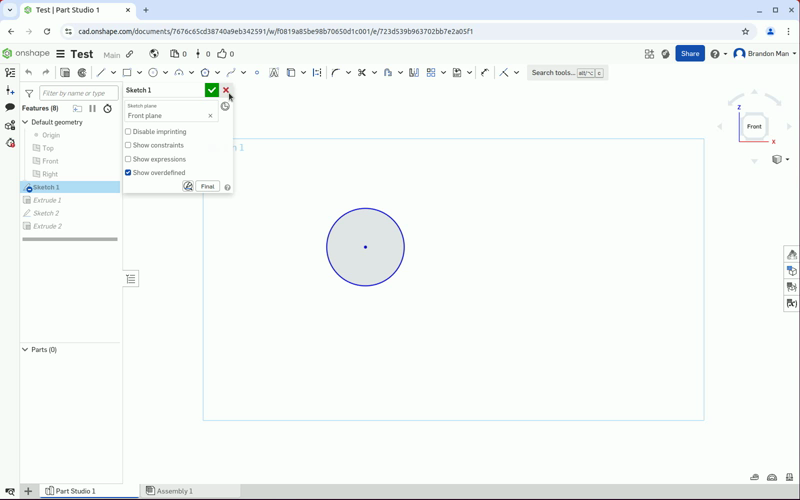
key(shift+s)
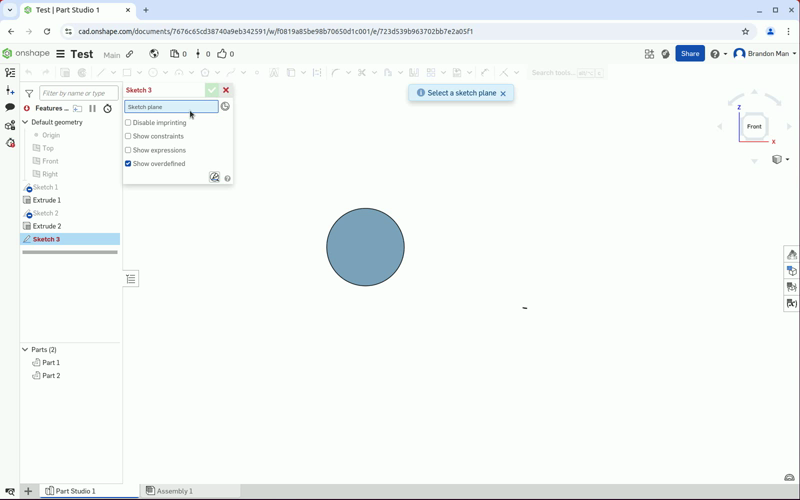
mouse_move(73, 163)
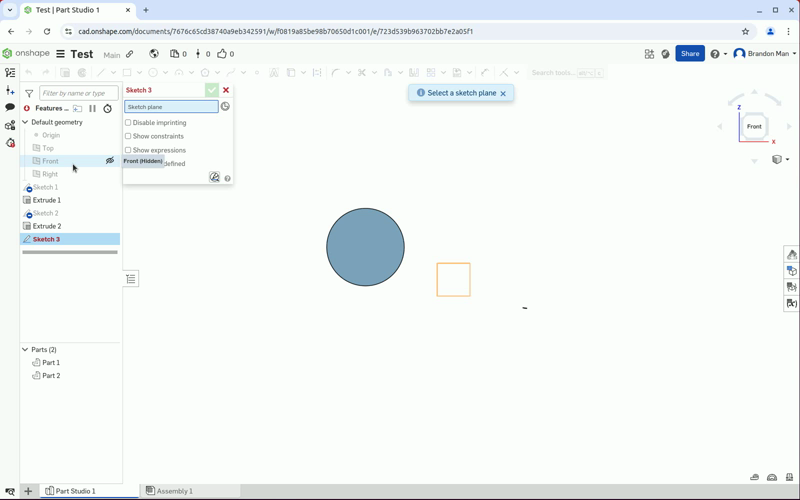
click(73, 163)
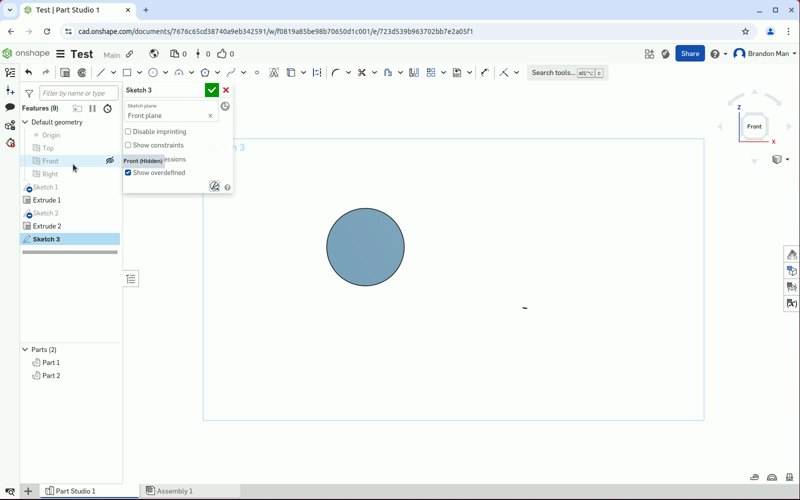
mouse_move(73, 352)
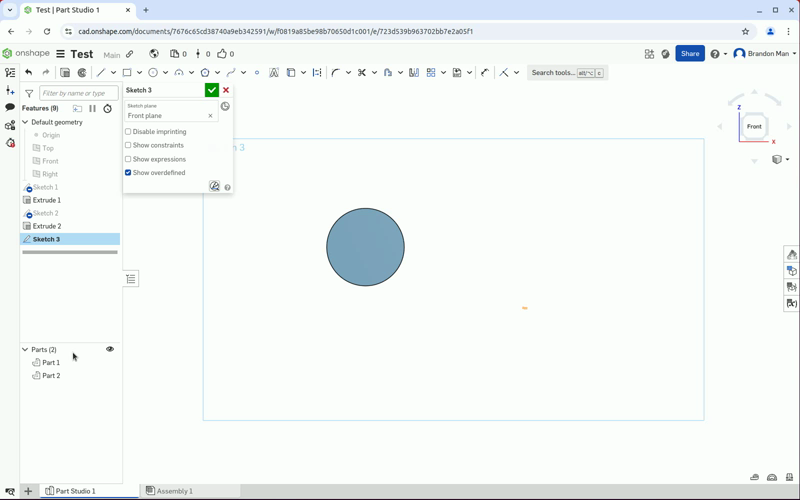
key(y)
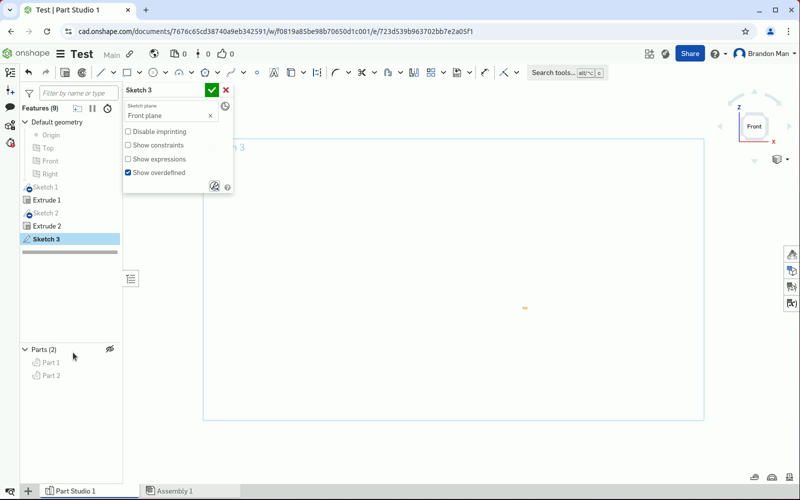
key(l)
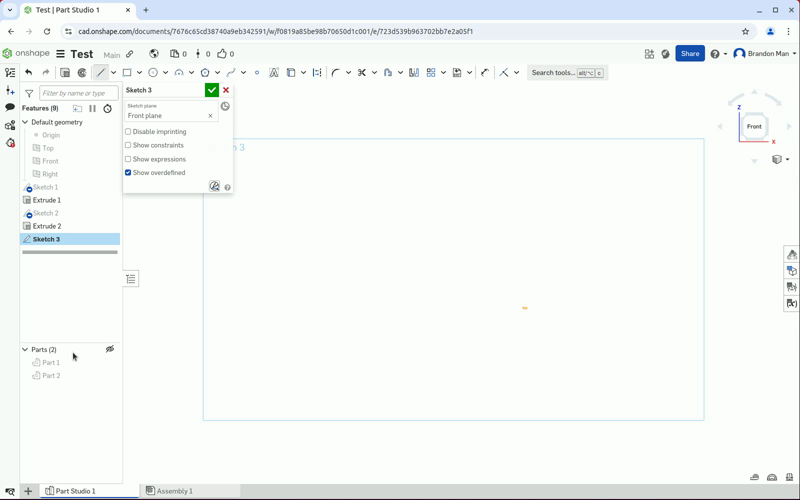
key_down(shift)
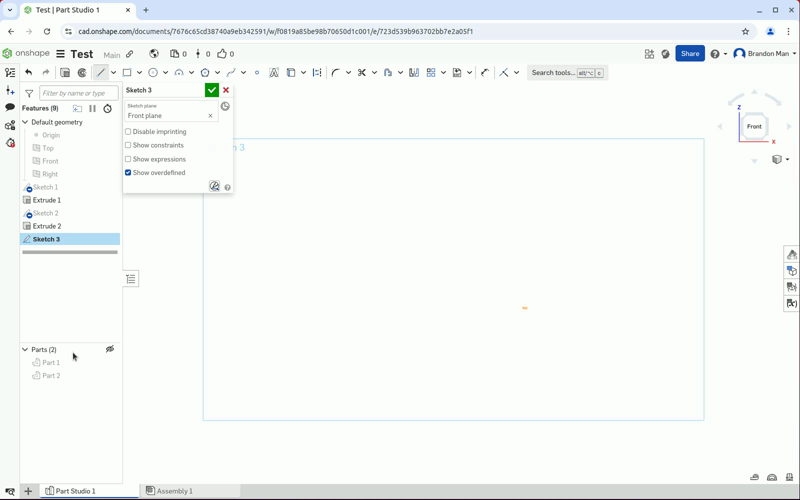
mouse_move(384, 287)
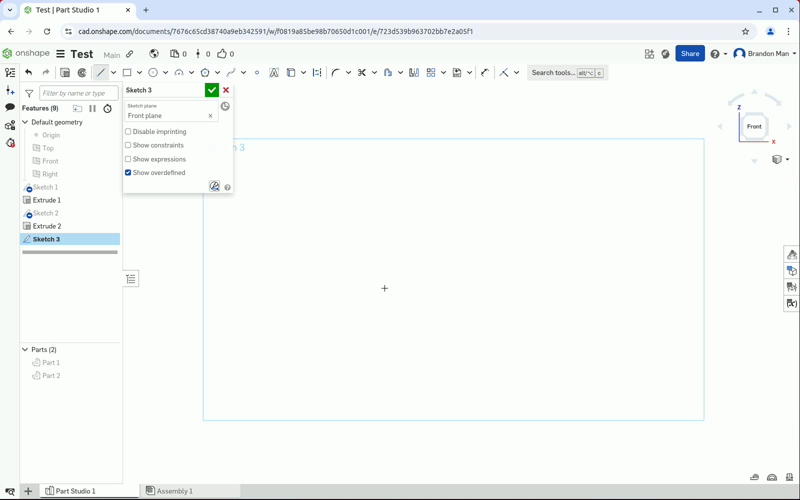
click(384, 287)
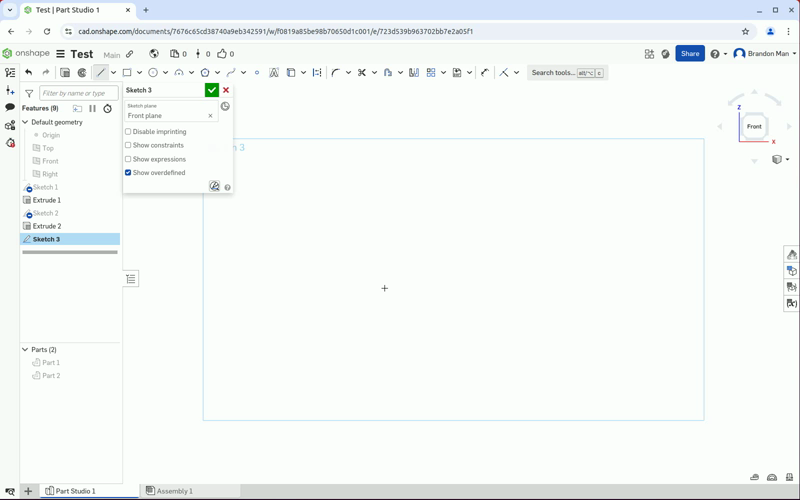
key_up(shift)
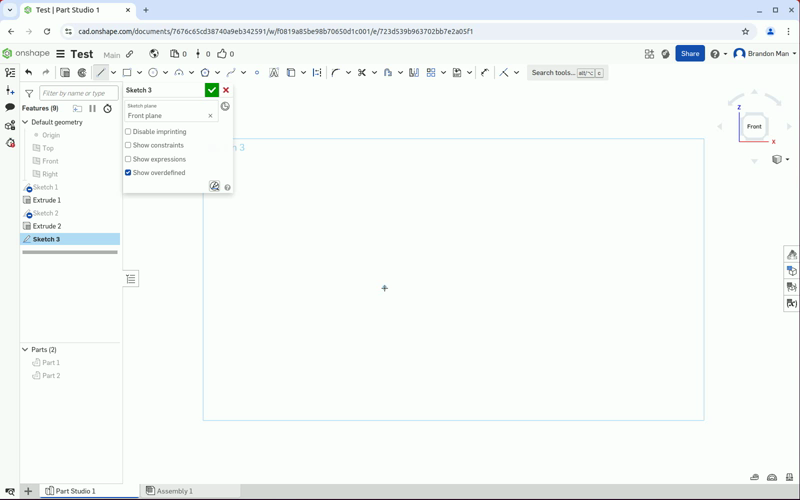
key_down(shift)
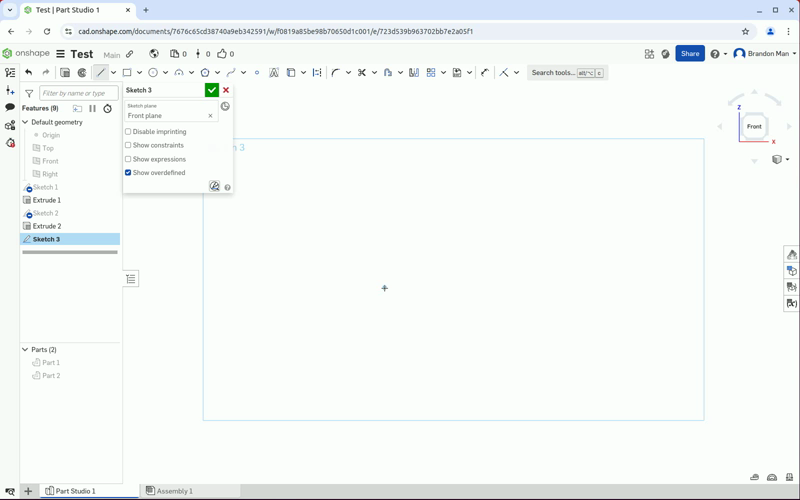
mouse_move(522, 308)
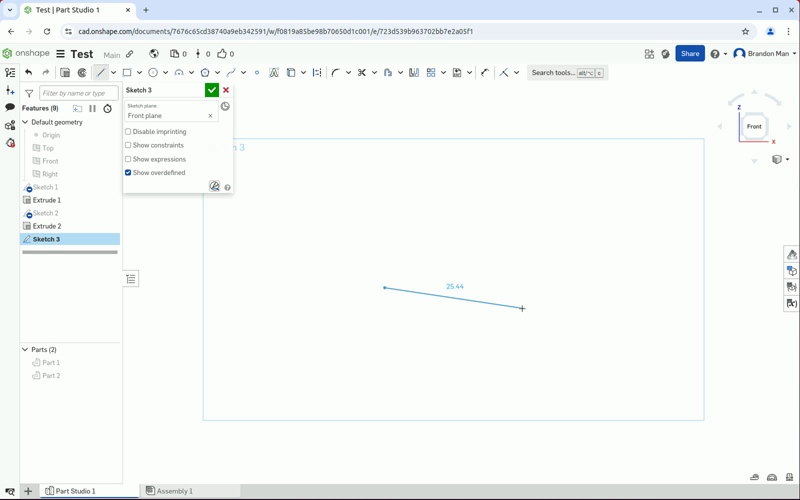
click(522, 308)
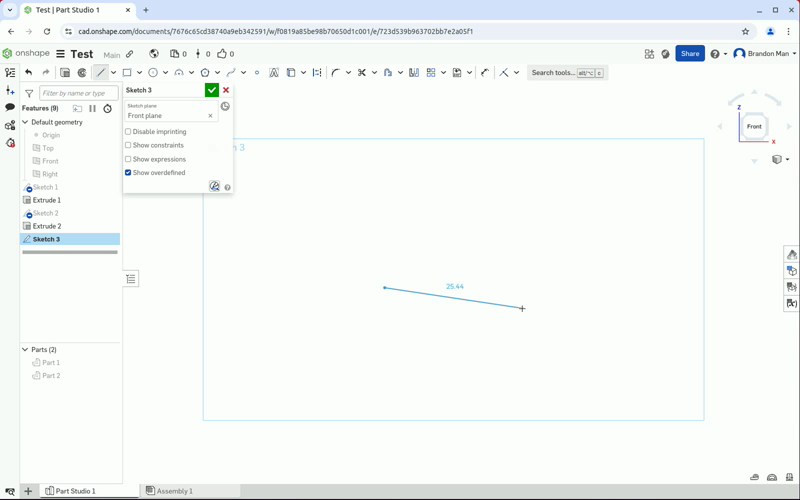
key_up(shift)
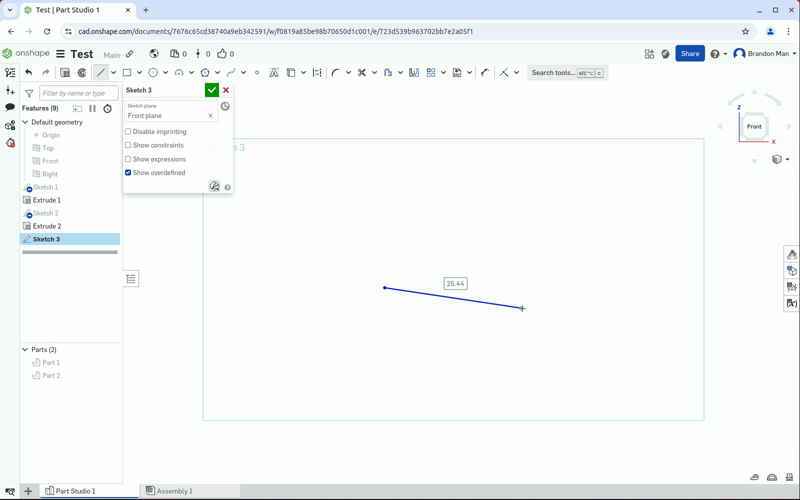
key(esc)
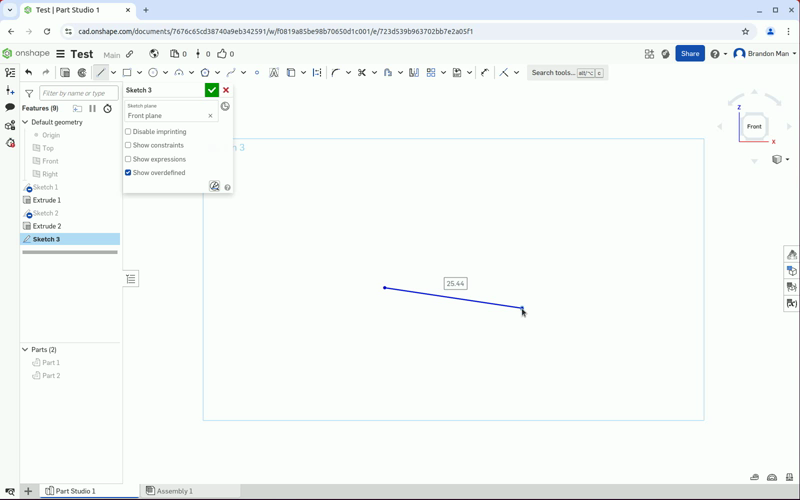
key(a)
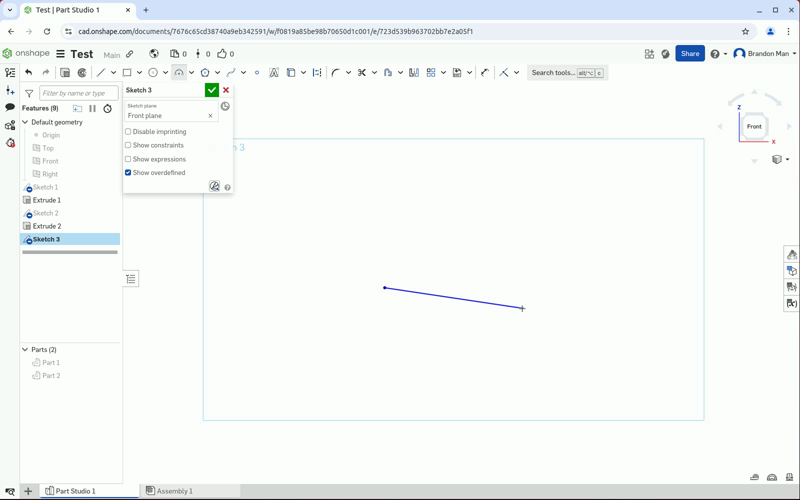
mouse_move(522, 308)
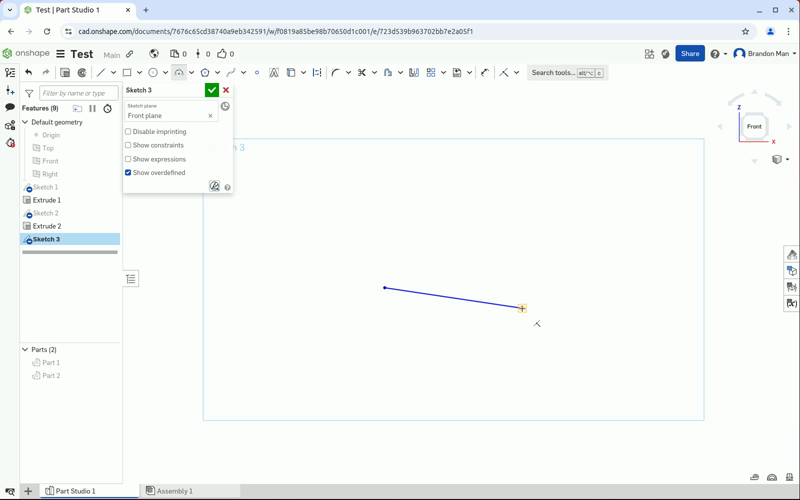
click(522, 308)
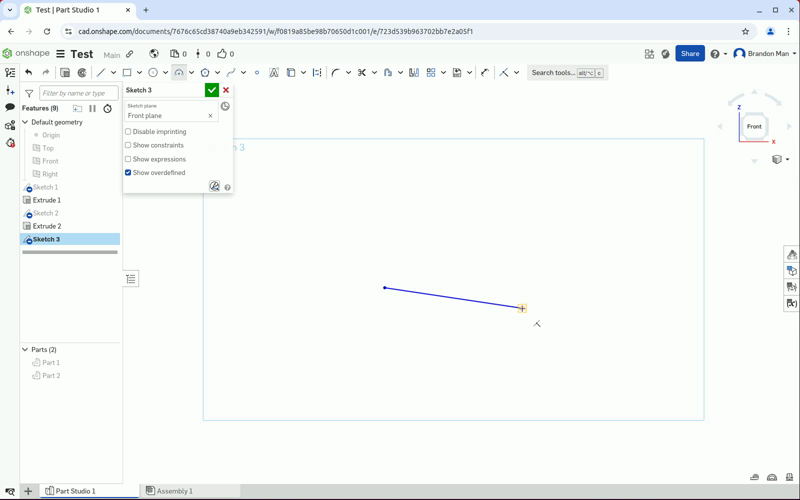
key_down(shift)
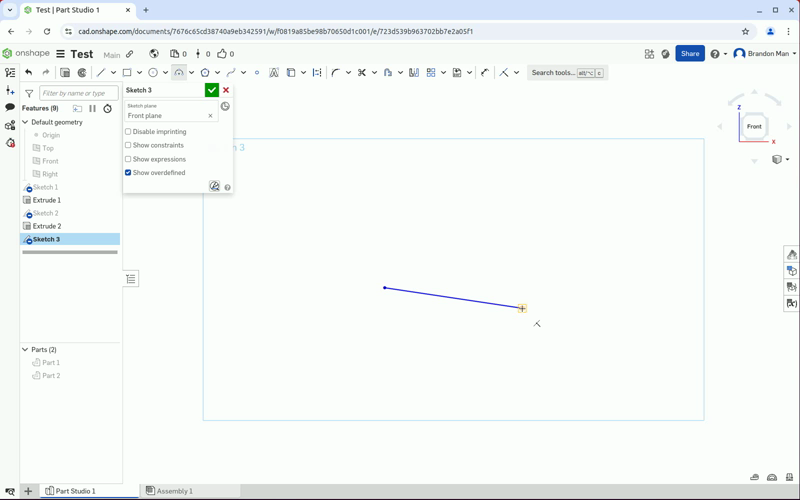
mouse_move(525, 224)
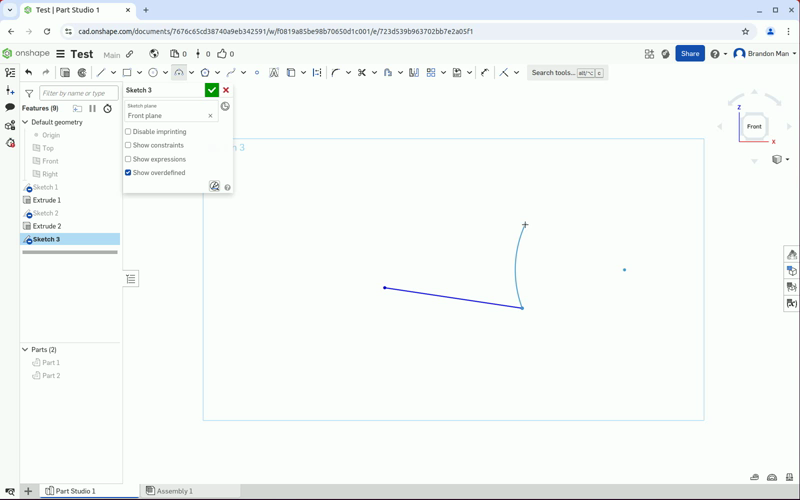
click(525, 224)
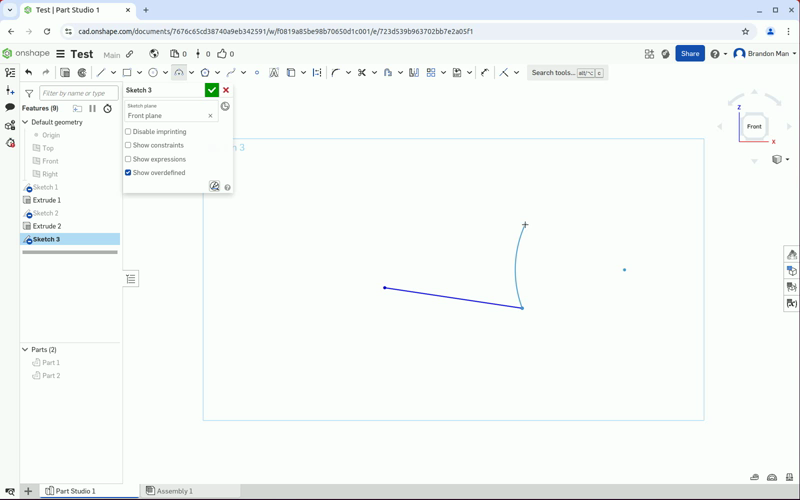
mouse_move(487, 264)
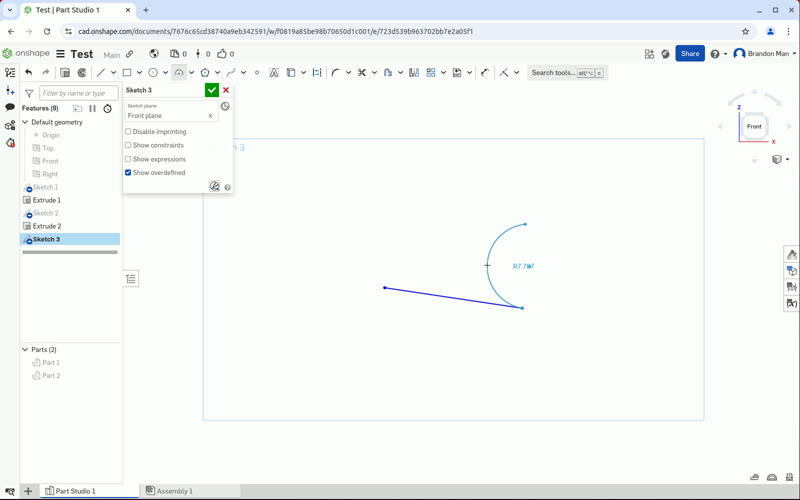
click(487, 264)
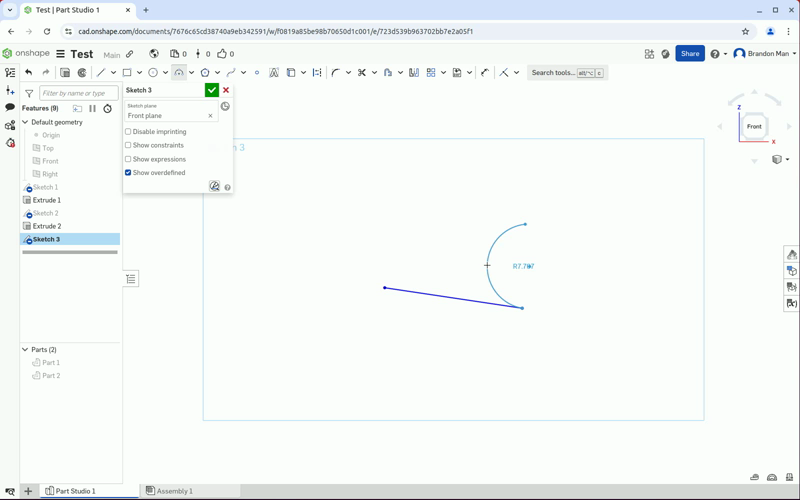
key_up(shift)
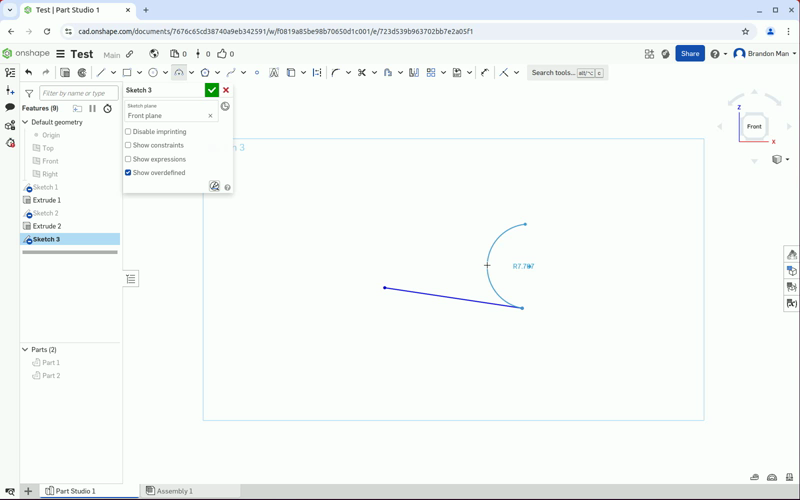
key(esc)
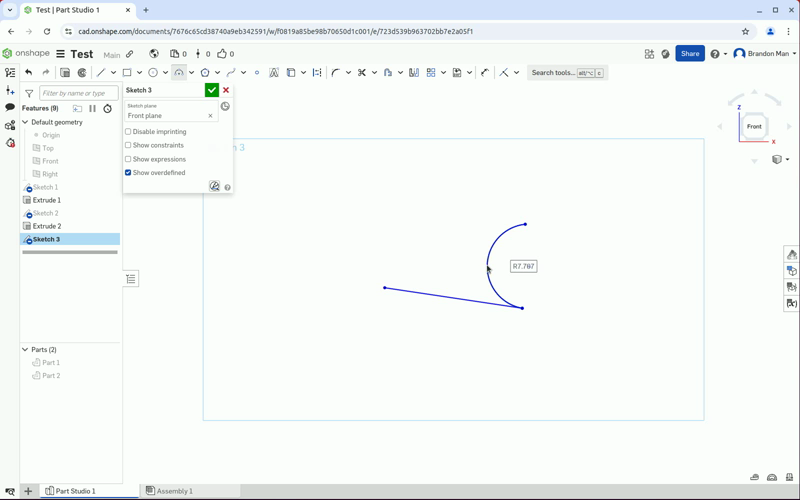
key(l)
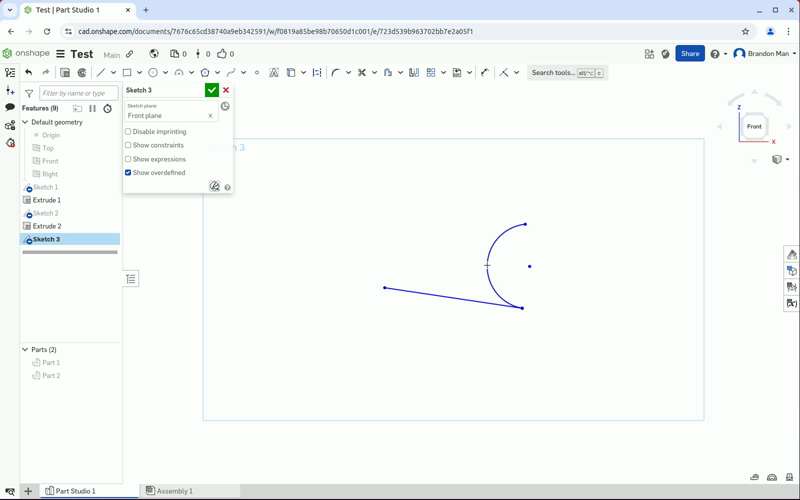
mouse_move(525, 224)
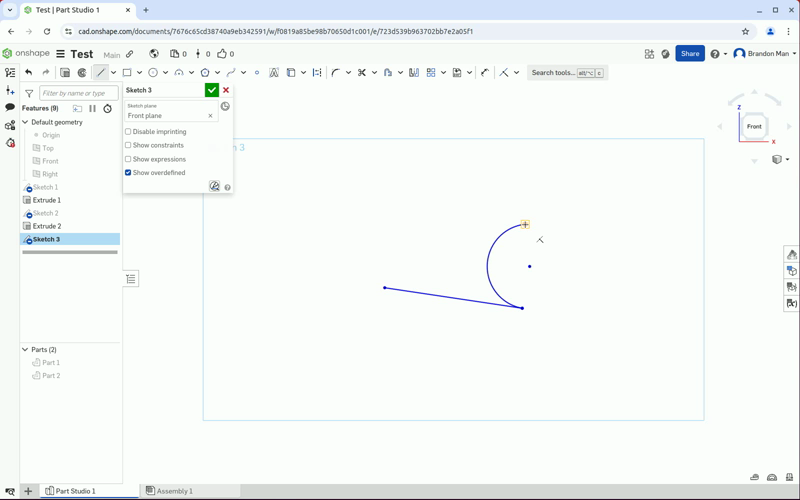
click(525, 224)
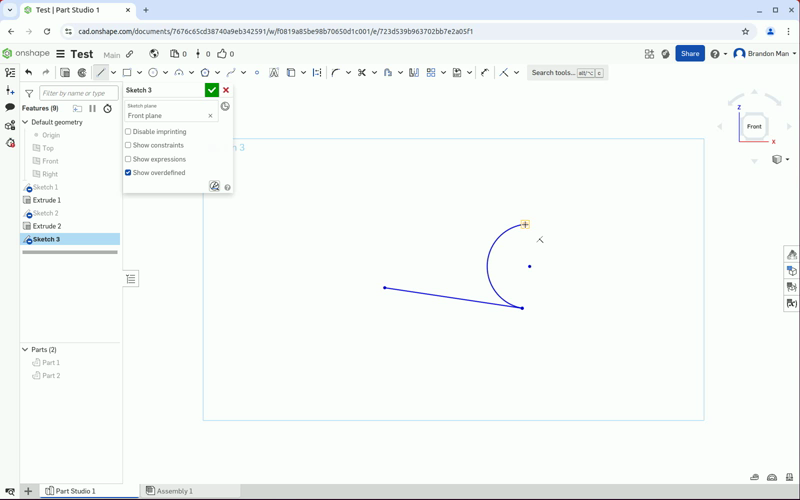
key_down(shift)
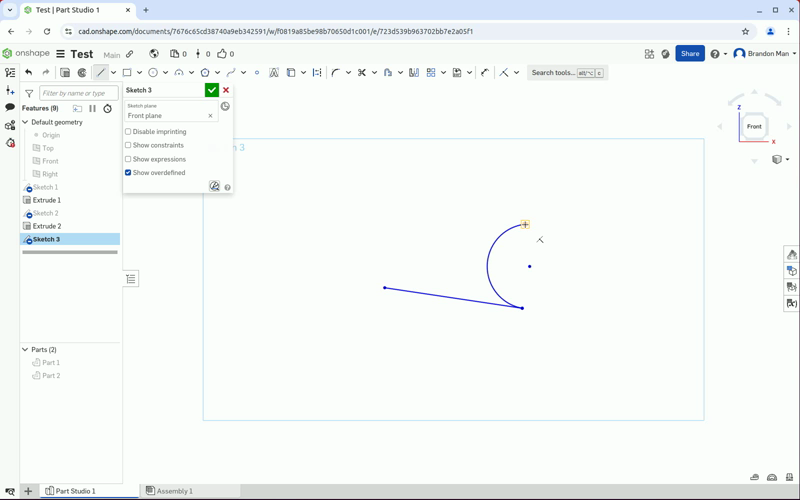
mouse_move(386, 221)
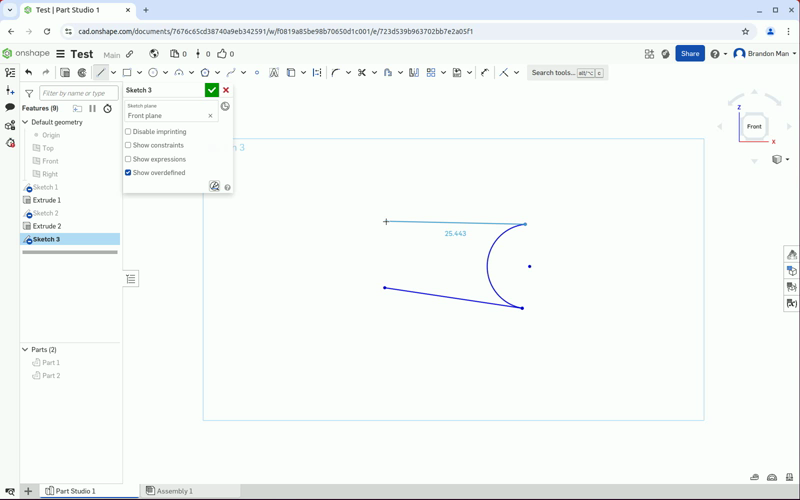
click(386, 221)
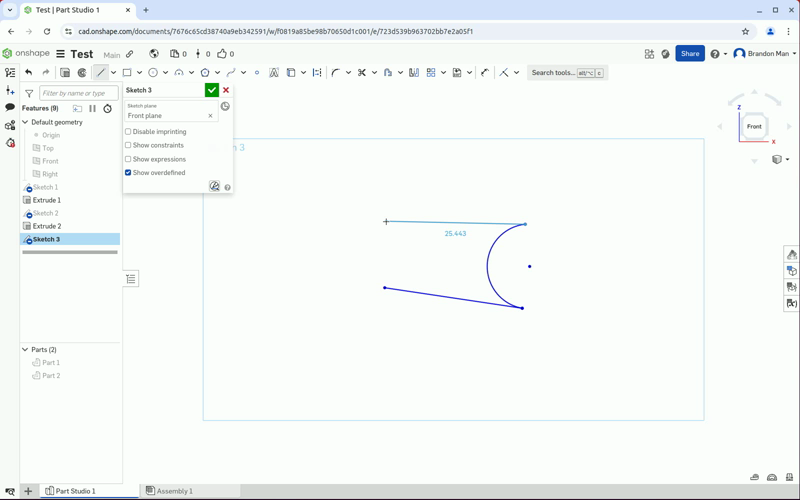
key_up(shift)
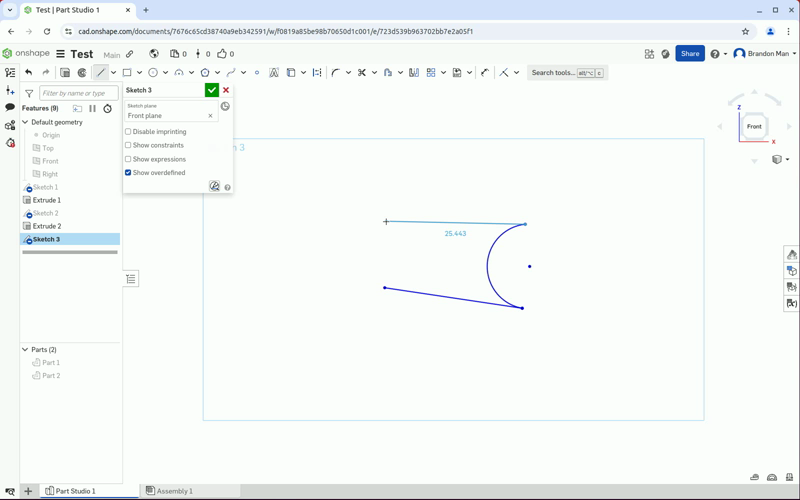
key(esc)
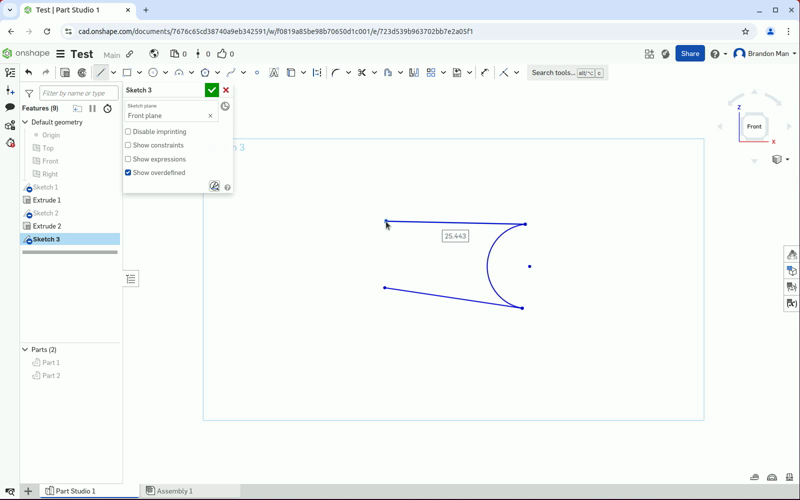
key(a)
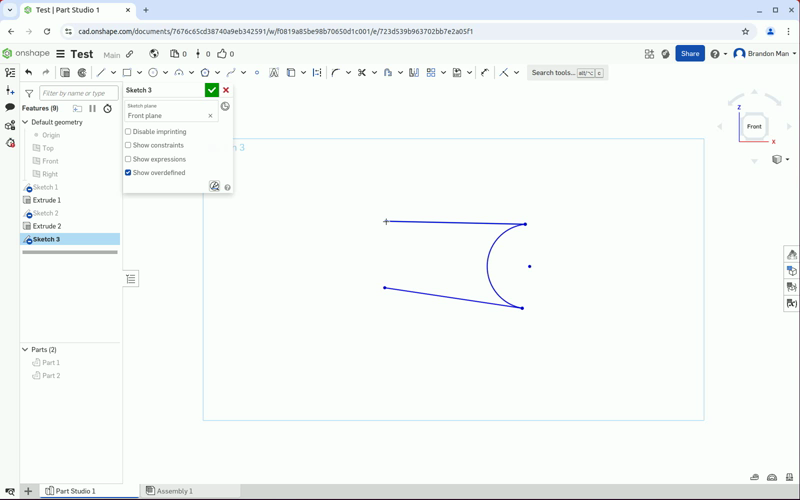
mouse_move(386, 221)
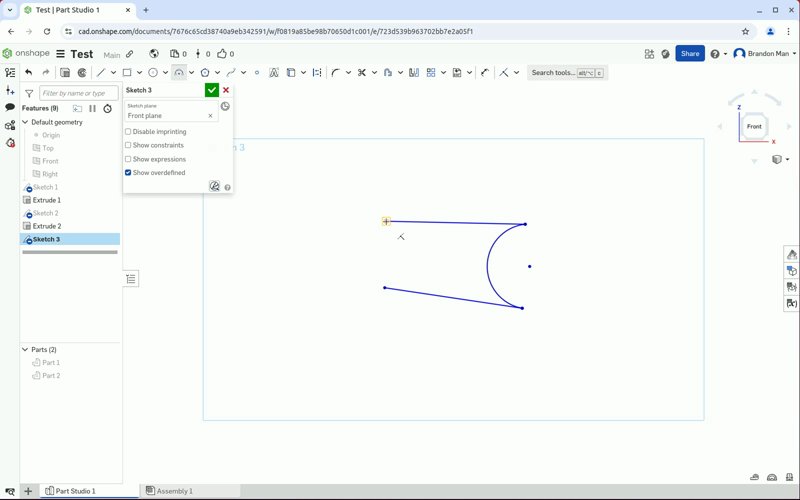
click(386, 221)
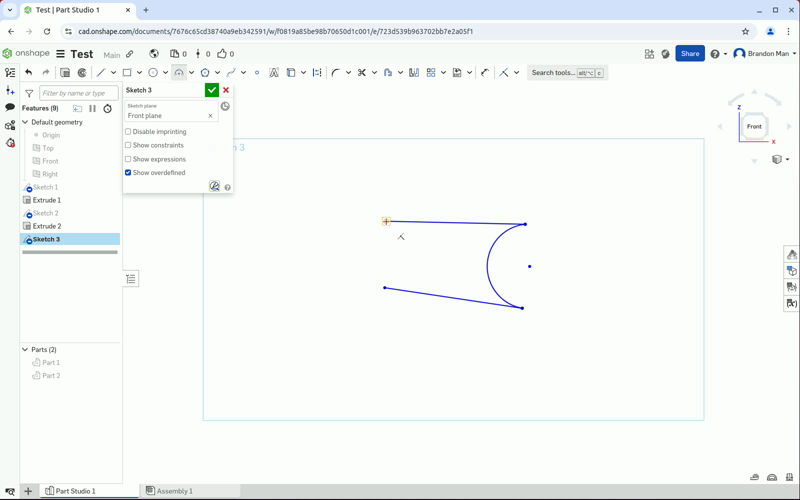
mouse_move(384, 287)
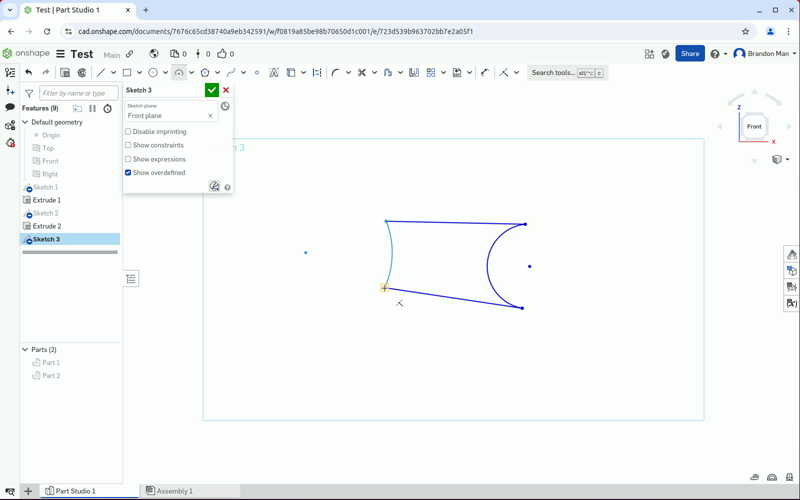
click(384, 287)
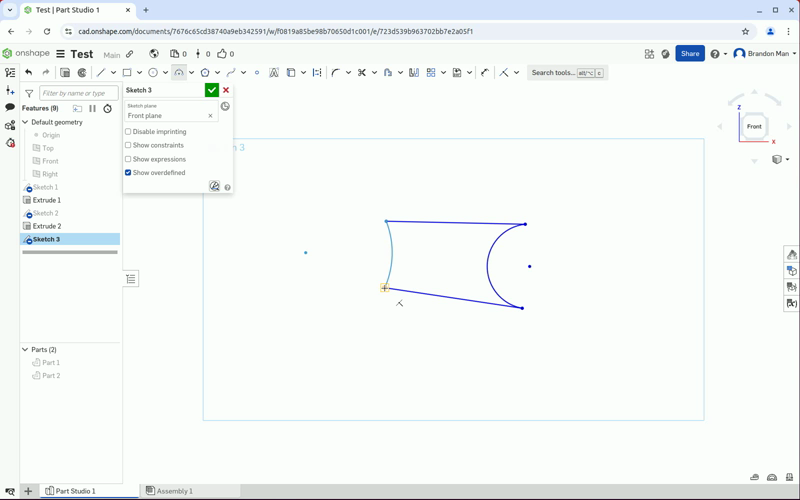
key_down(shift)
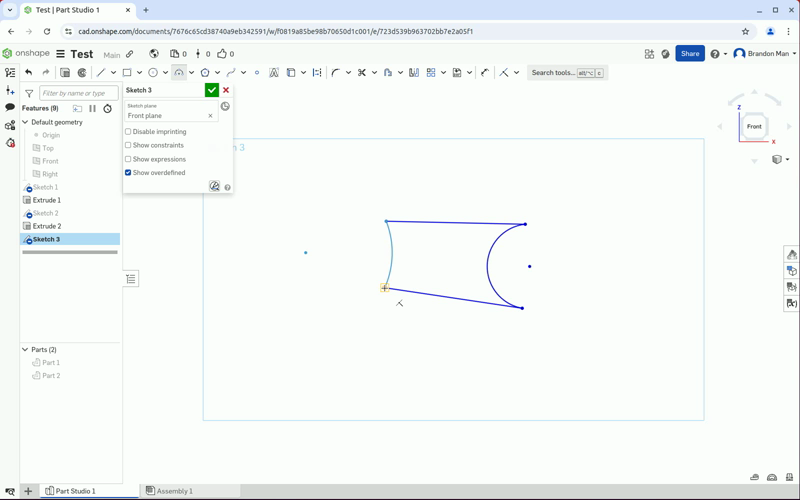
mouse_move(416, 255)
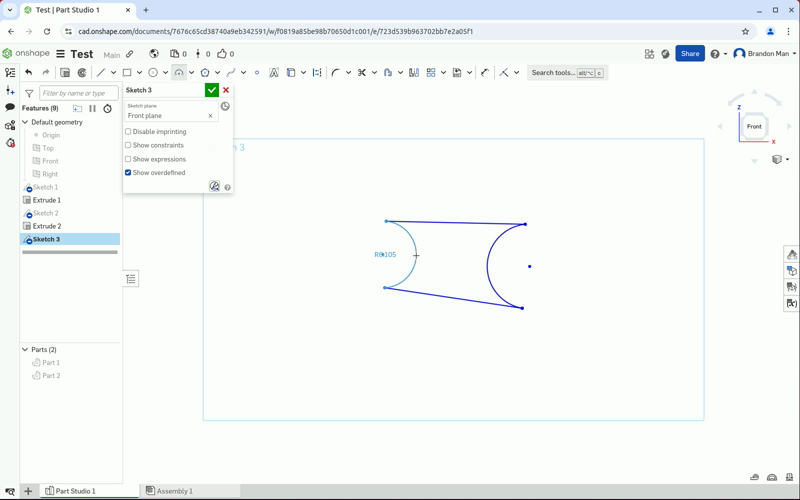
click(416, 255)
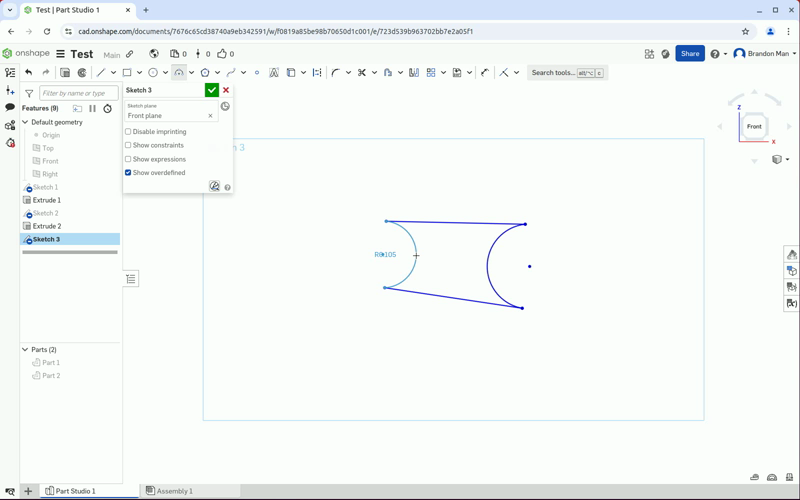
key_up(shift)
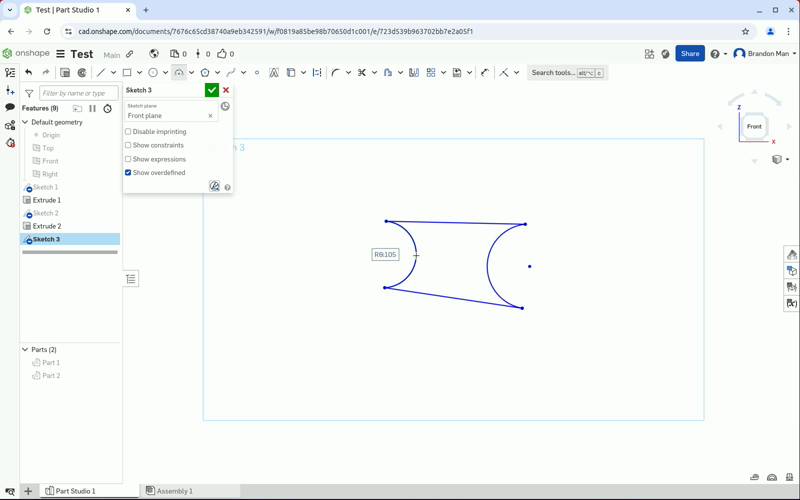
key(esc)
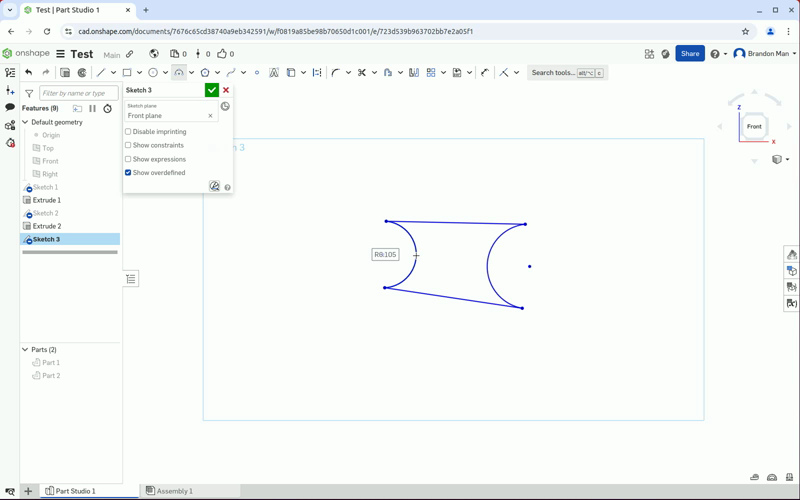
mouse_move(437, 262)
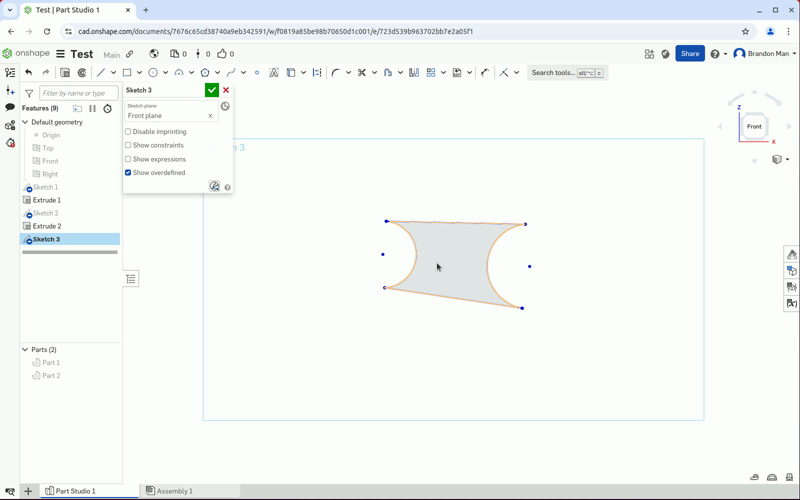
click(437, 262)
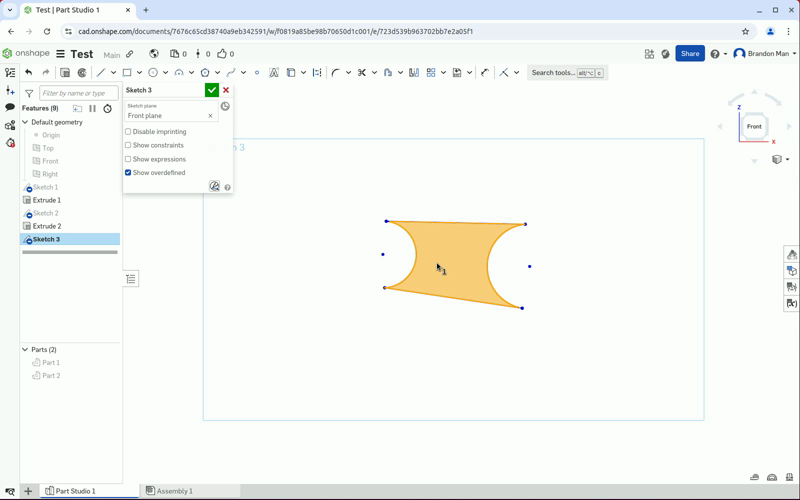
mouse_move(73, 352)
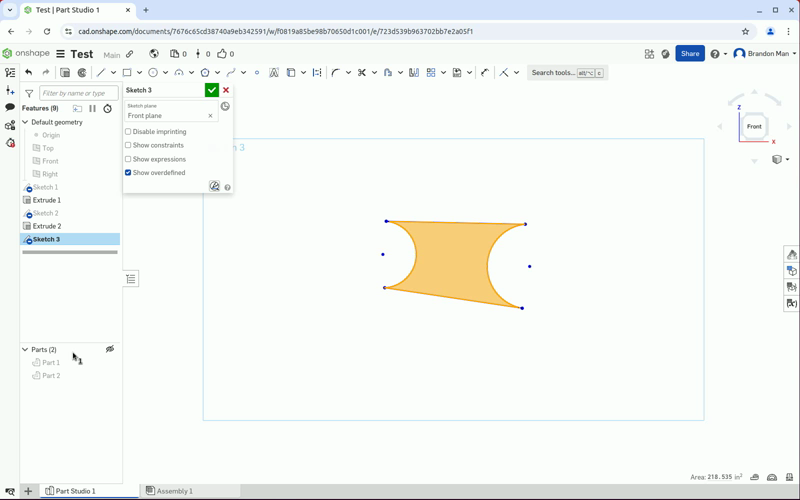
key(shift+y)
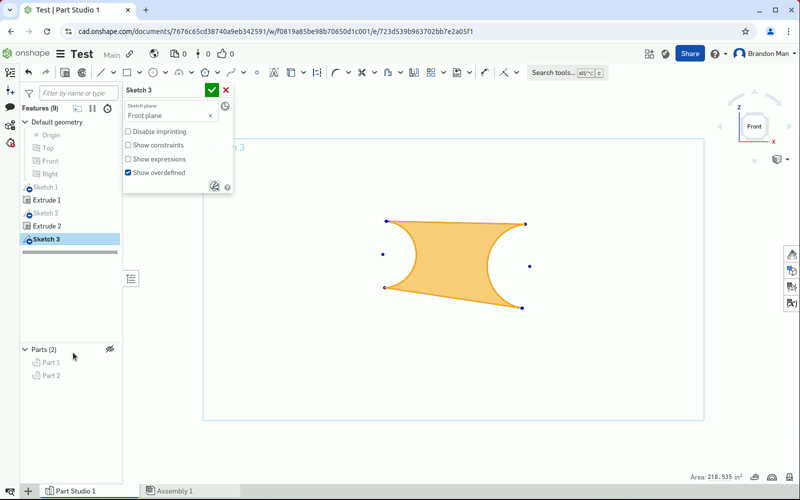
key(shift+e)
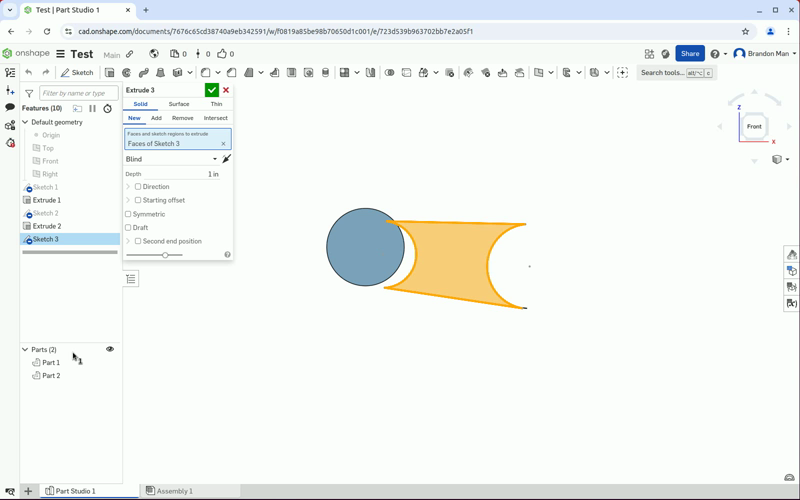
mouse_move(143, 106)
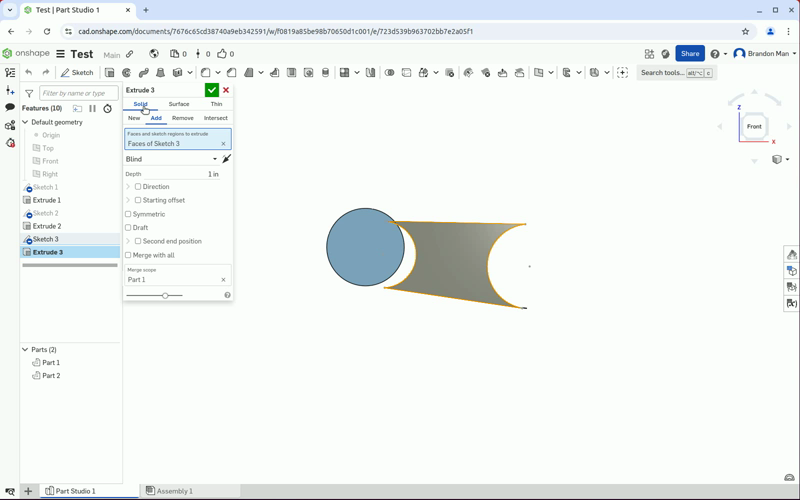
click(143, 106)
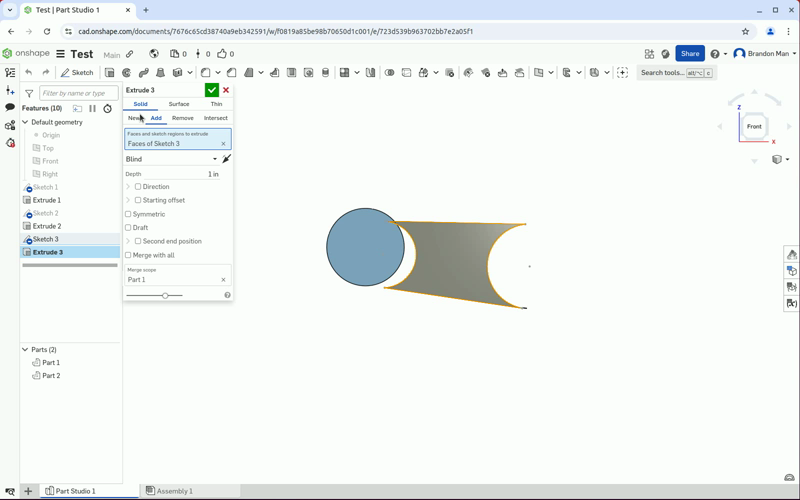
mouse_move(137, 120)
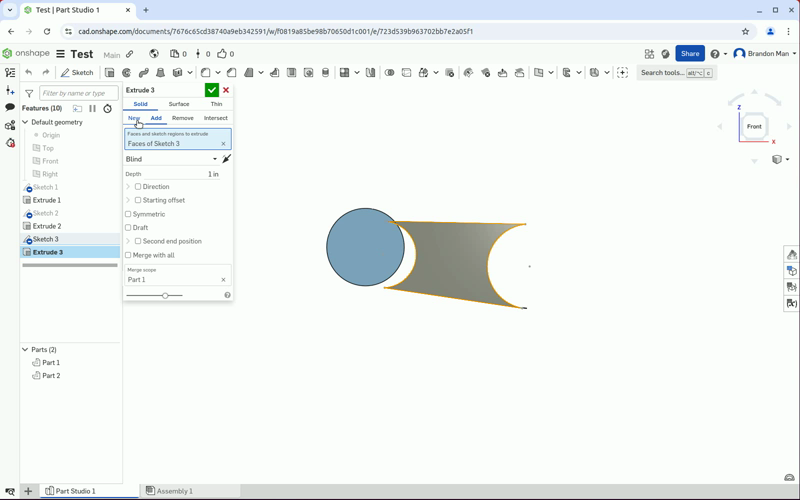
click(137, 120)
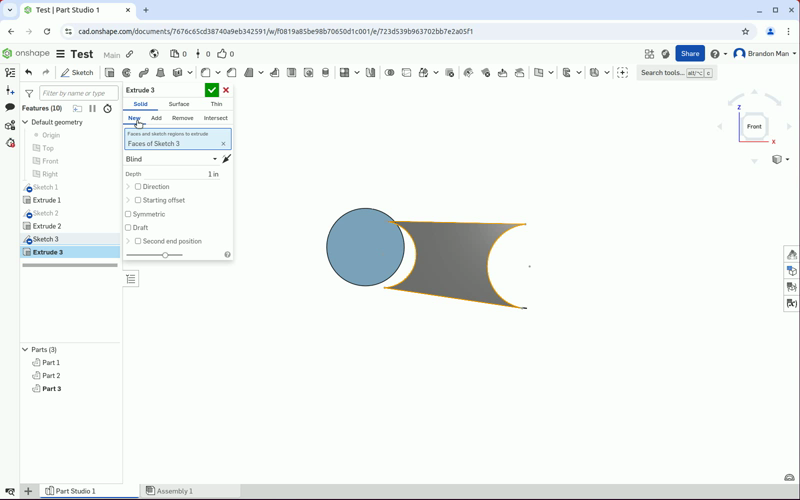
key(tab, 4)
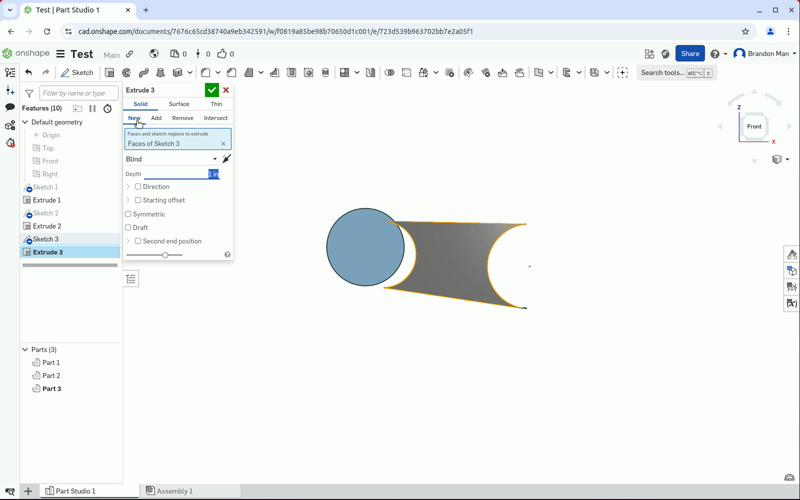
text(7.943)
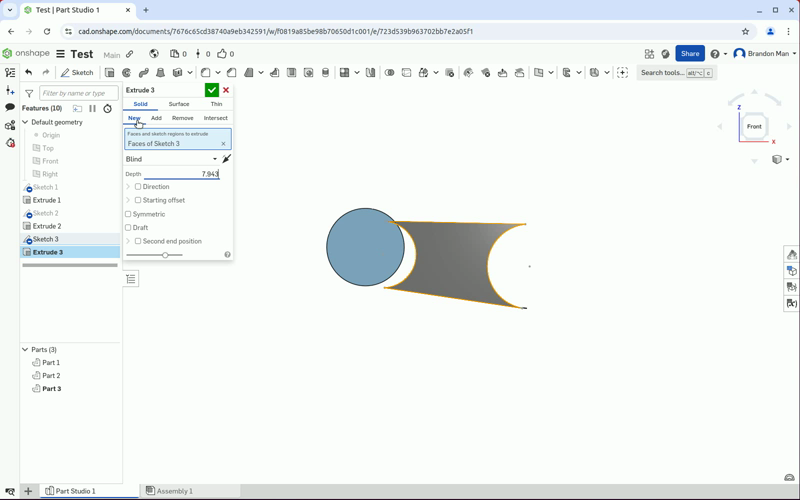
key(enter)
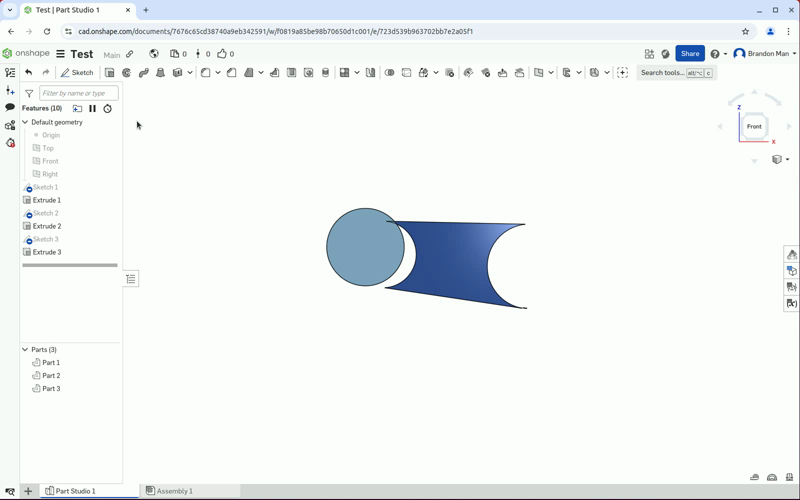
key(shift+h)
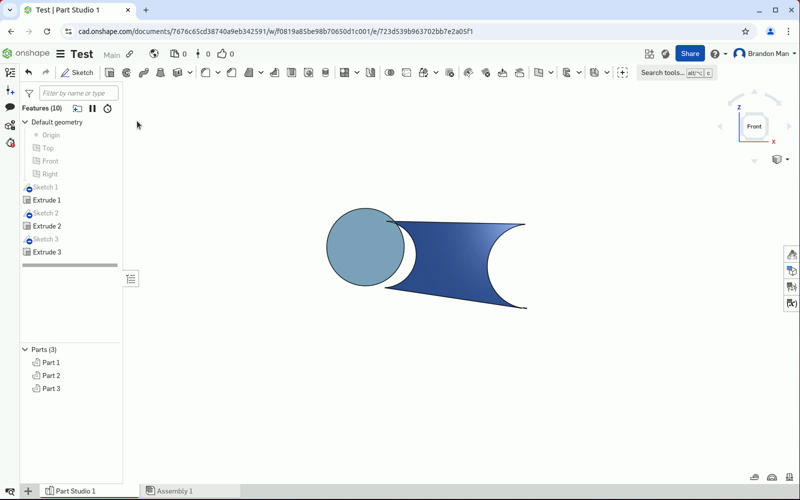
key(shift+h)
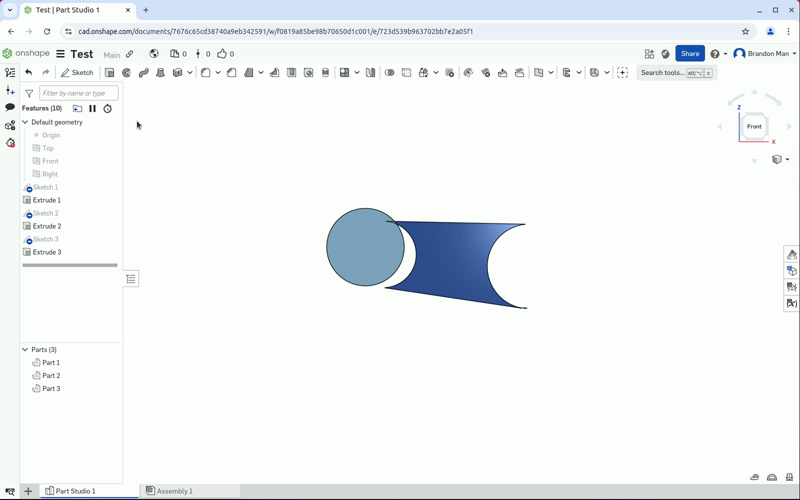
mouse_move(73, 189)
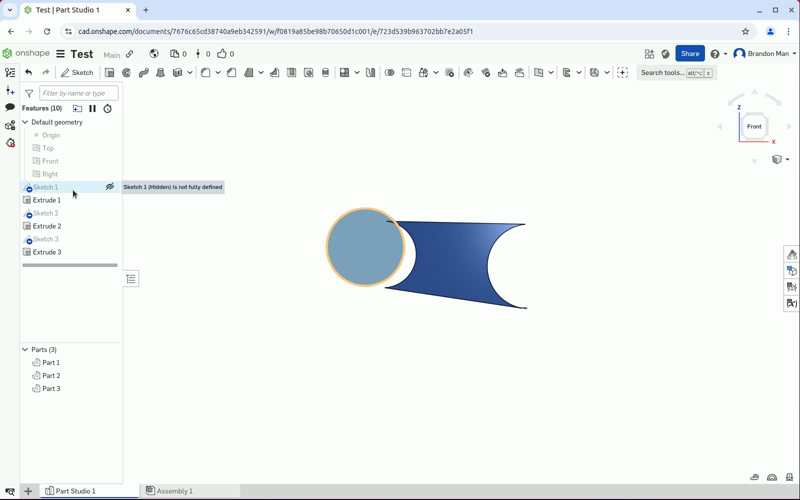
click(73, 189)
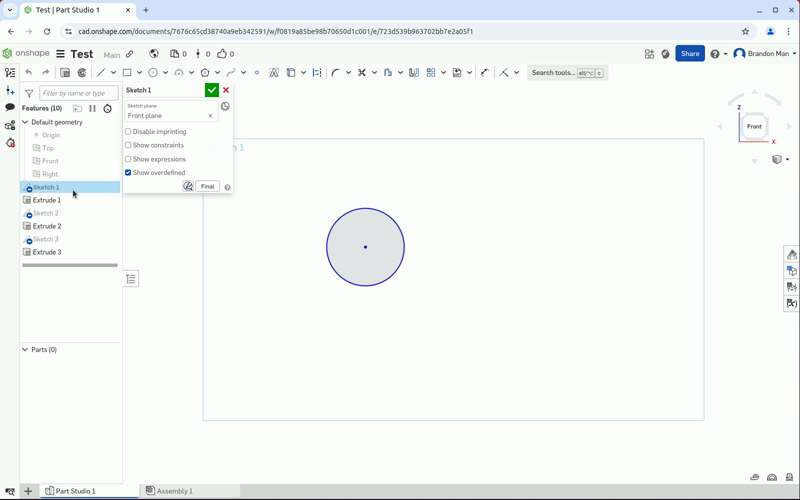
mouse_move(229, 92)
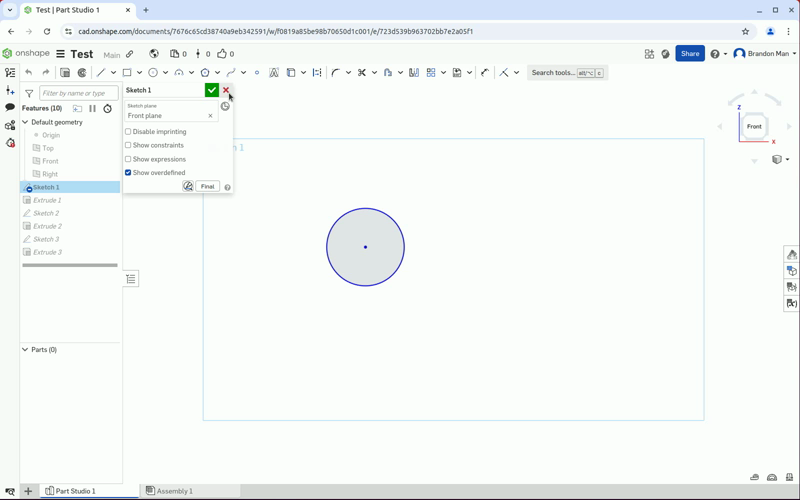
click(229, 92)
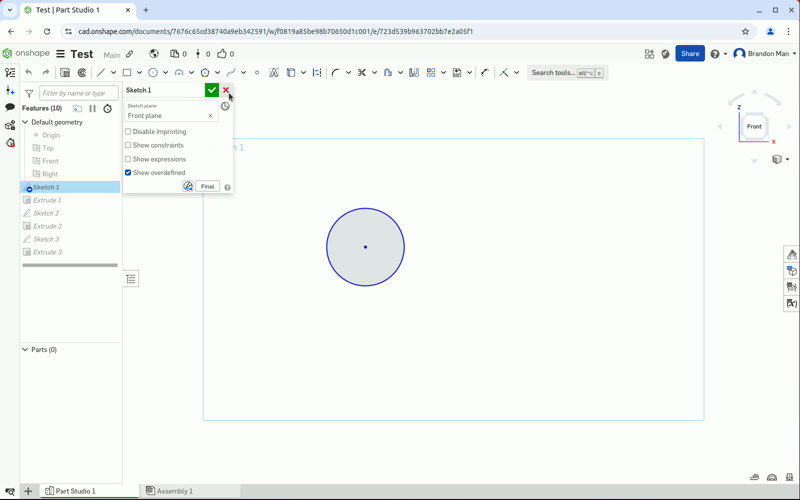
key(shift+s)
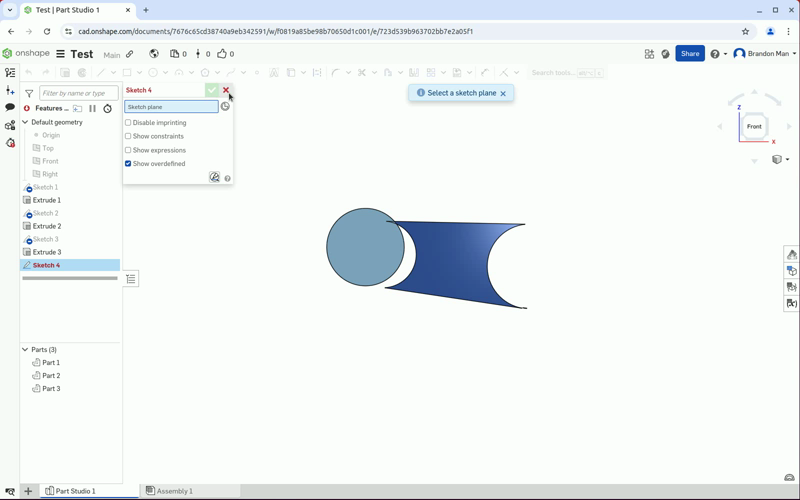
mouse_move(73, 163)
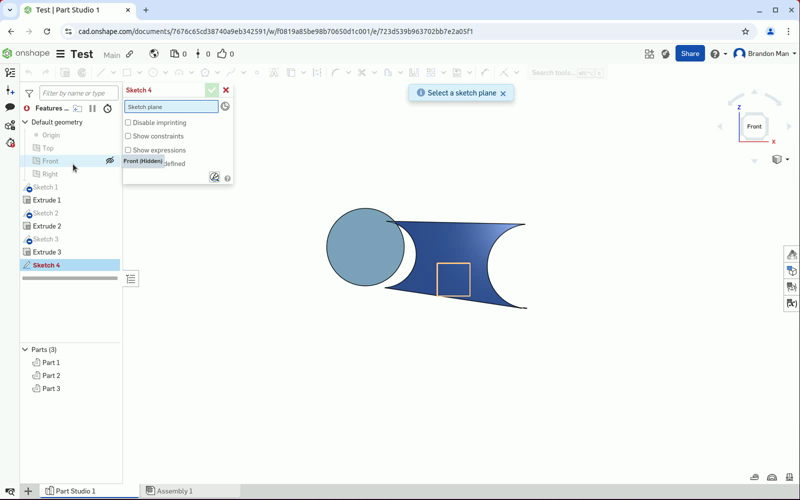
click(73, 163)
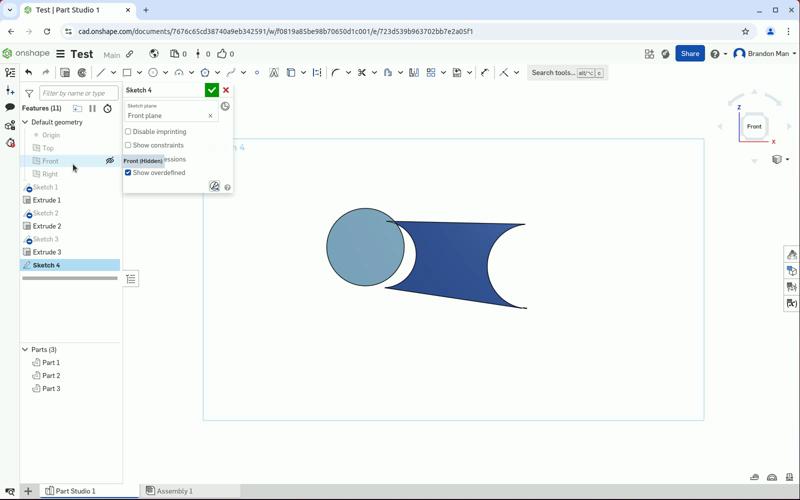
mouse_move(73, 352)
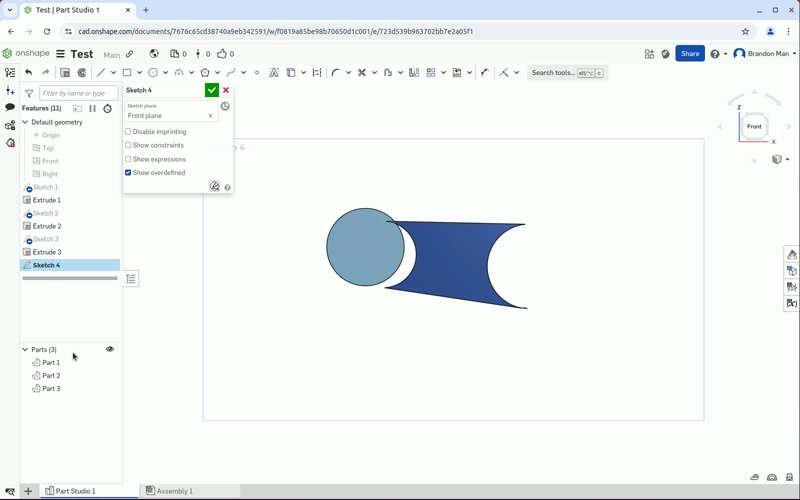
key(y)
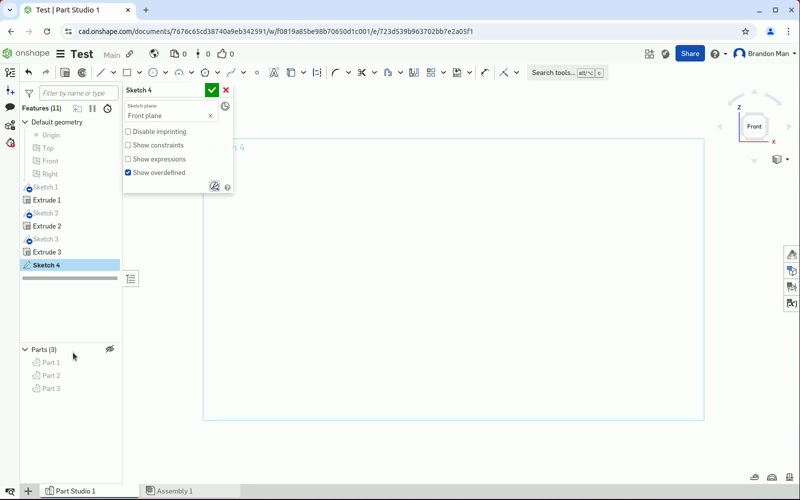
key(l)
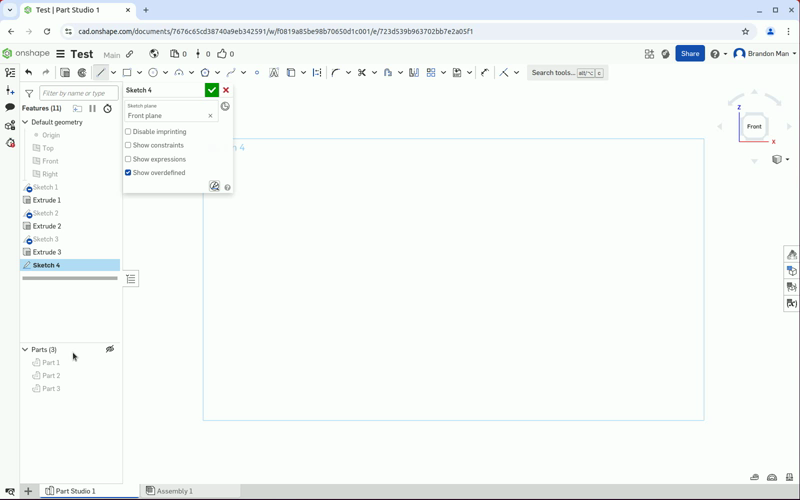
key_down(shift)
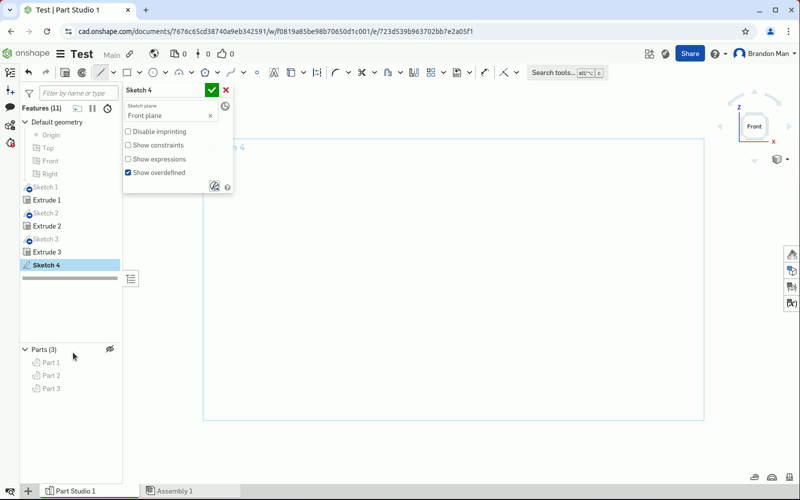
mouse_move(522, 307)
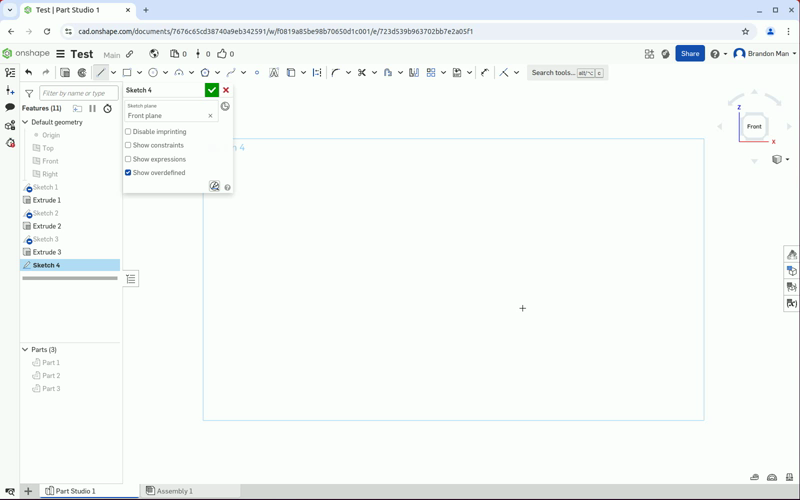
click(522, 307)
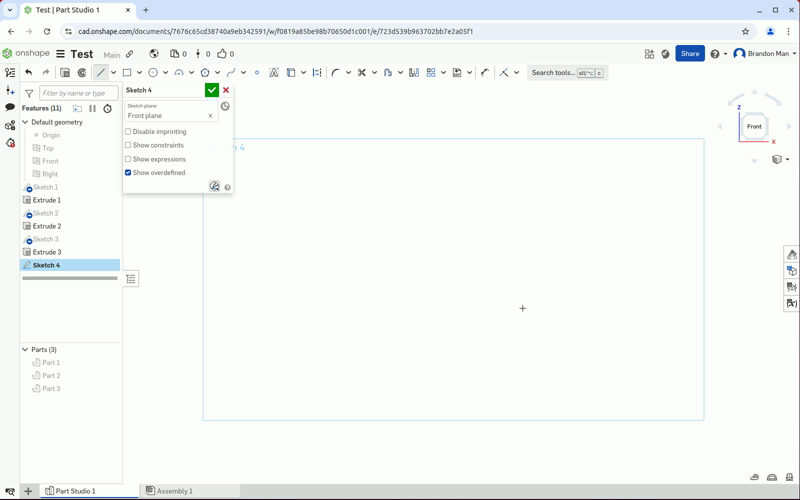
key_up(shift)
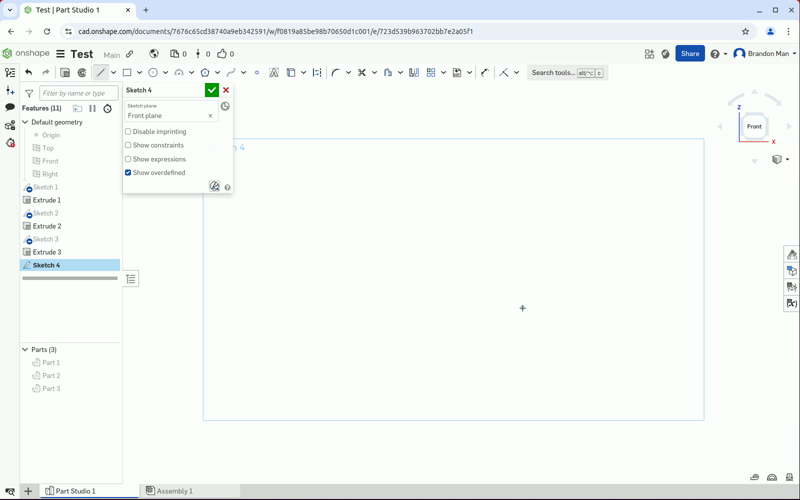
key_down(shift)
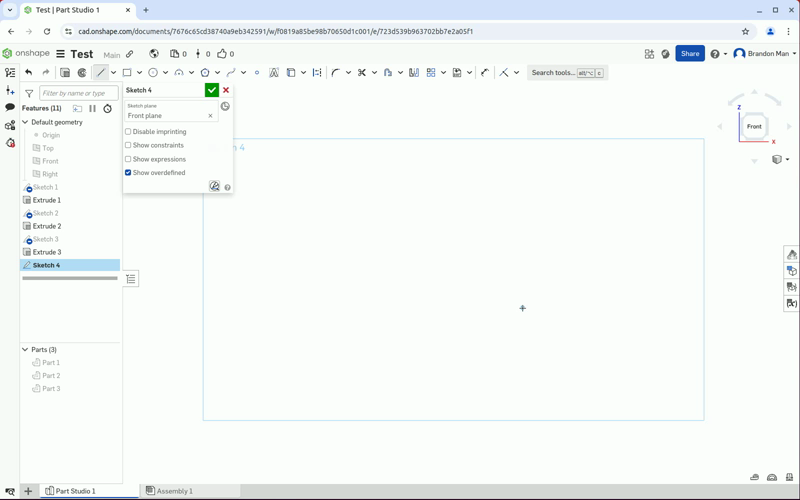
mouse_move(552, 307)
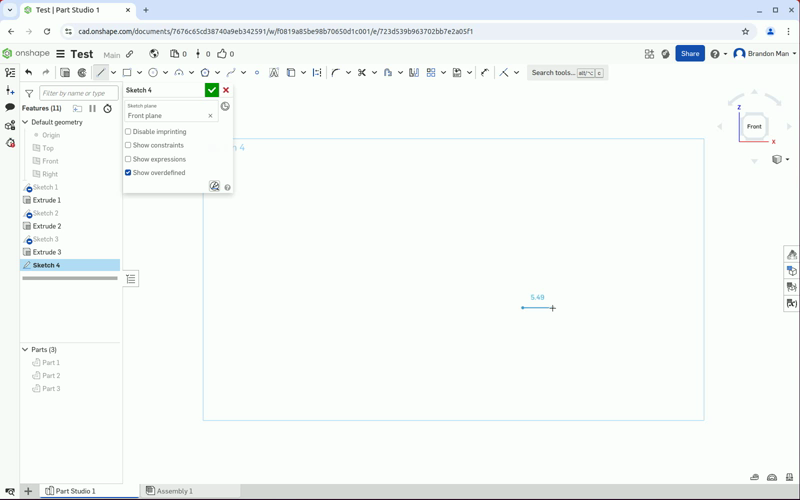
mouse_move(525, 307)
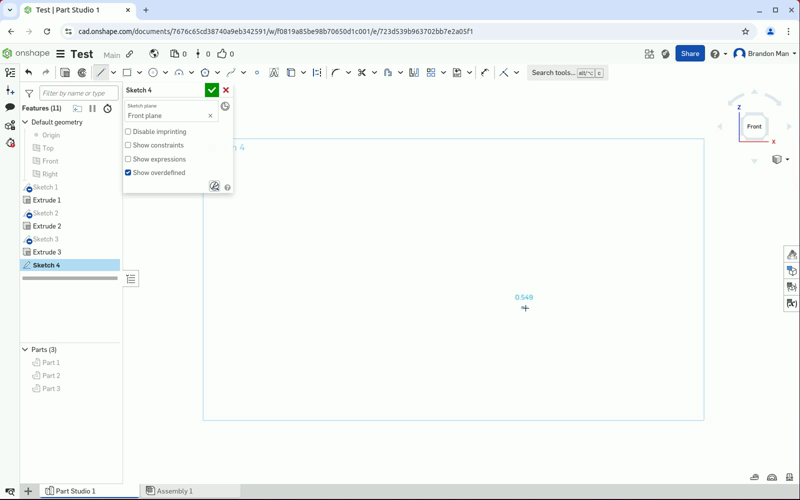
scroll(6)
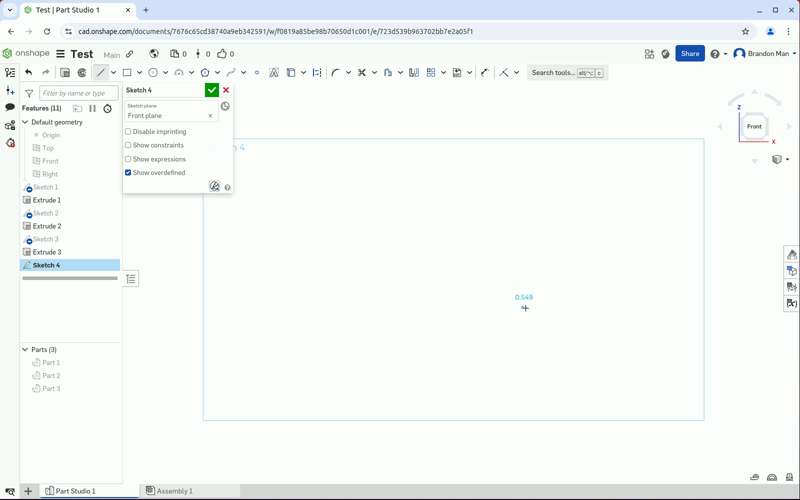
scroll(6)
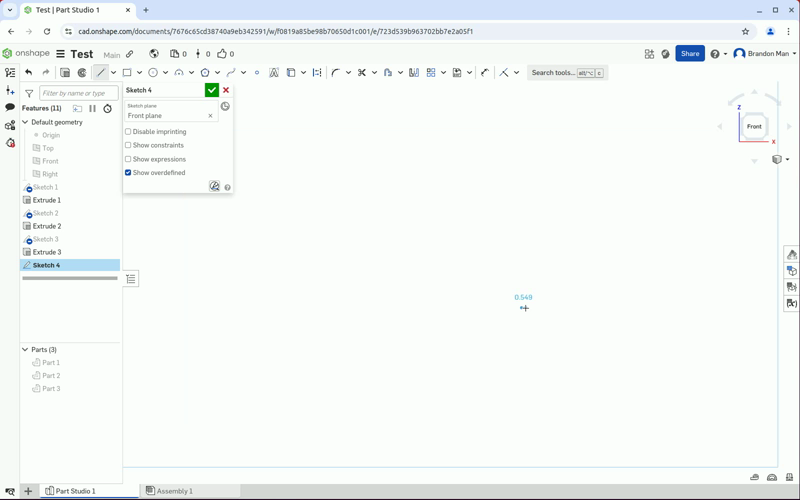
scroll(6)
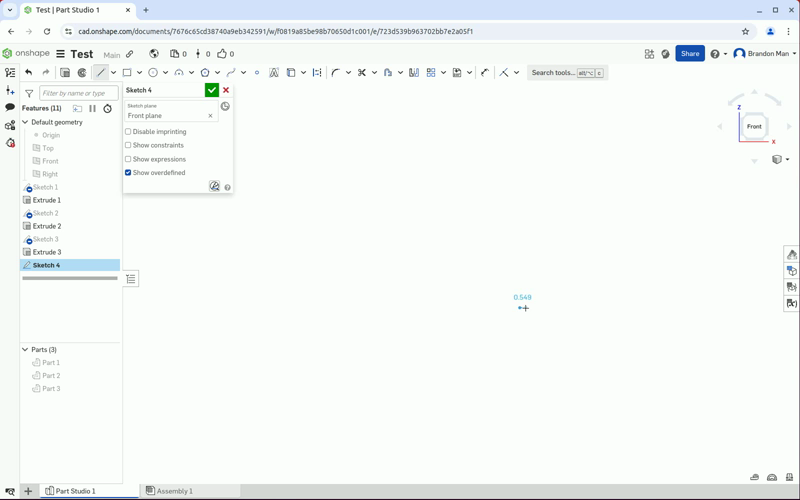
scroll(6)
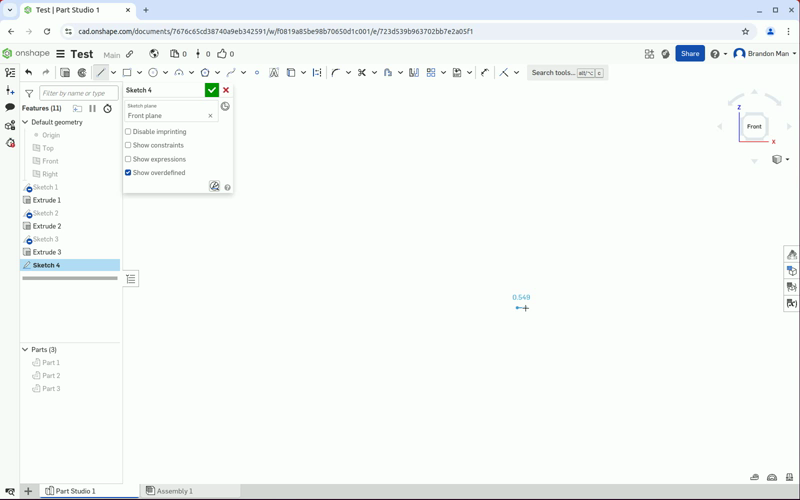
scroll(6)
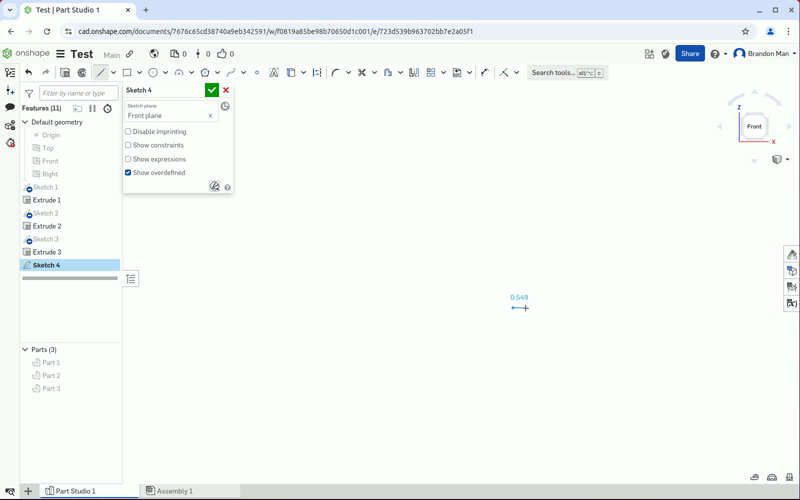
scroll(6)
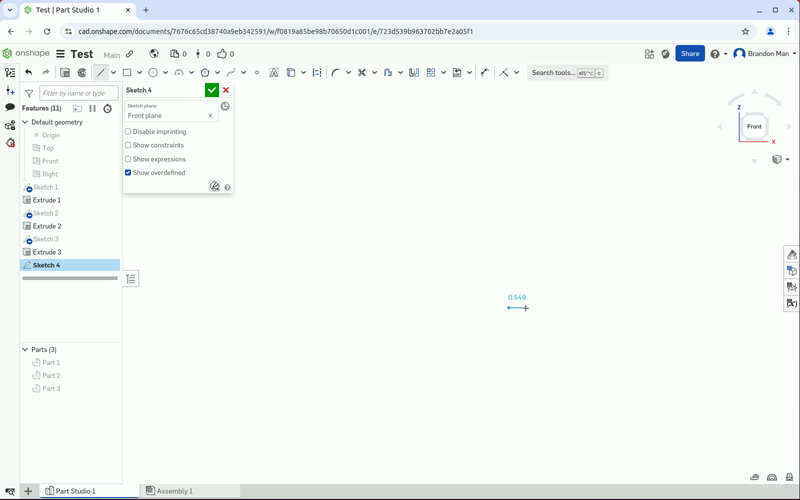
scroll(6)
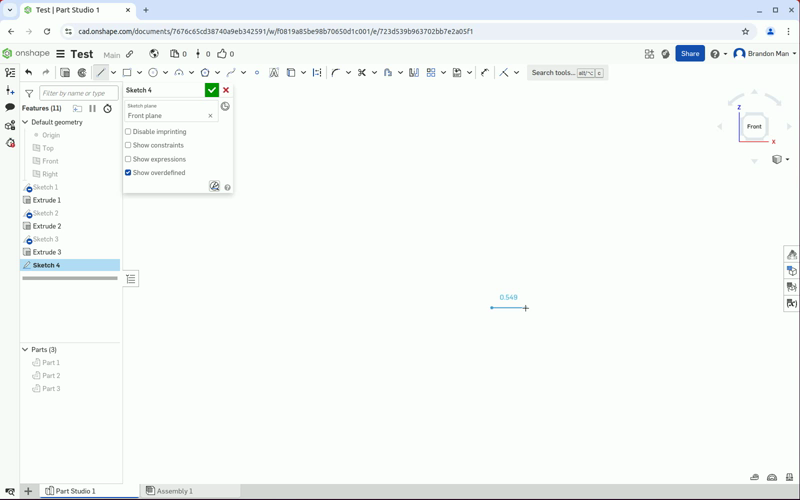
click(525, 307)
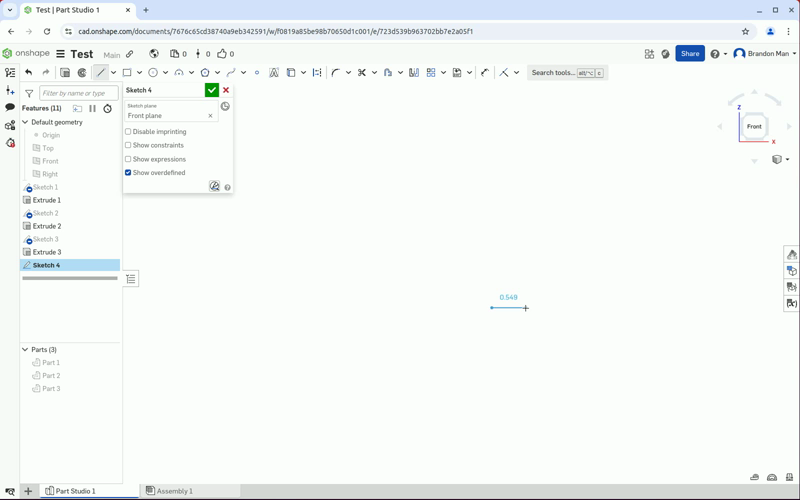
scroll(-6)
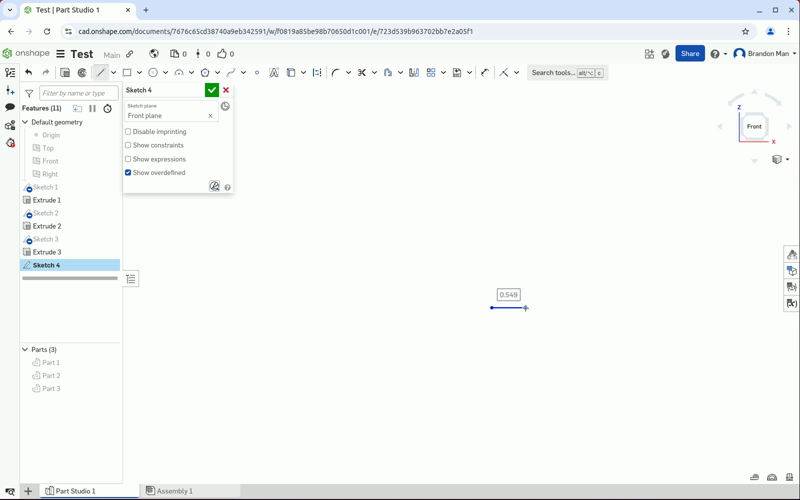
scroll(-6)
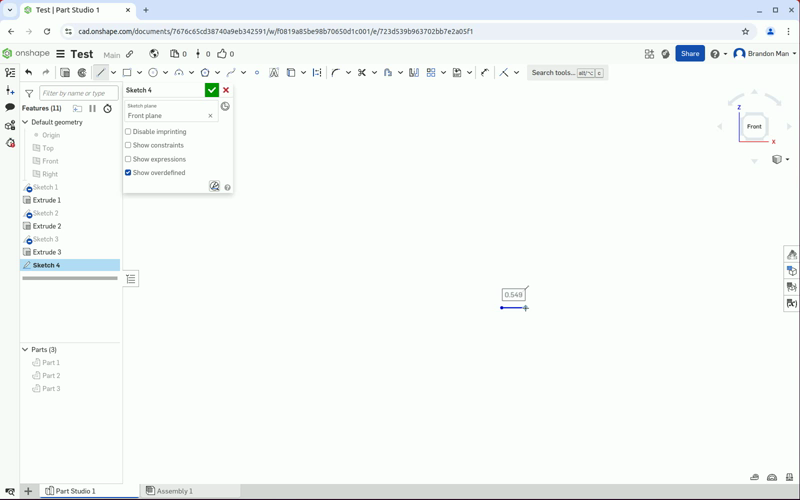
scroll(-6)
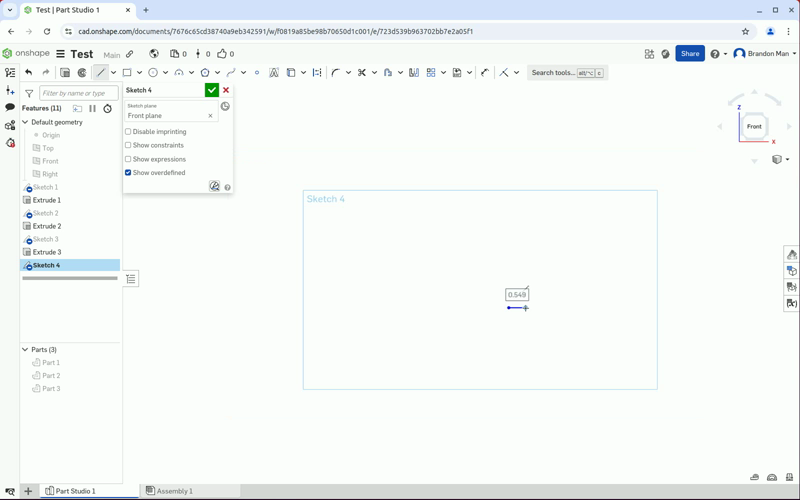
scroll(-6)
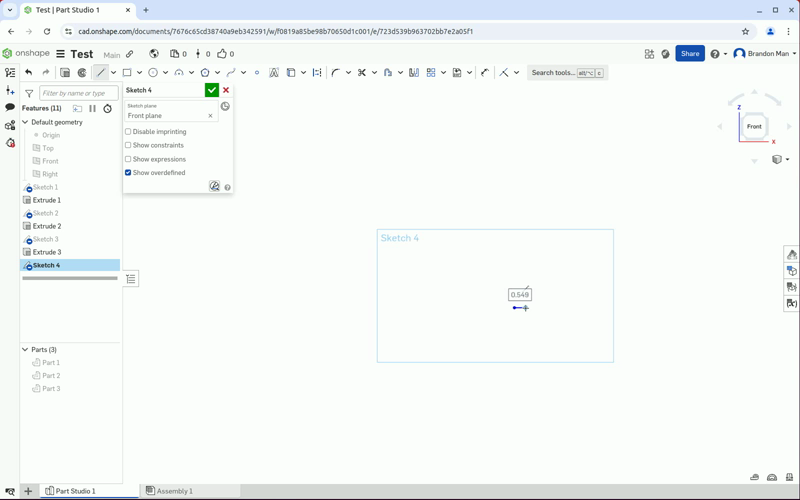
scroll(-6)
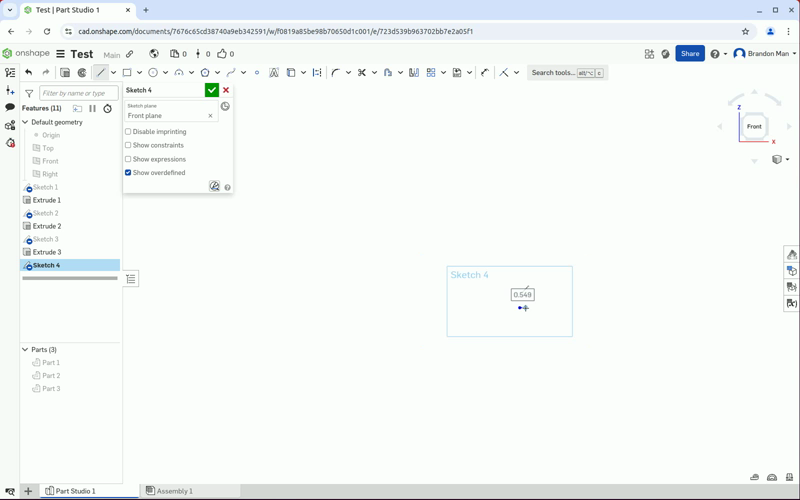
scroll(-6)
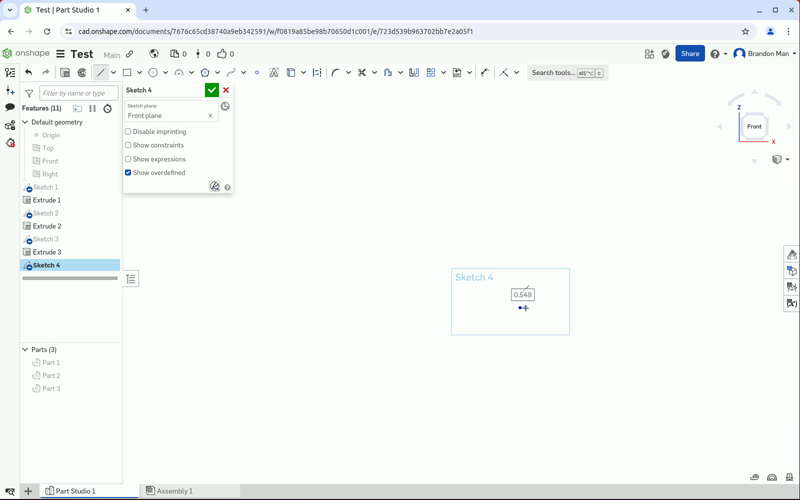
scroll(-6)
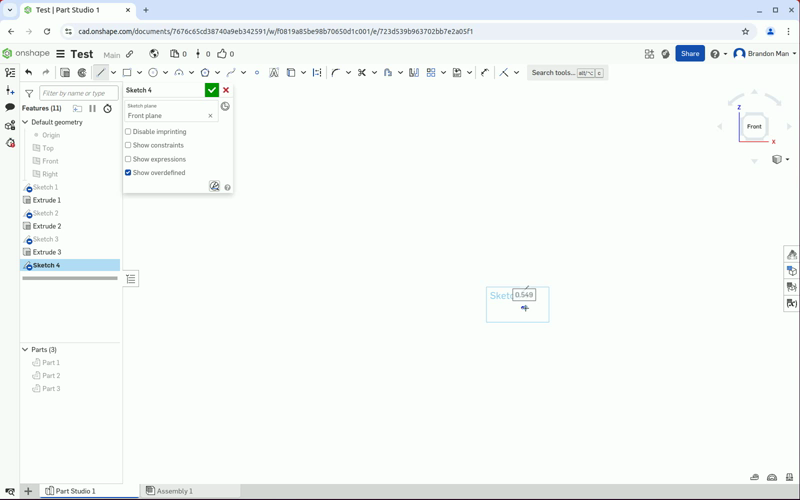
key_up(shift)
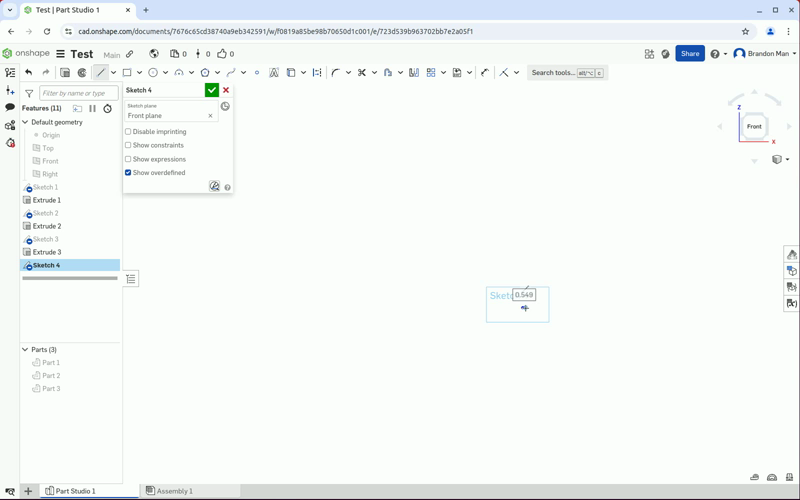
key(esc)
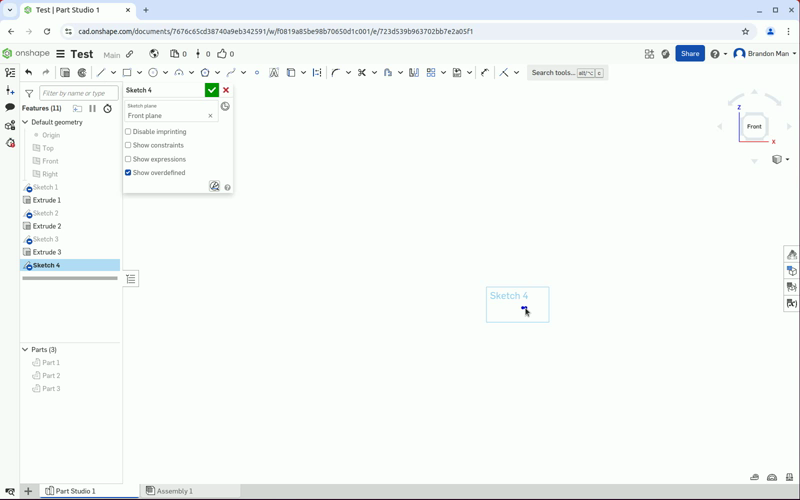
key(a)
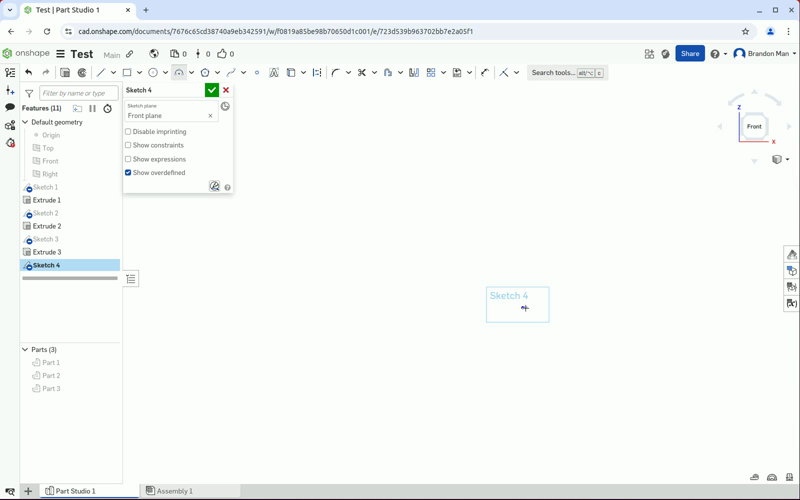
mouse_move(525, 307)
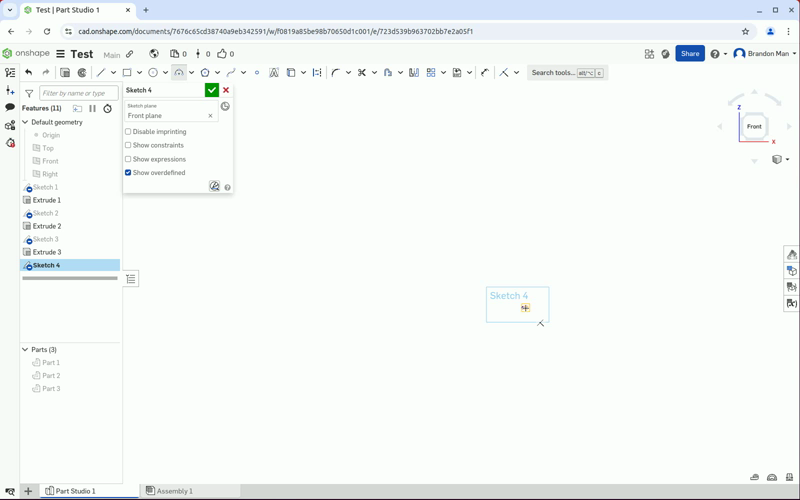
scroll(6)
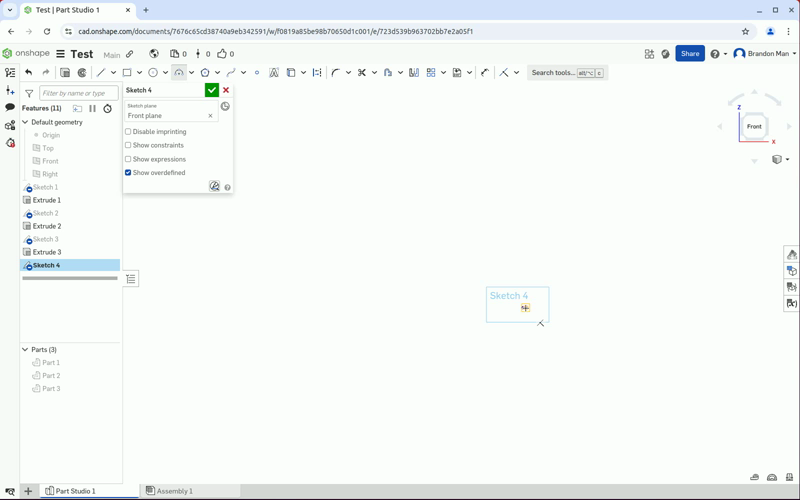
scroll(6)
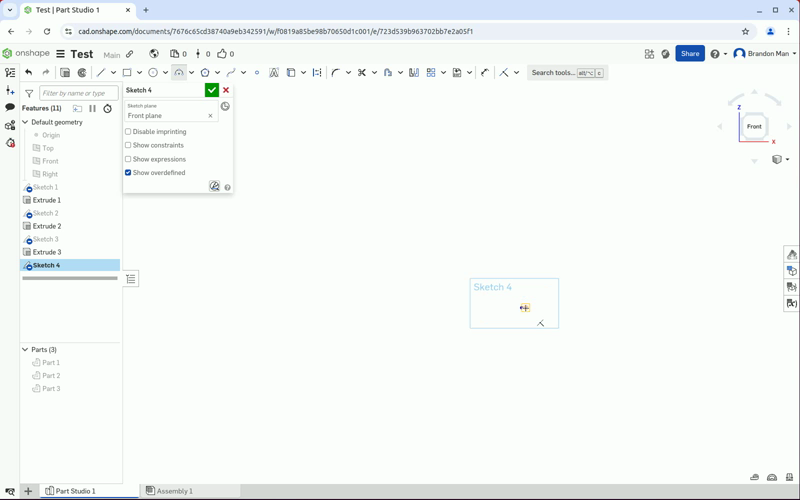
scroll(6)
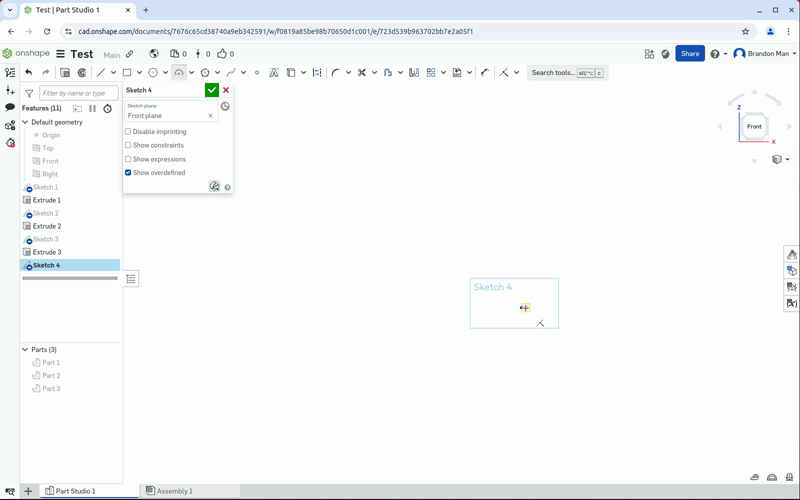
scroll(6)
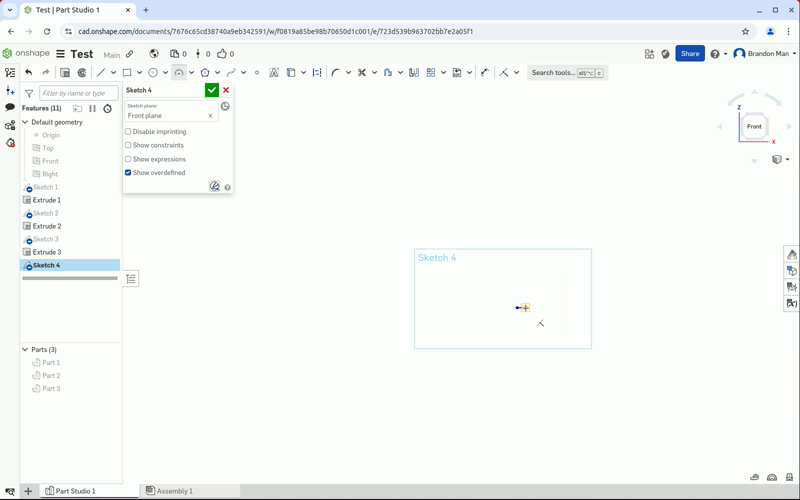
scroll(6)
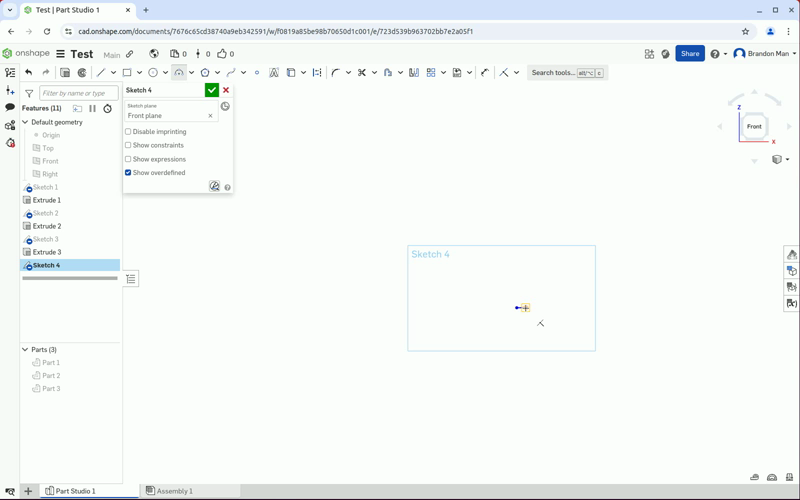
scroll(6)
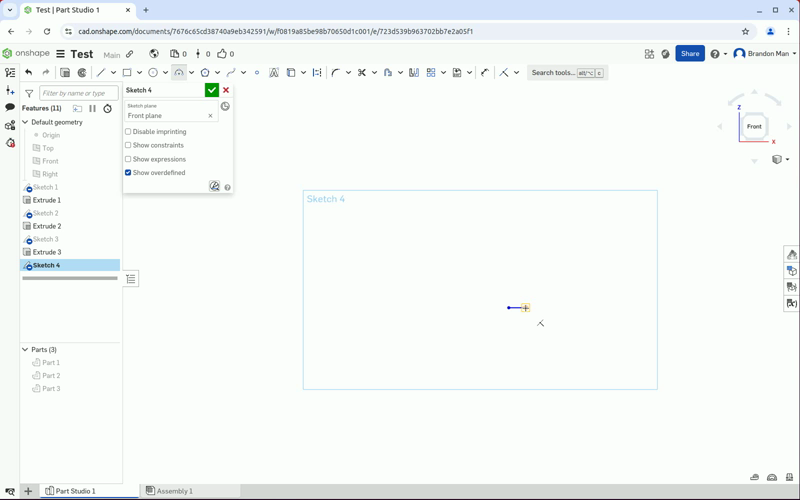
scroll(6)
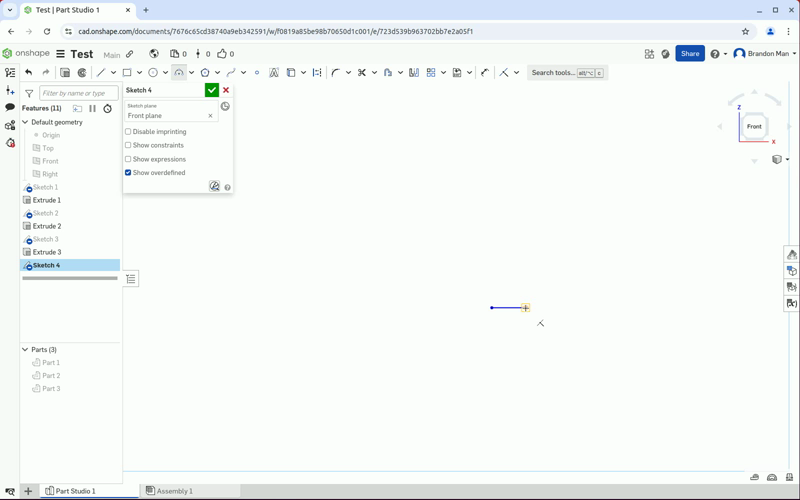
click(525, 307)
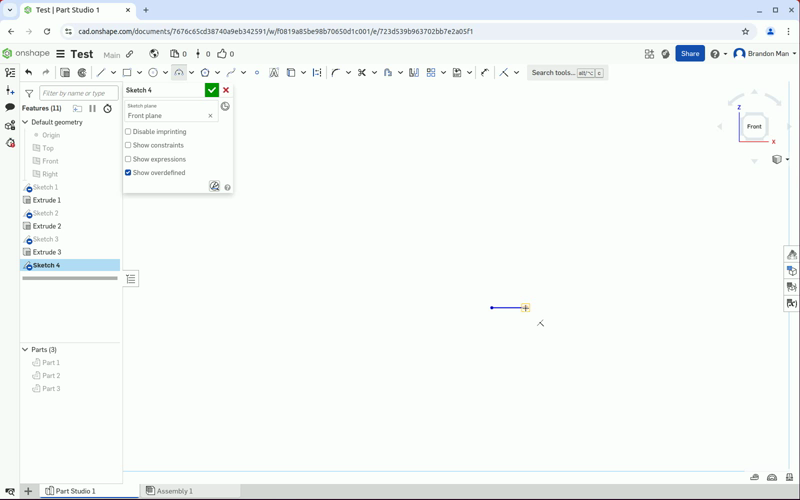
scroll(-6)
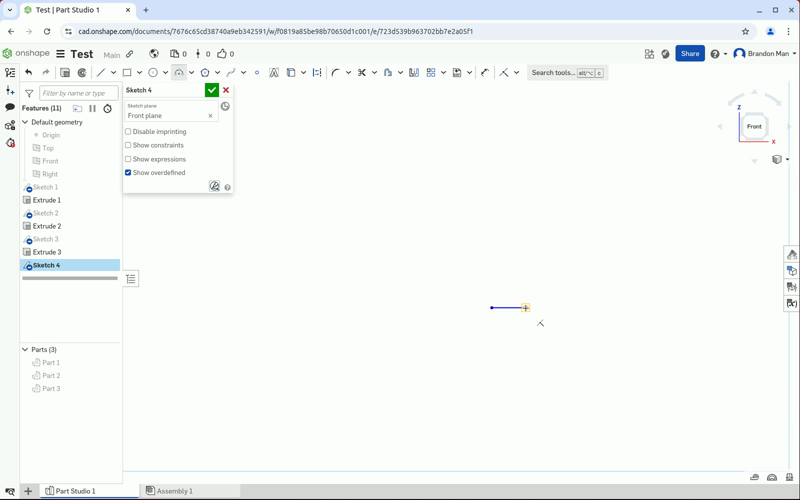
scroll(-6)
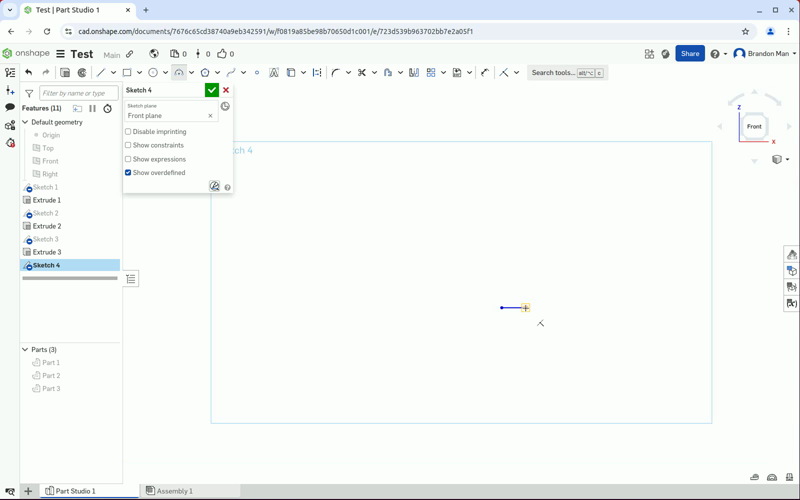
scroll(-6)
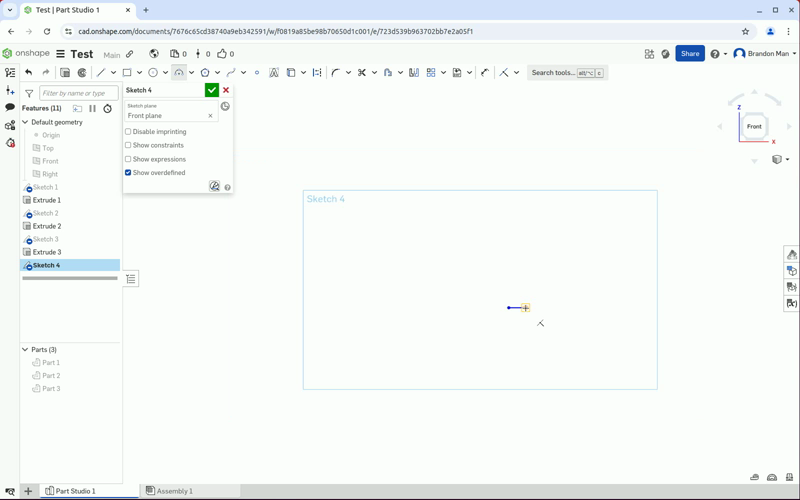
scroll(-6)
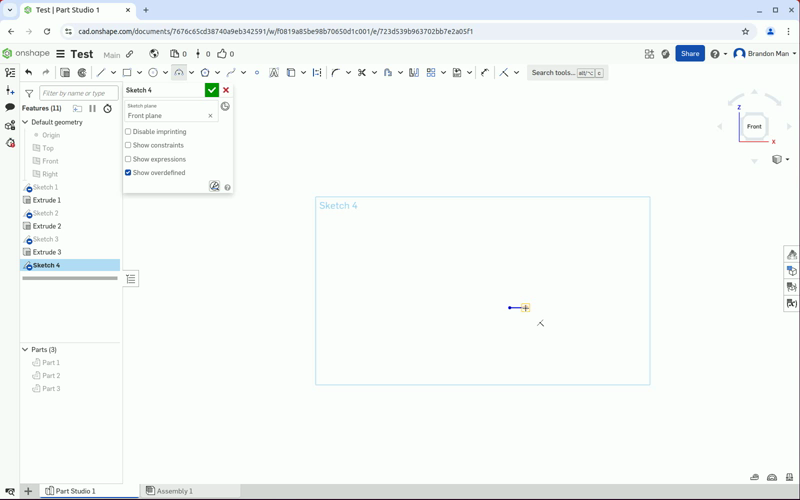
scroll(-6)
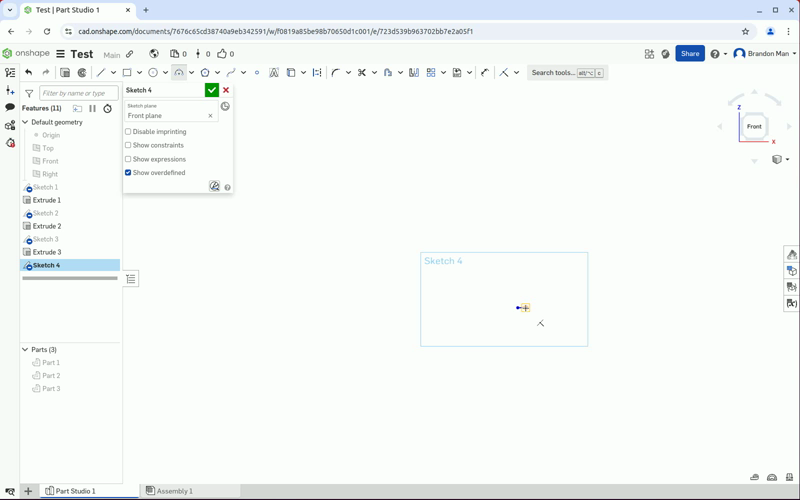
scroll(-6)
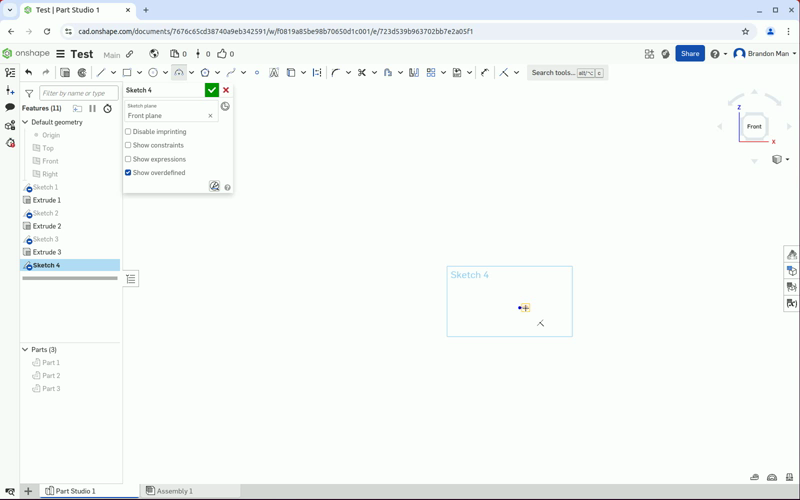
scroll(-6)
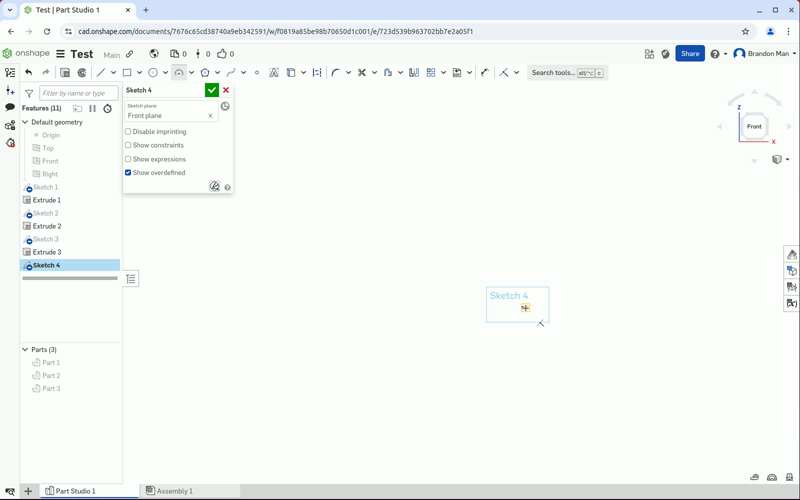
mouse_move(522, 307)
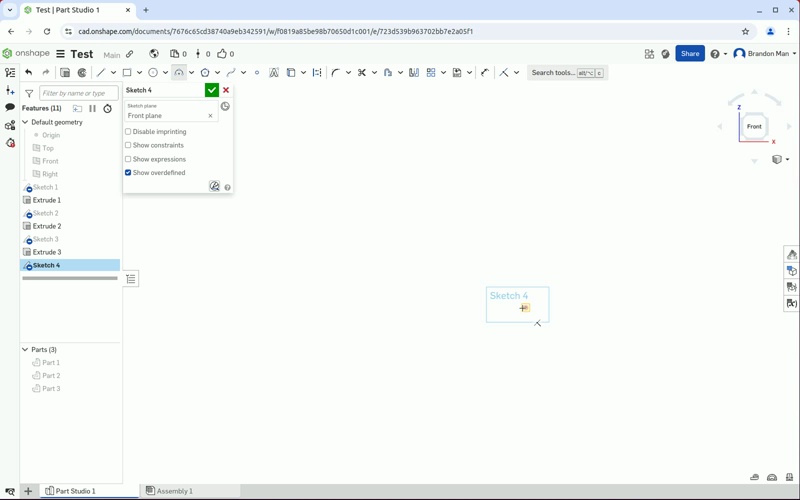
scroll(6)
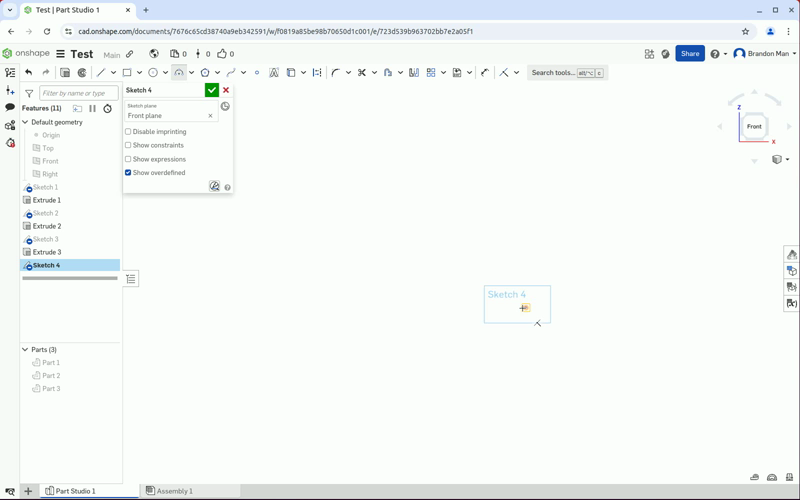
scroll(6)
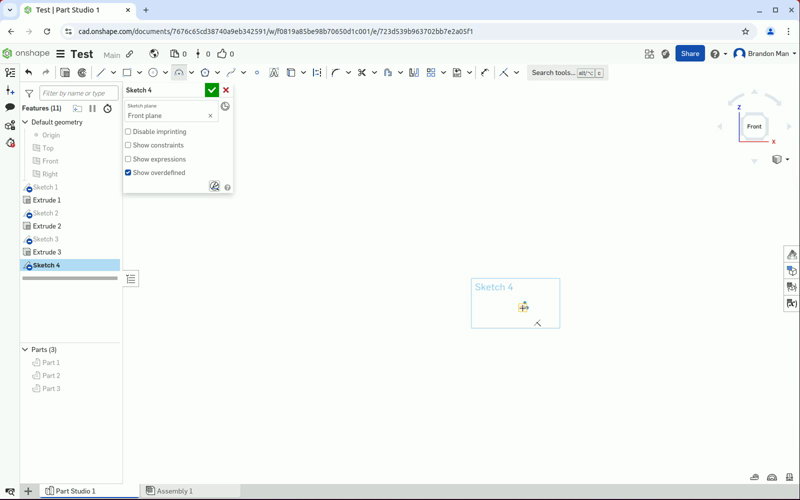
scroll(6)
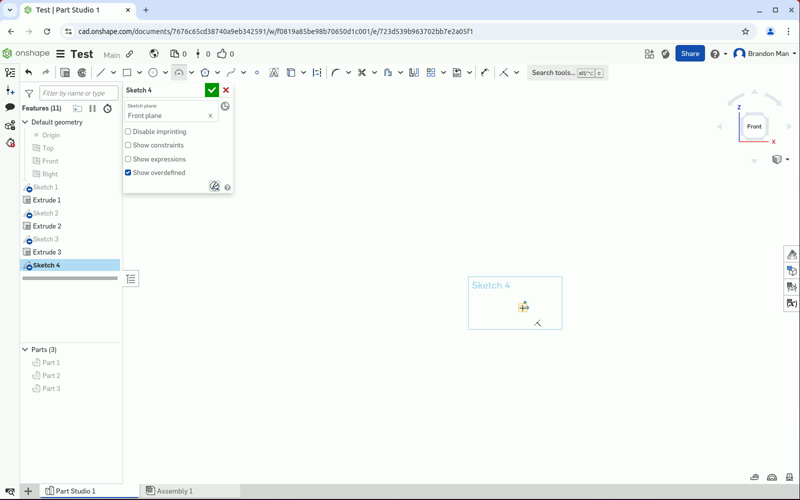
scroll(6)
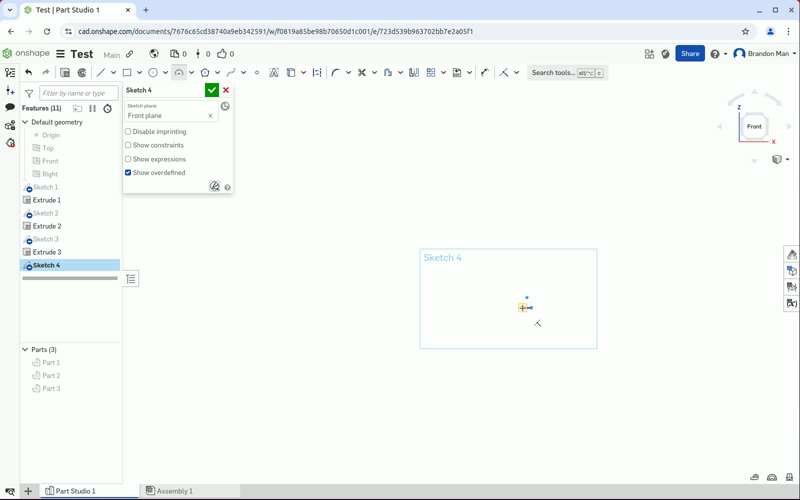
scroll(6)
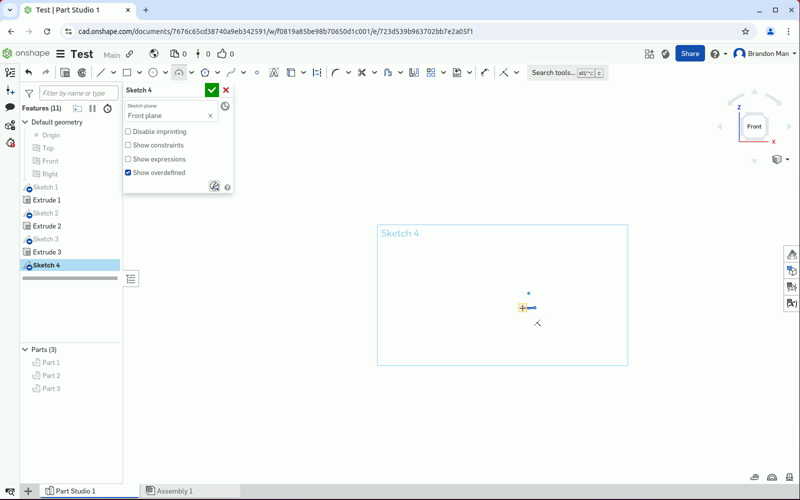
scroll(6)
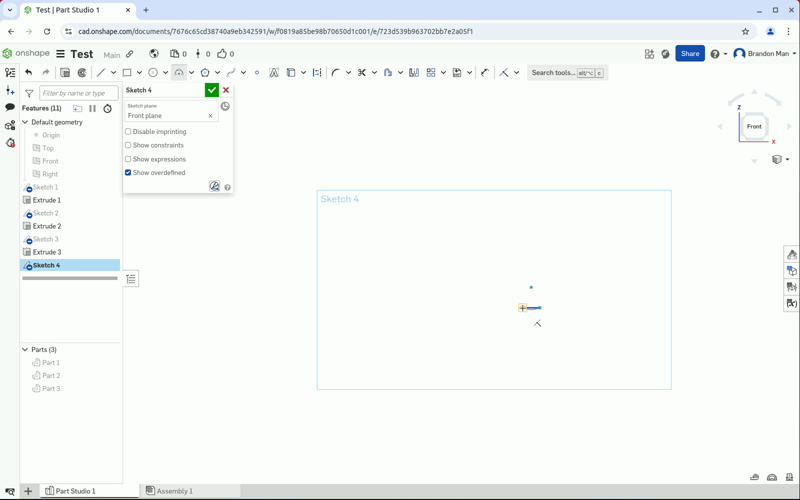
scroll(6)
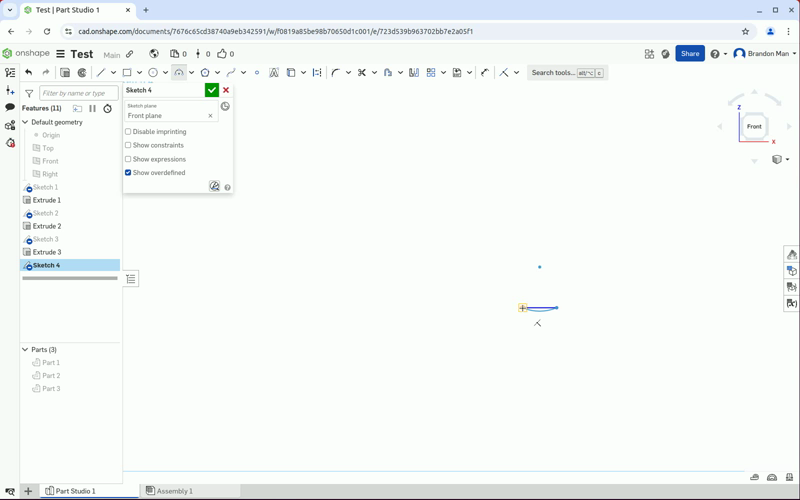
click(522, 307)
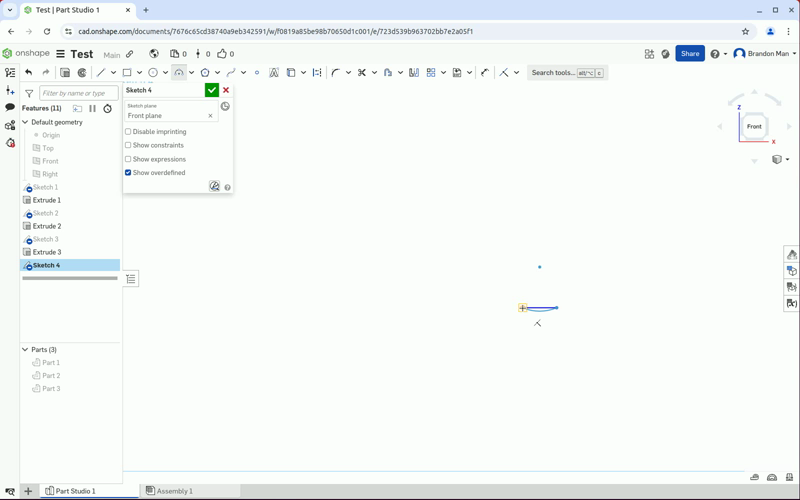
scroll(-6)
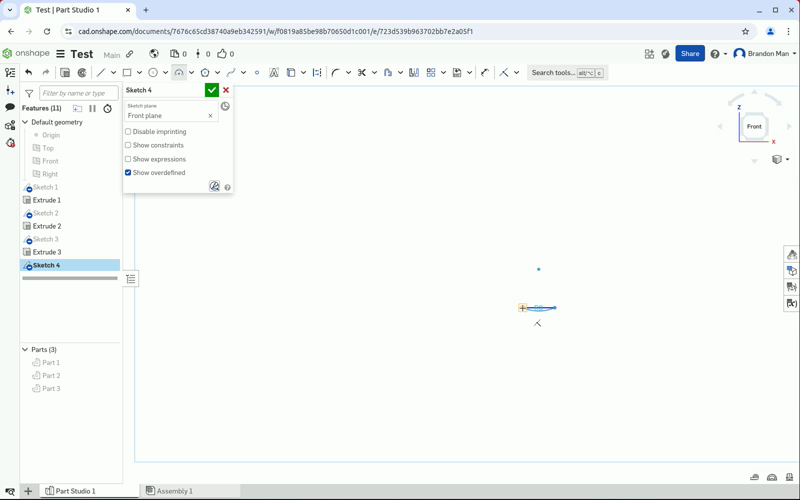
scroll(-6)
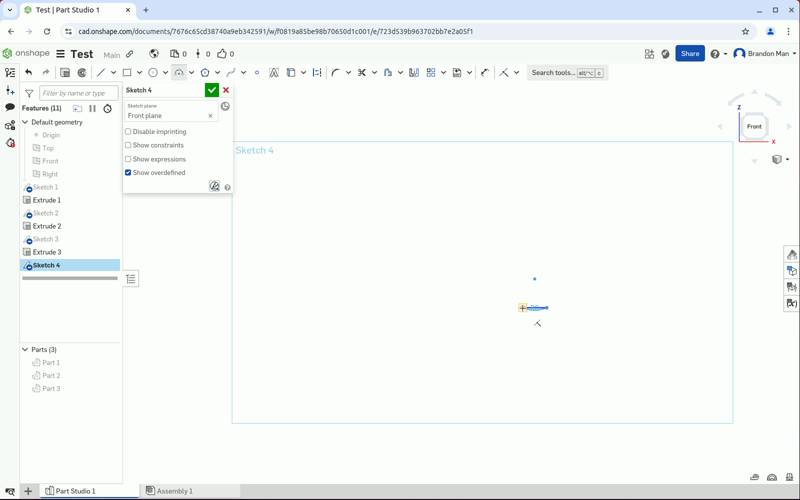
scroll(-6)
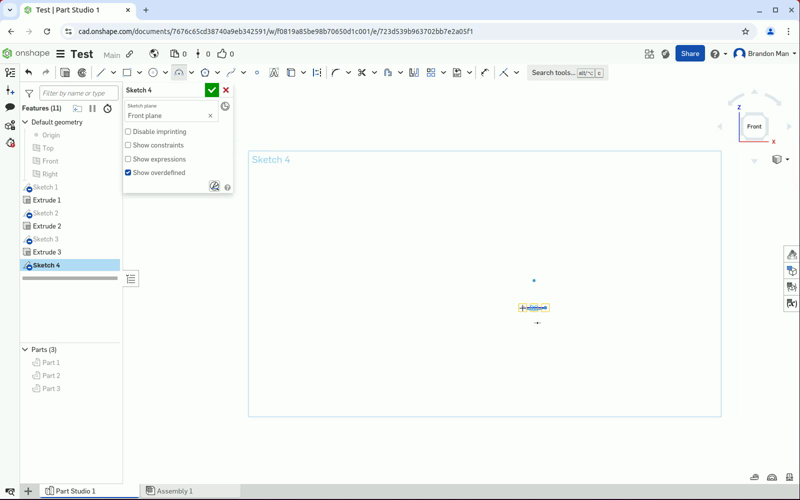
scroll(-6)
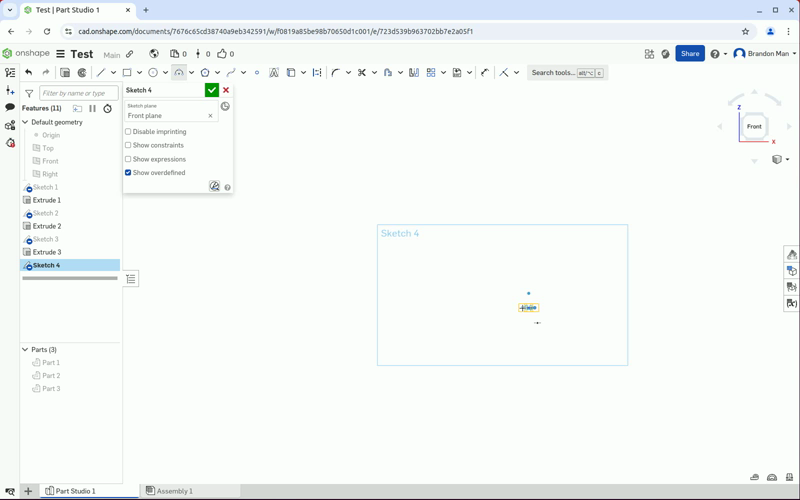
scroll(-6)
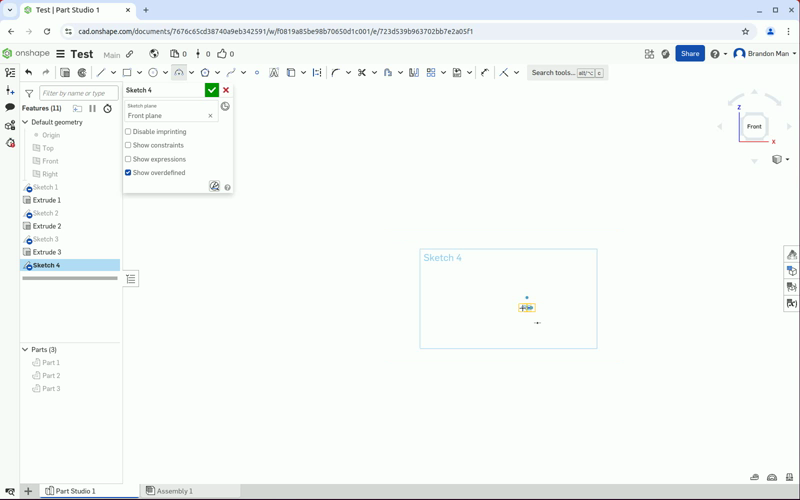
scroll(-6)
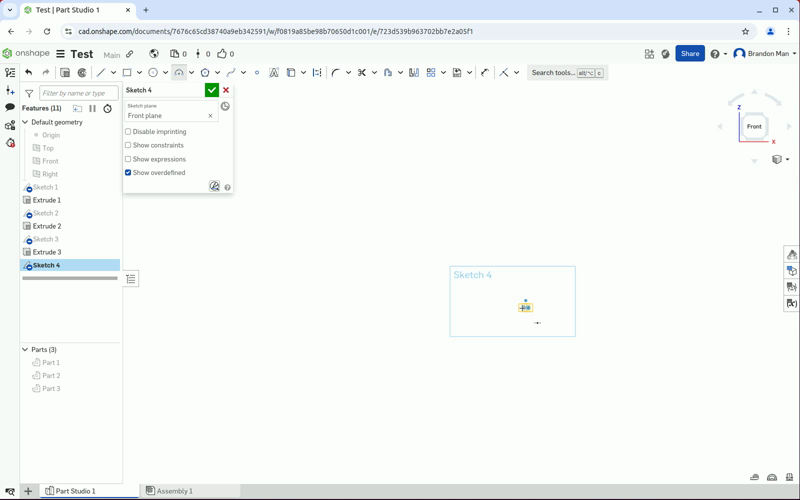
scroll(-6)
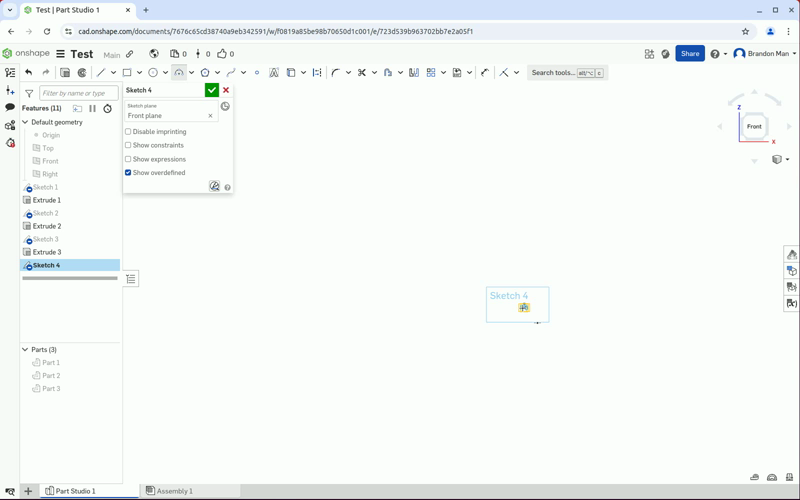
key_down(shift)
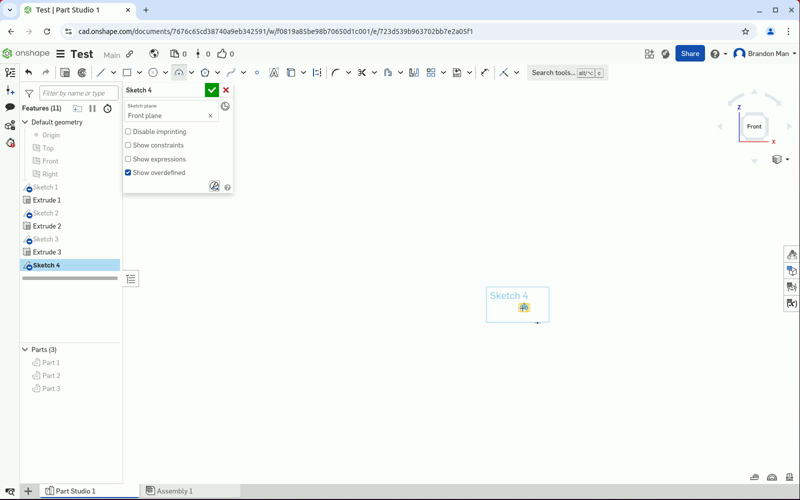
mouse_move(524, 198)
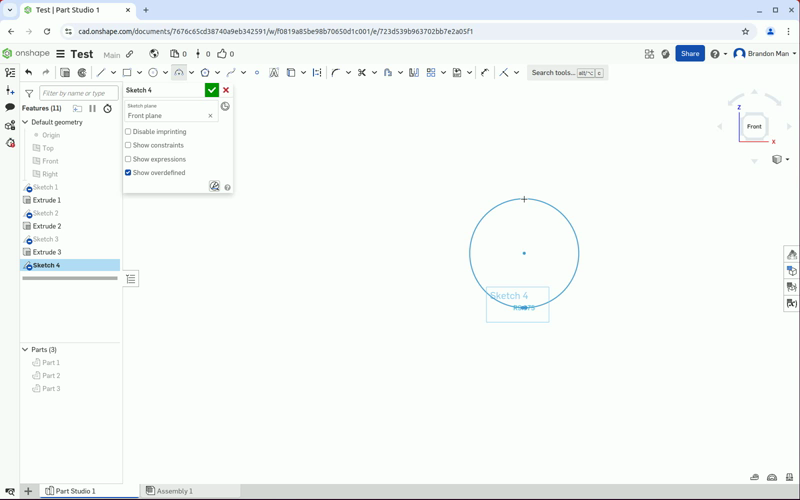
scroll(6)
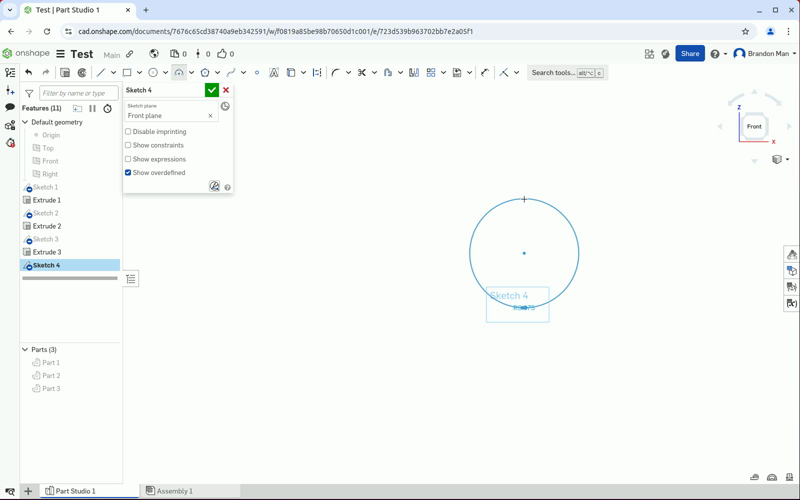
scroll(6)
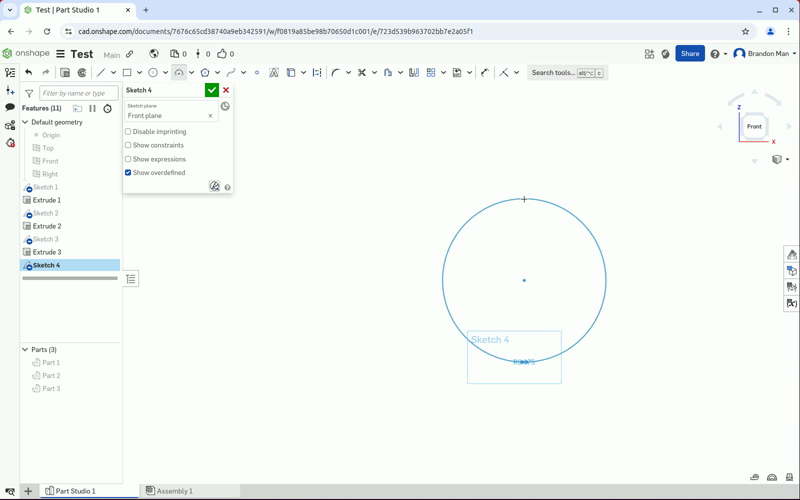
scroll(6)
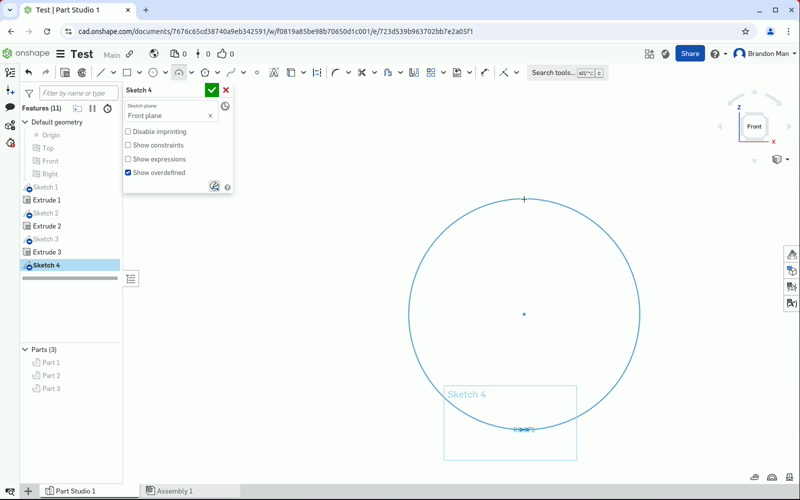
scroll(6)
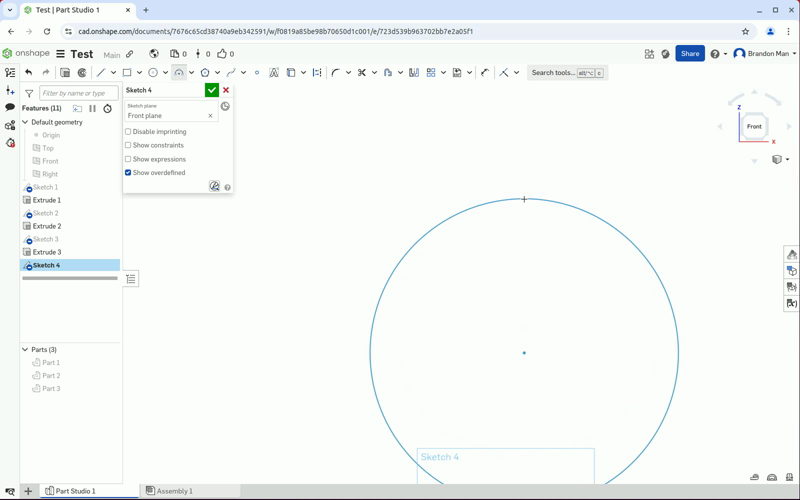
scroll(6)
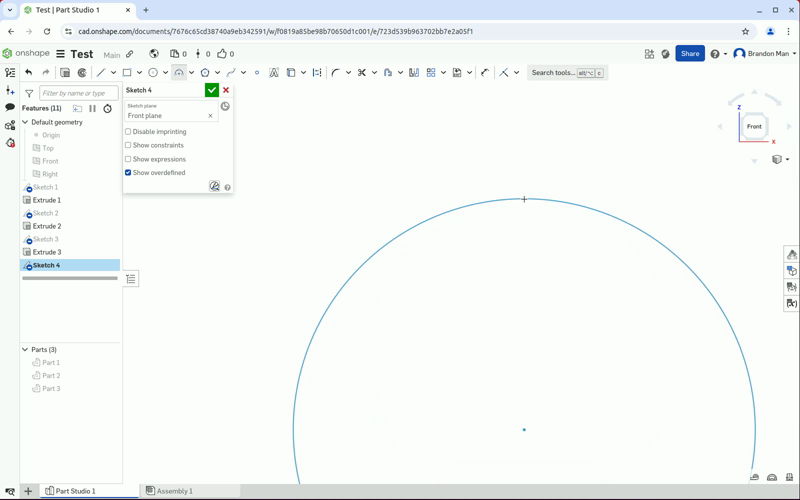
scroll(6)
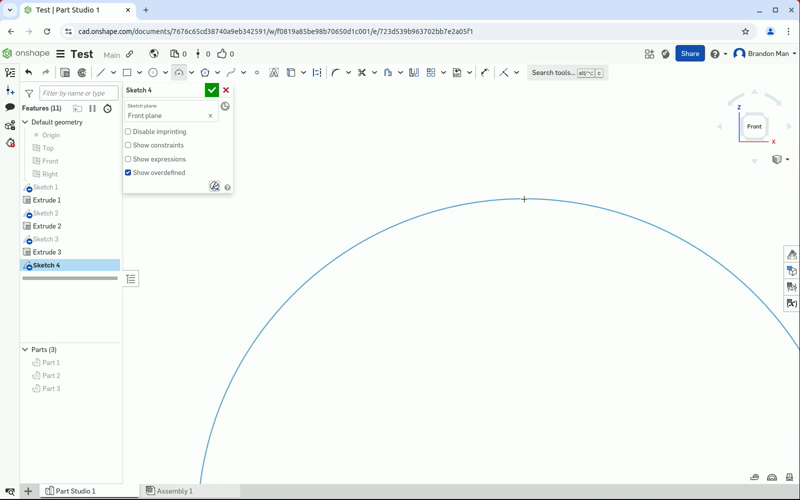
scroll(6)
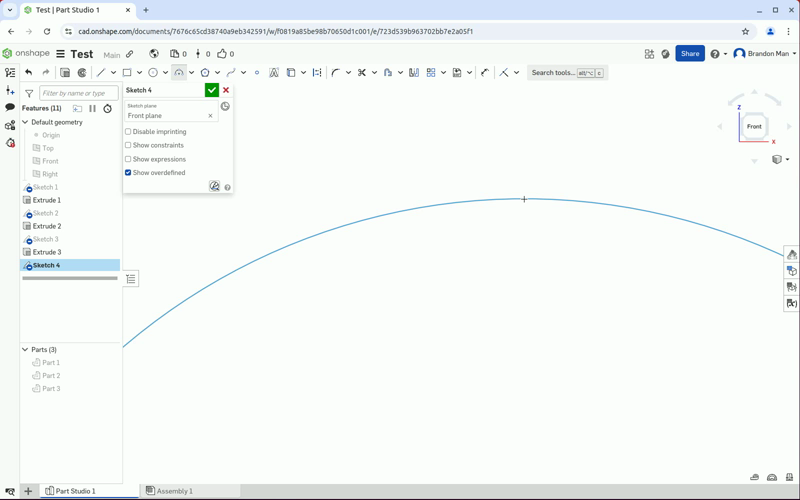
click(524, 198)
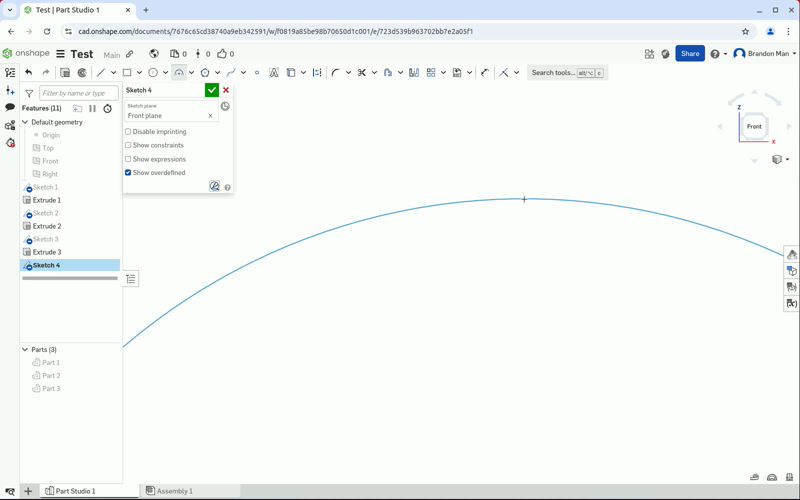
scroll(-6)
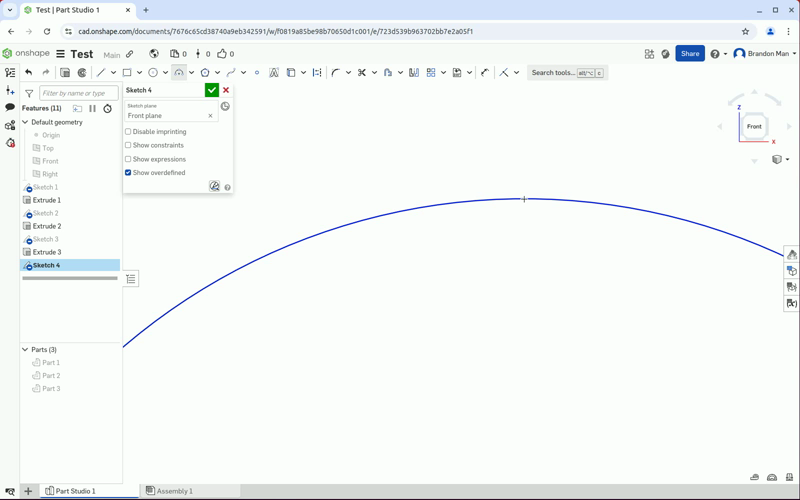
scroll(-6)
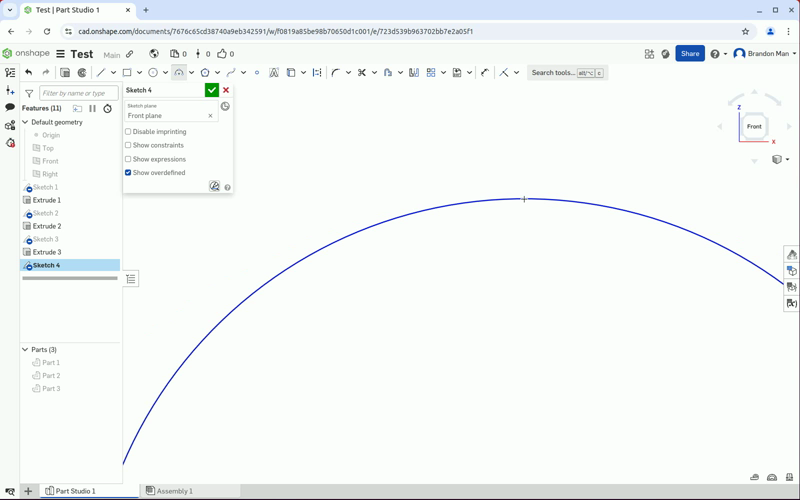
scroll(-6)
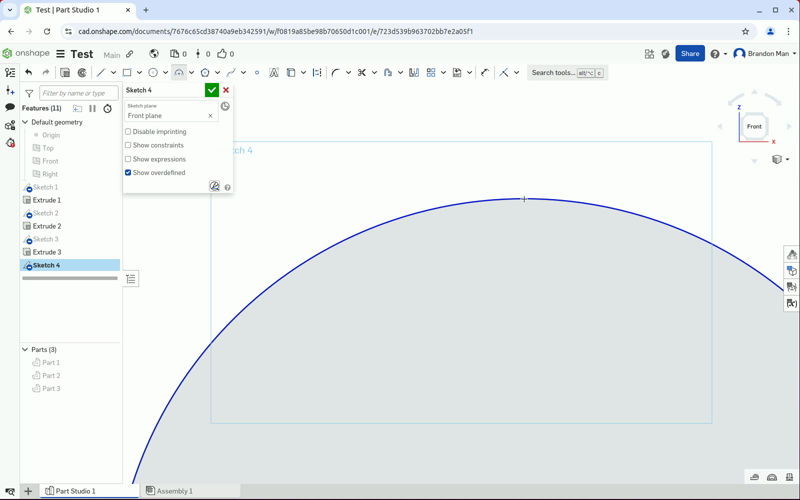
scroll(-6)
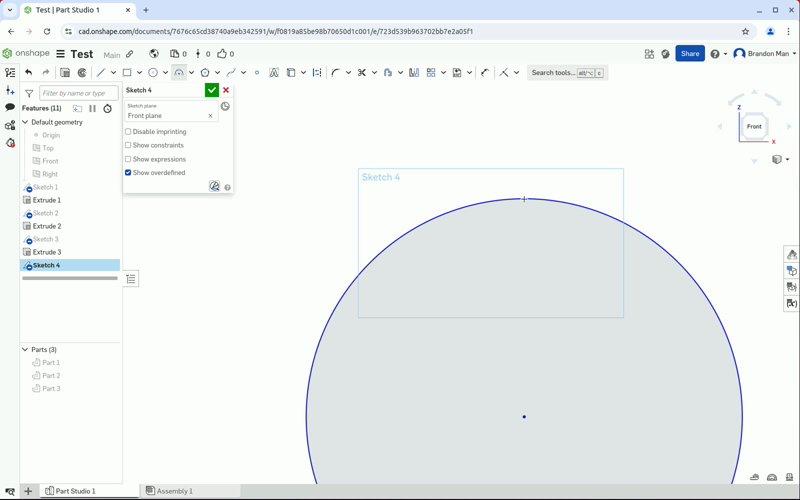
scroll(-6)
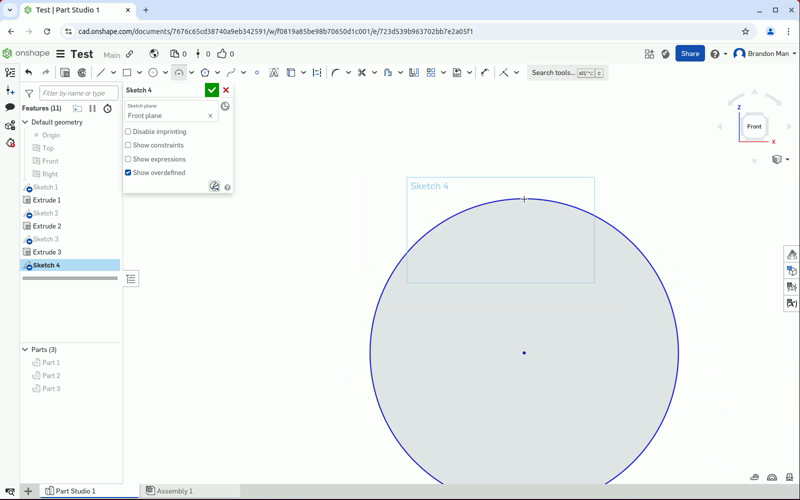
scroll(-6)
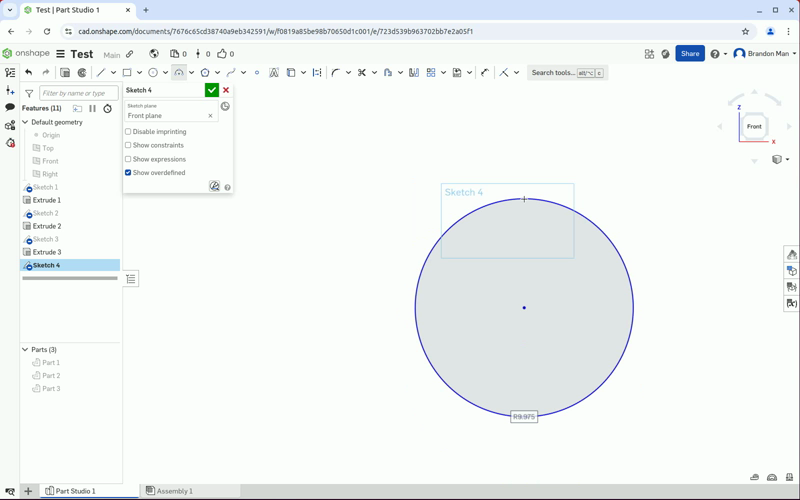
scroll(-6)
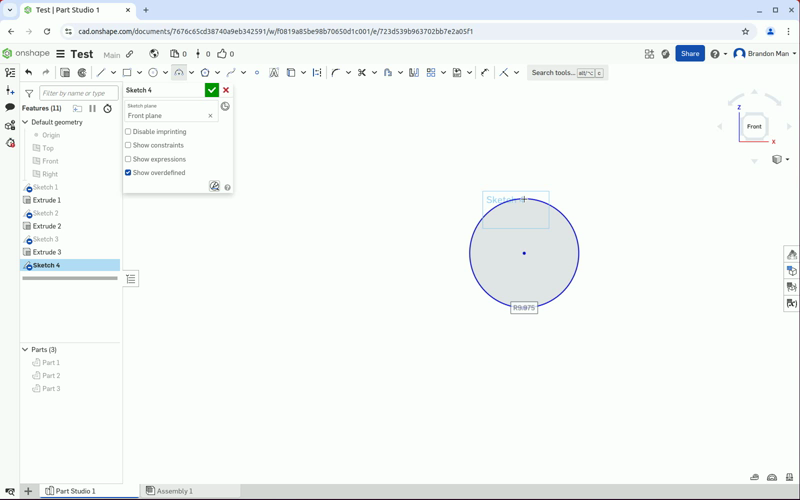
key_up(shift)
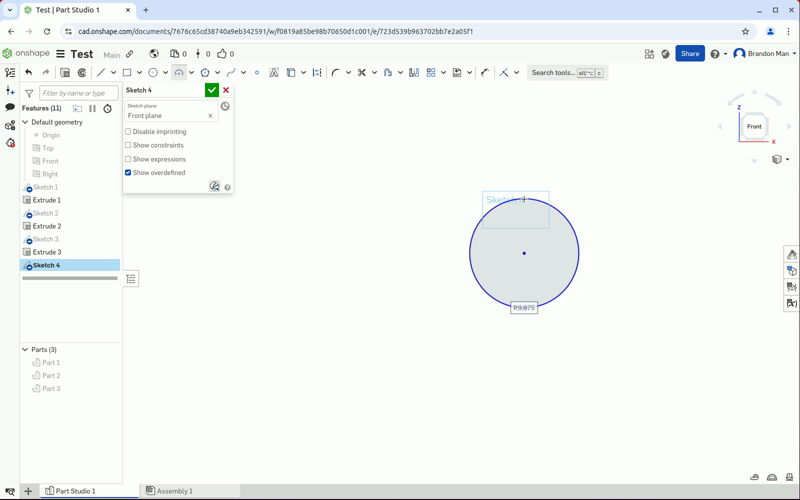
key(esc)
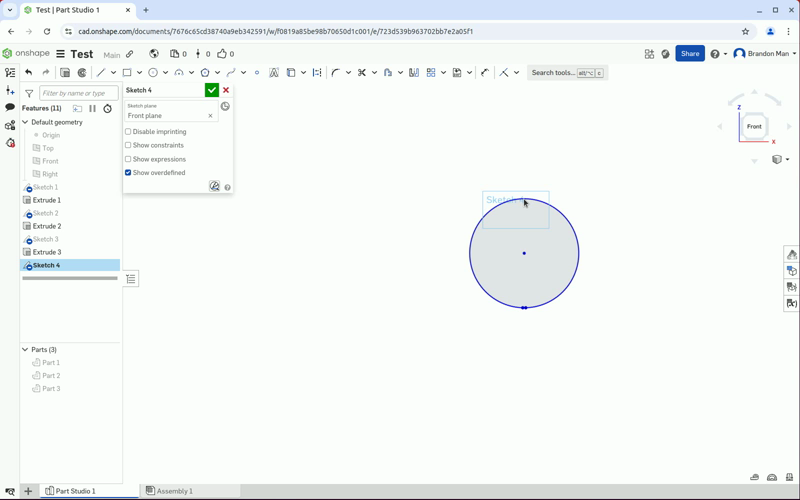
mouse_move(531, 224)
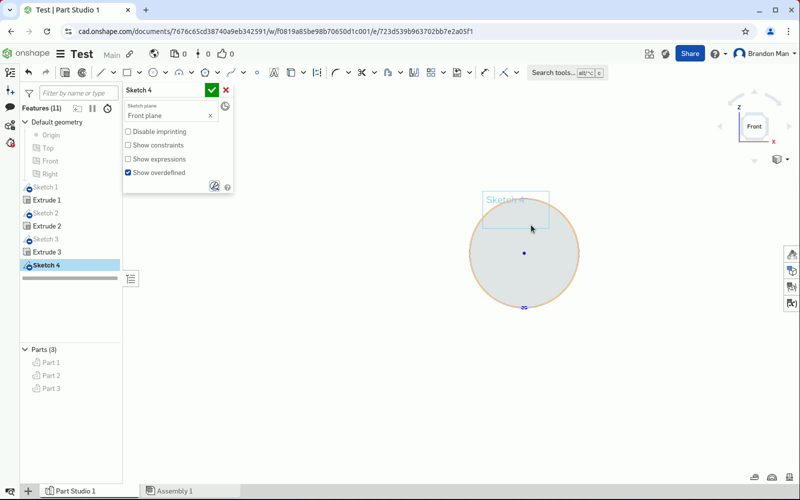
click(531, 224)
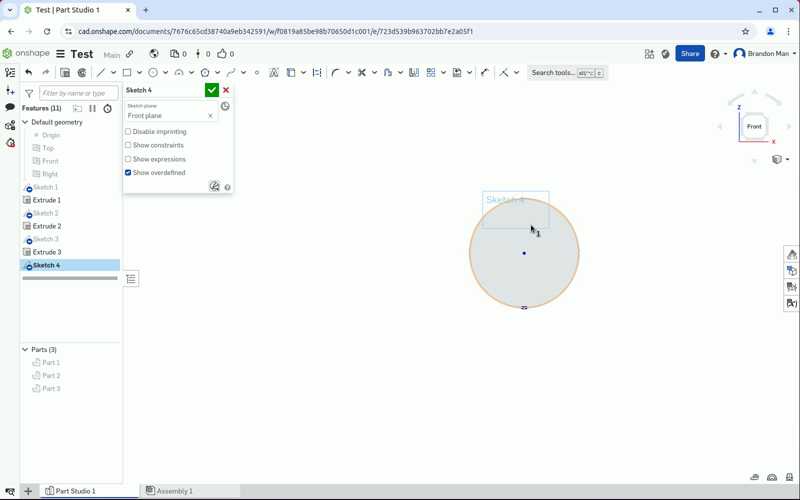
mouse_move(73, 352)
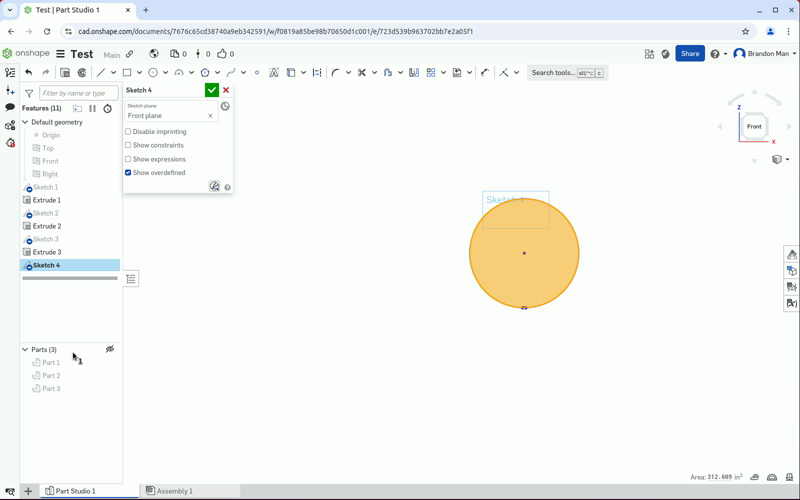
key(shift+y)
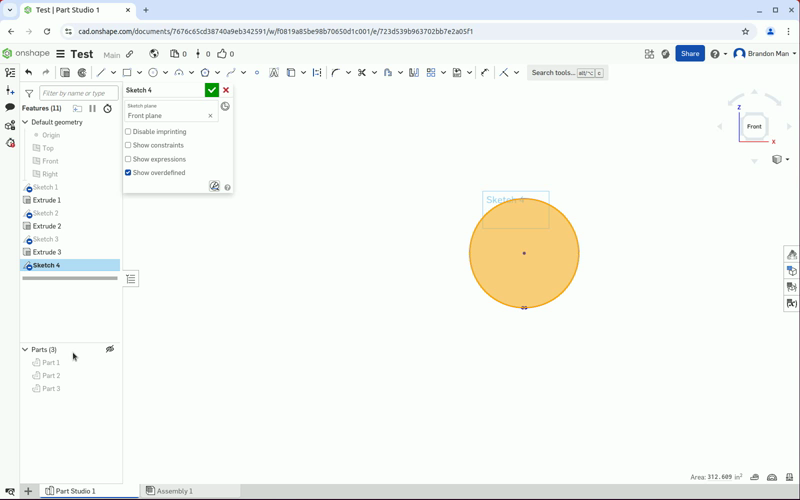
key(shift+e)
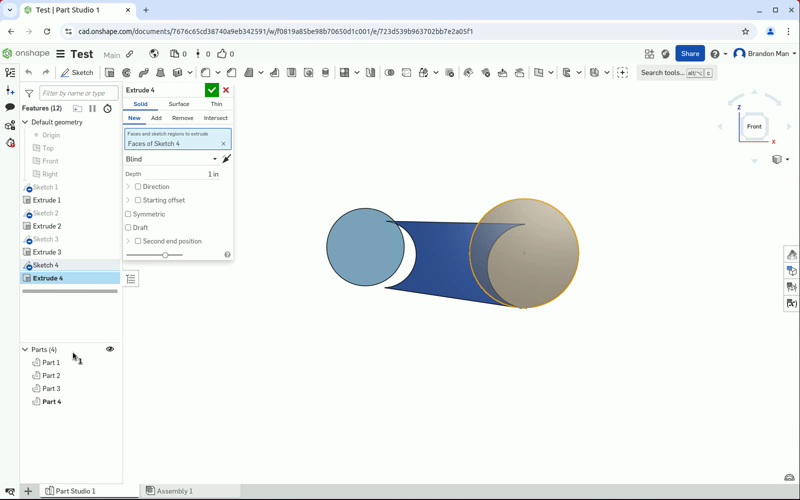
mouse_move(143, 106)
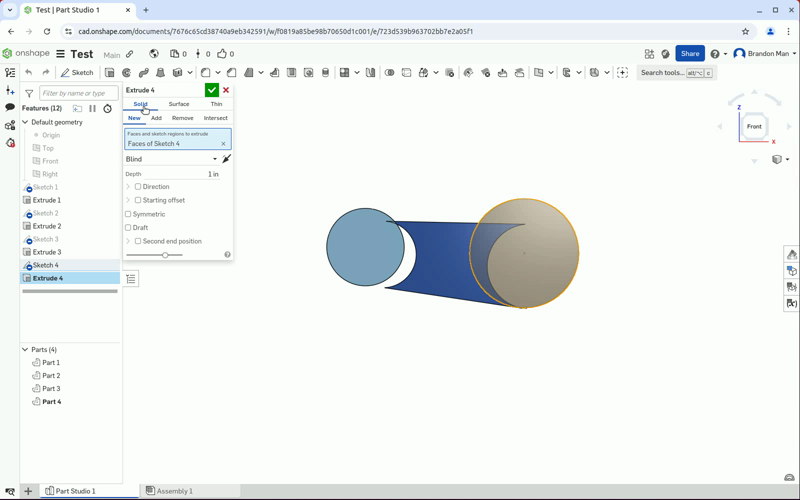
click(143, 106)
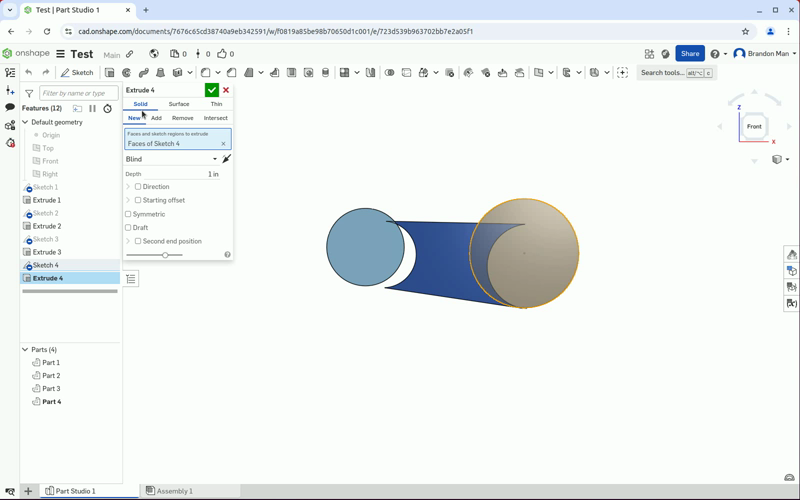
mouse_move(137, 120)
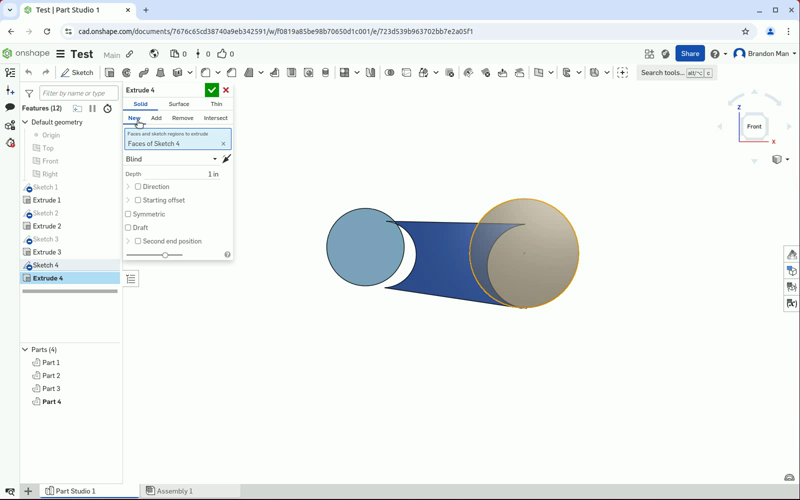
click(137, 120)
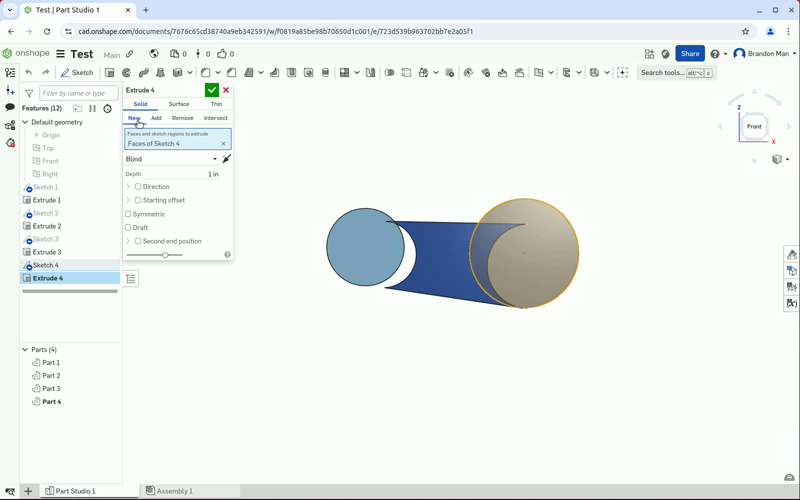
key(tab, 4)
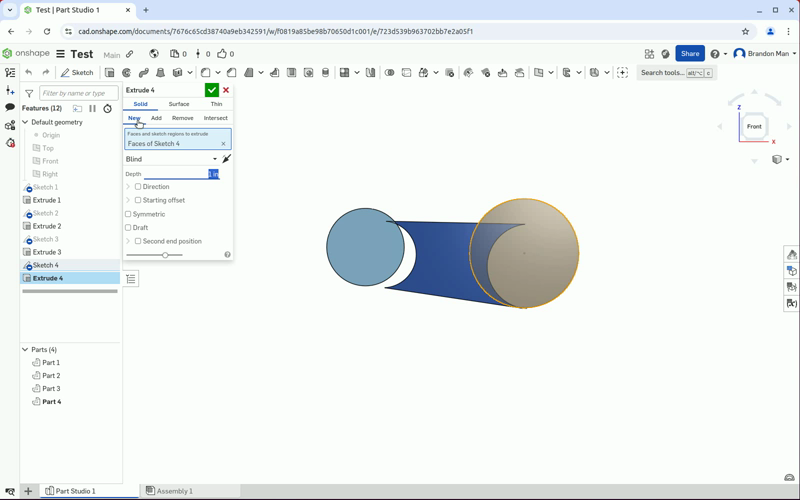
text(7.943)
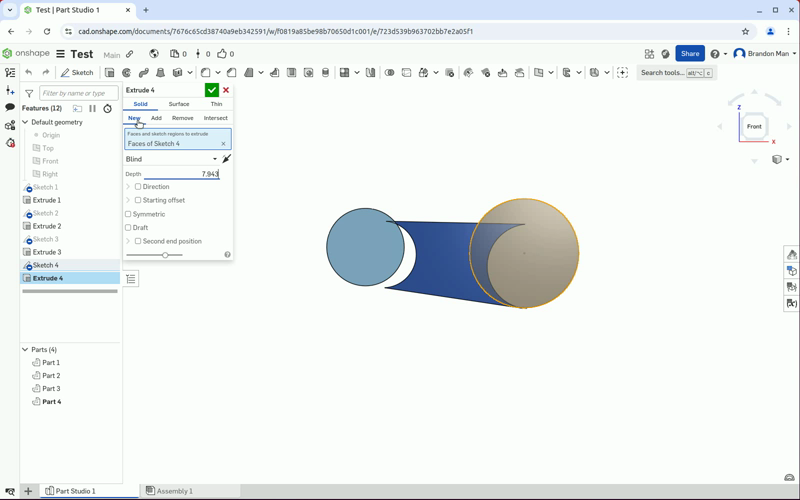
key(enter)
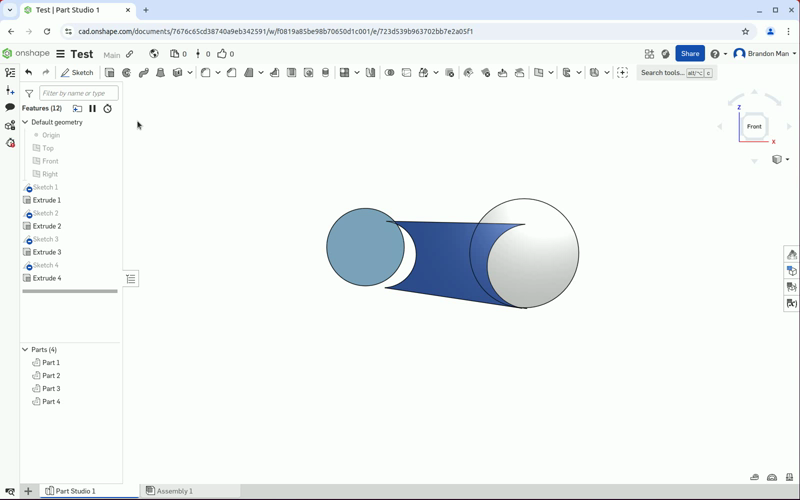
key(shift+h)
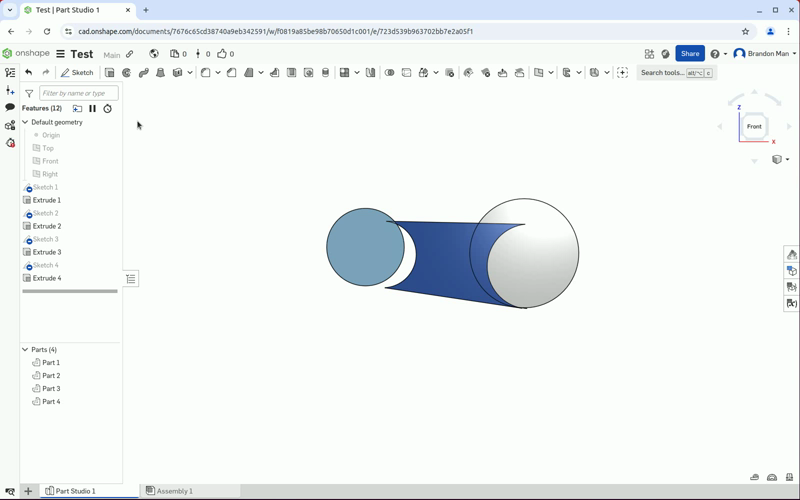
key(shift+h)
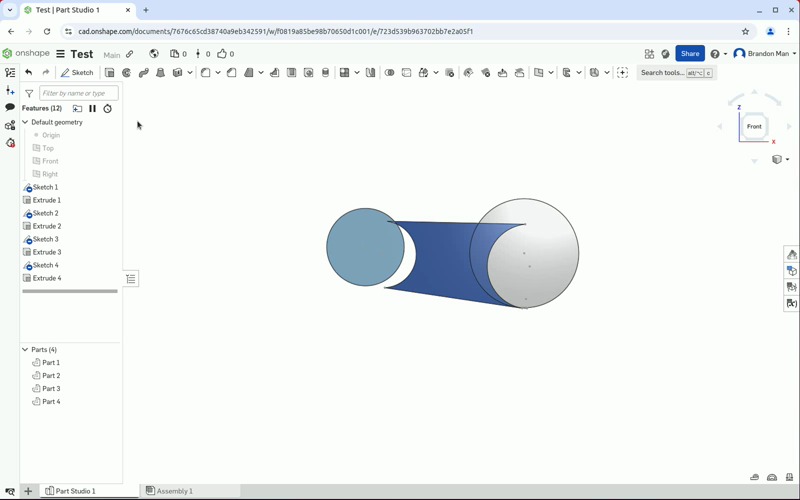
key(shift+7)
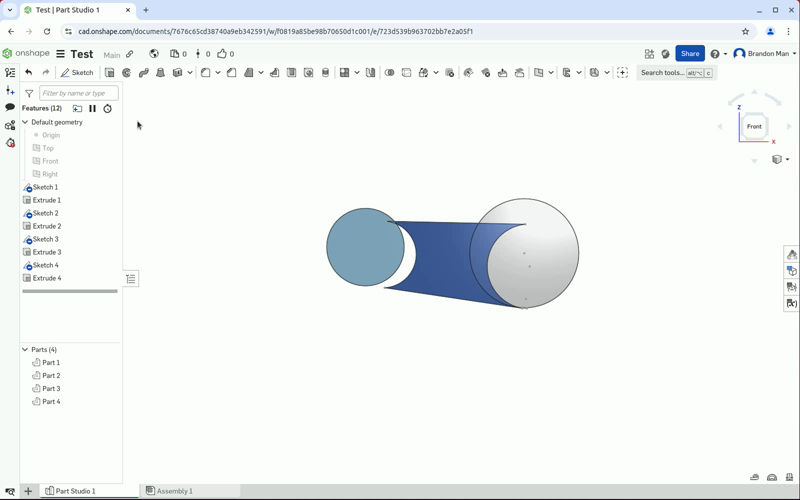
key(left, 2)
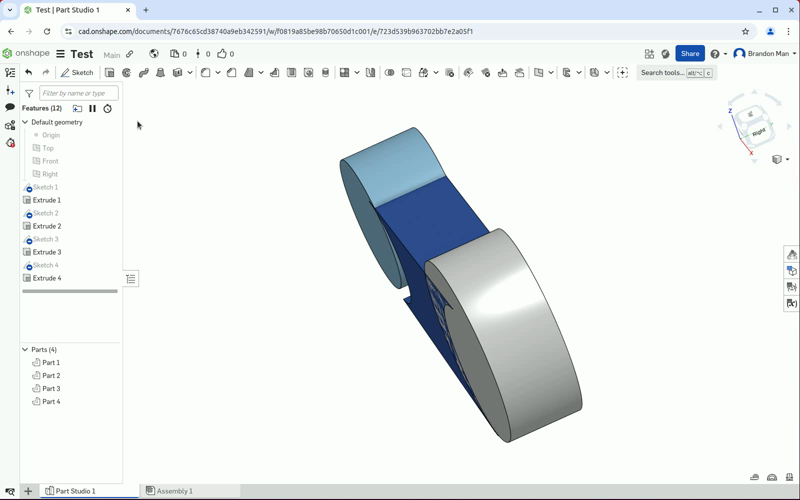
key(down, 2)
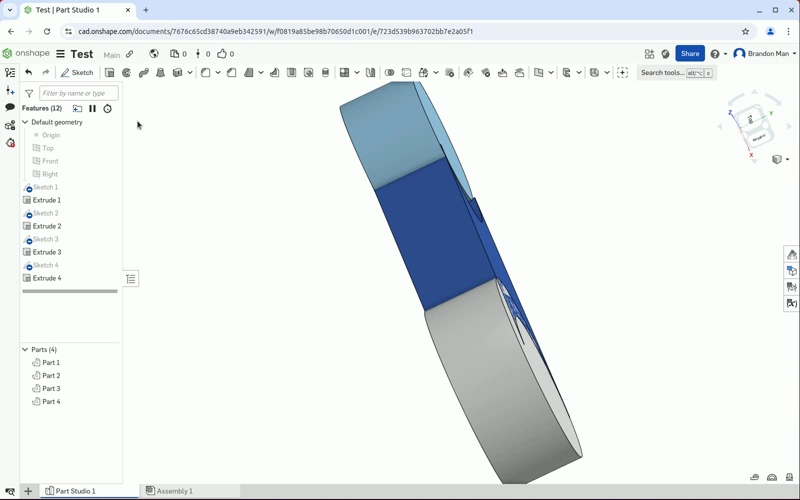
key(up, 2)
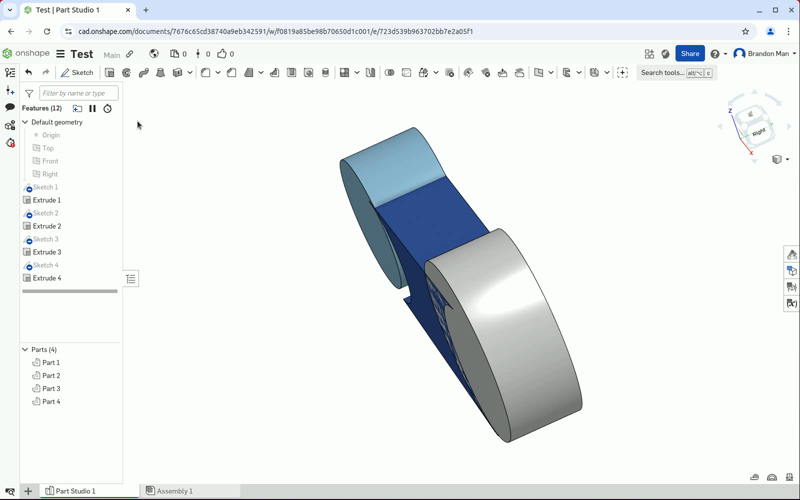
key(right, 2)
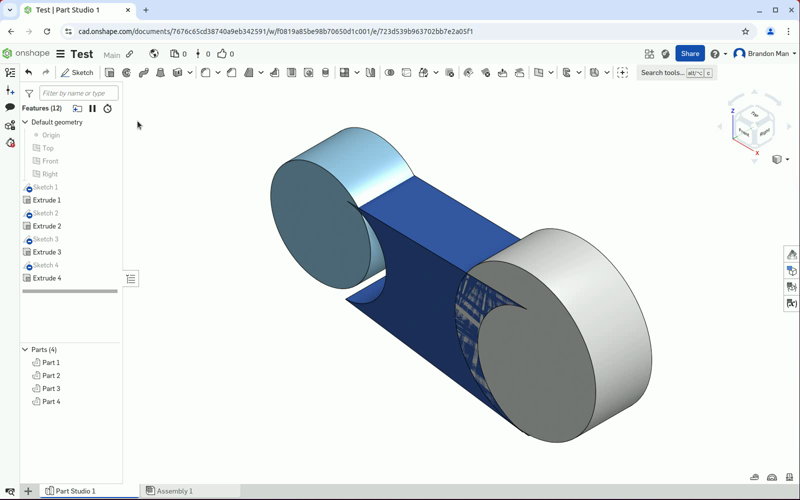
mouse_move(73, 189)
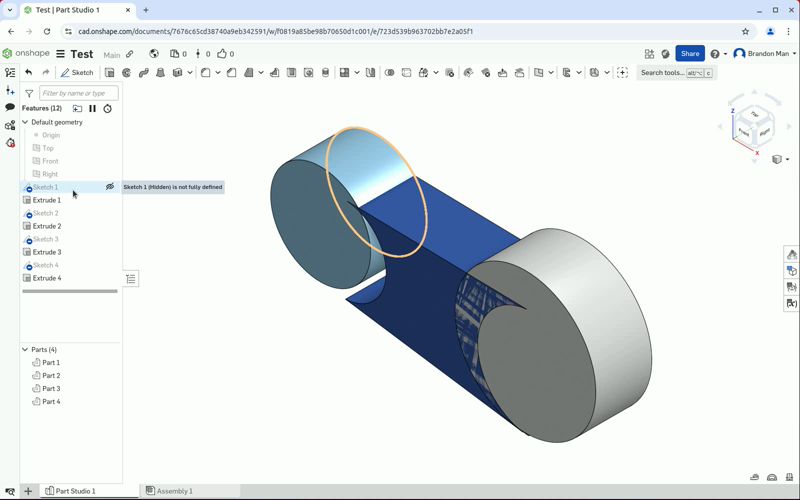
click(73, 189)